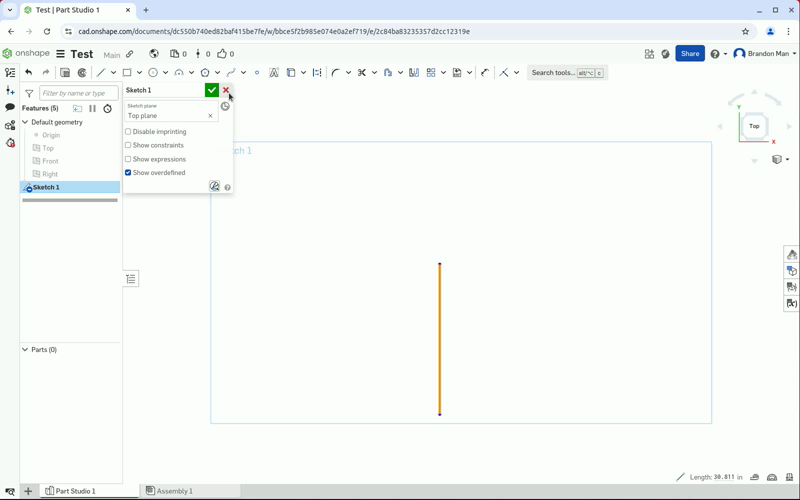
key(shift+h)
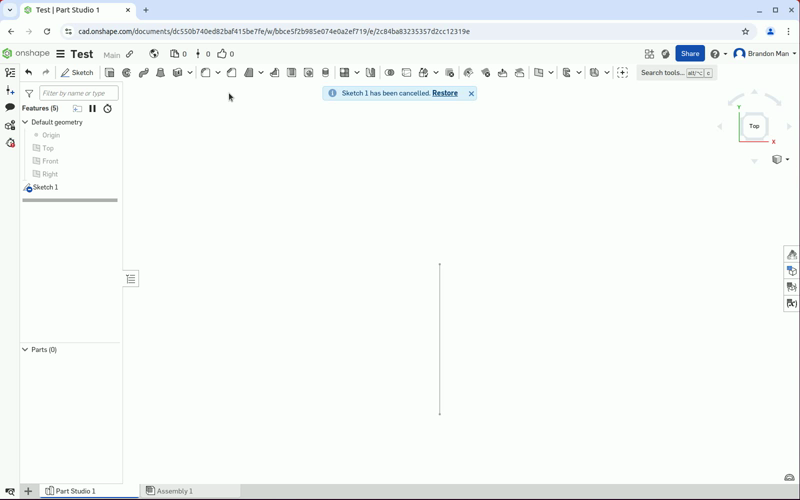
key(shift+s)
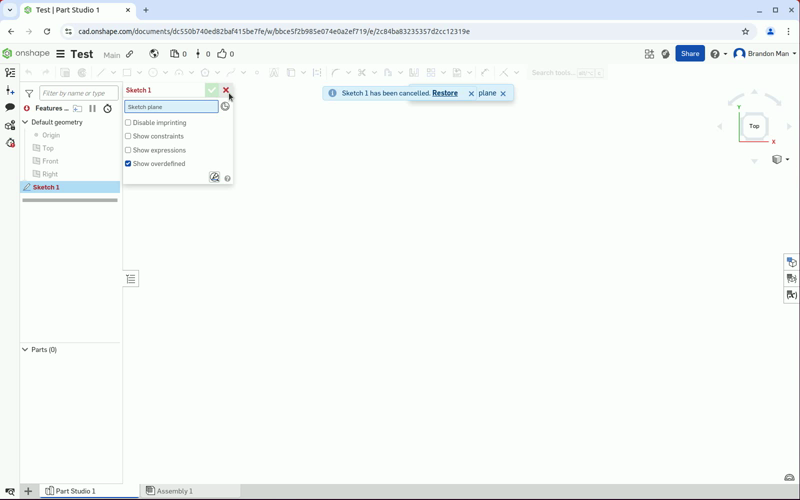
mouse_move(73, 150)
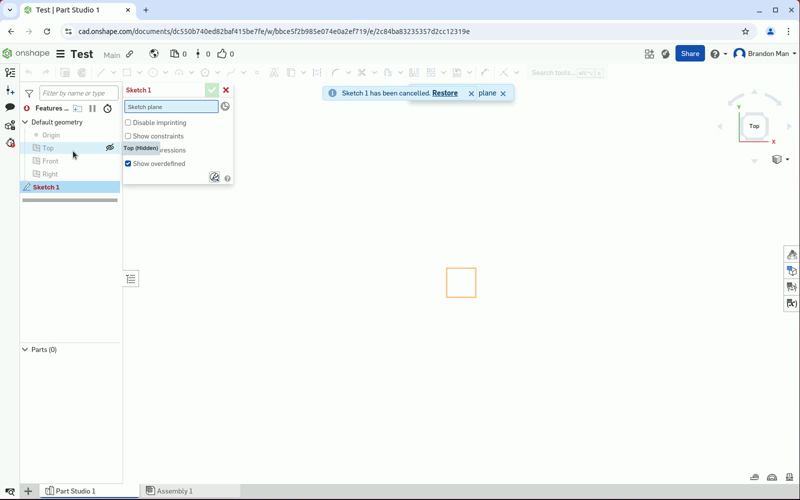
click(73, 150)
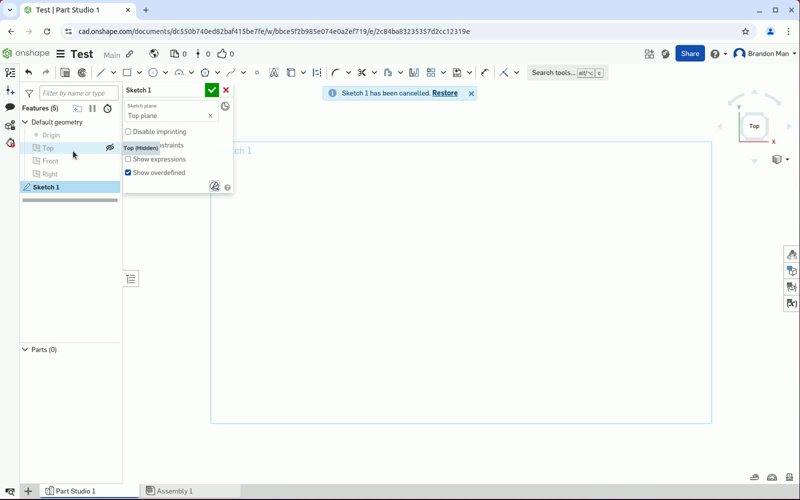
mouse_move(73, 352)
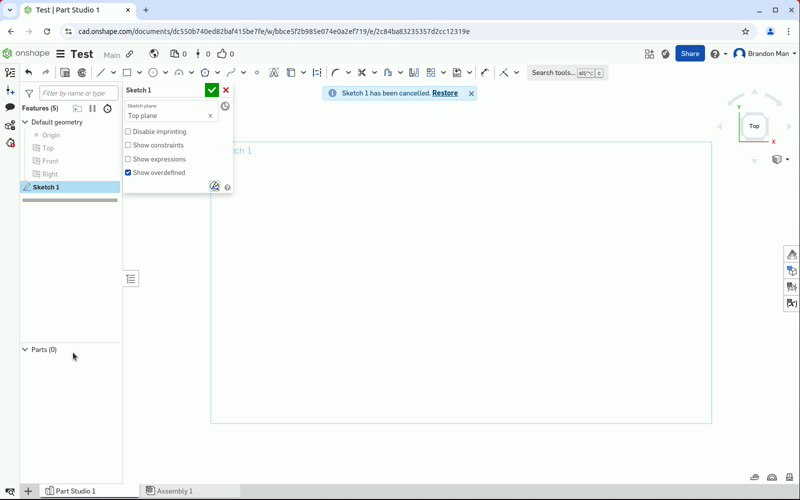
key(y)
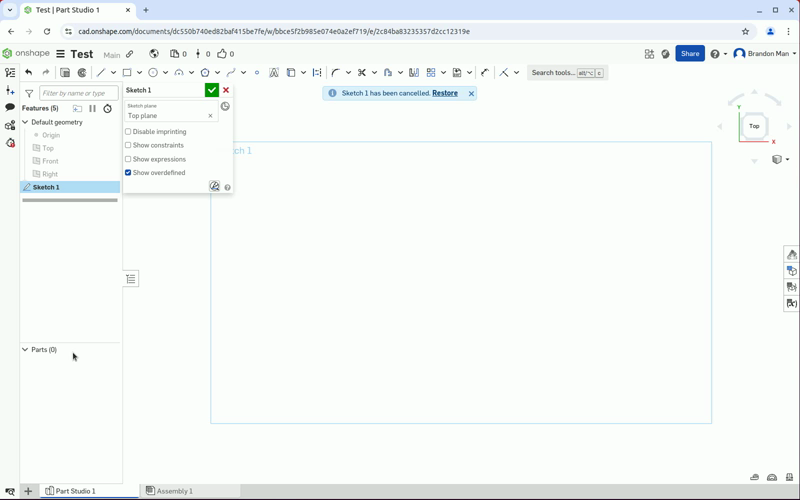
key(l)
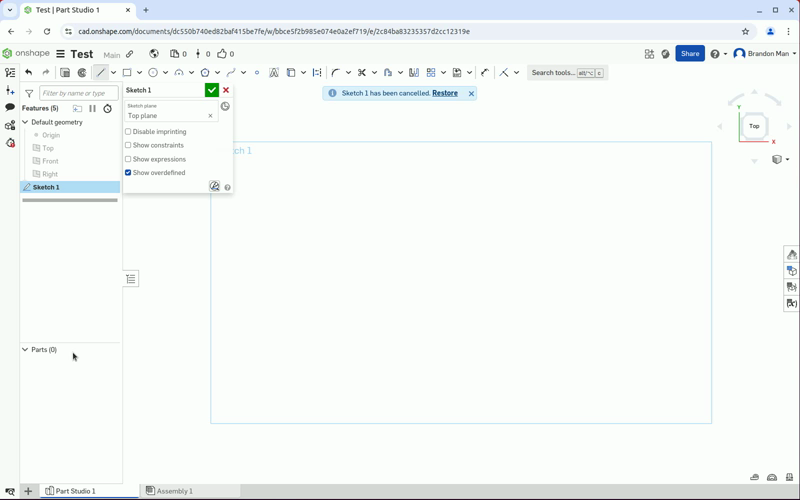
key_down(shift)
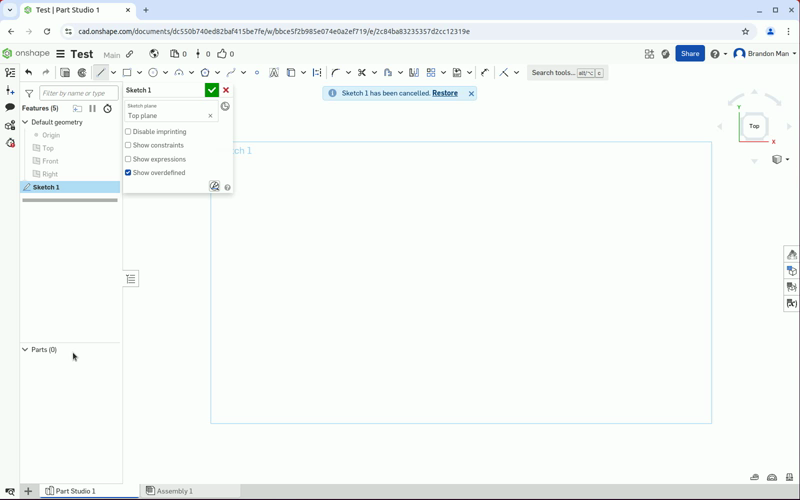
mouse_move(348, 334)
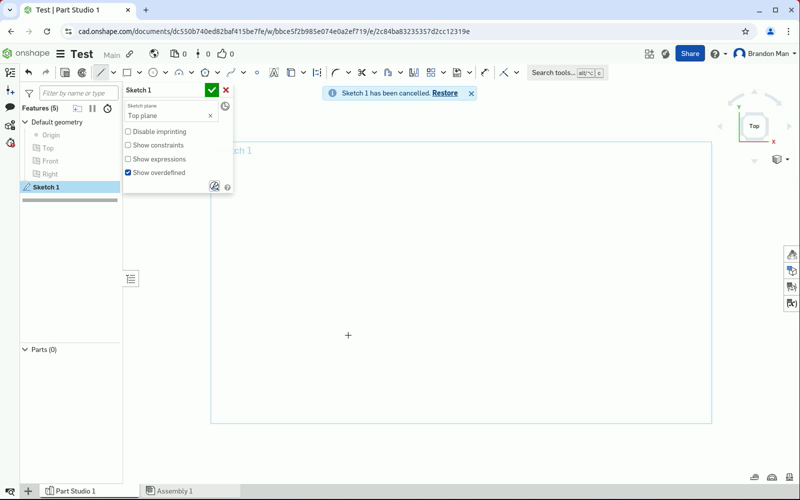
click(348, 334)
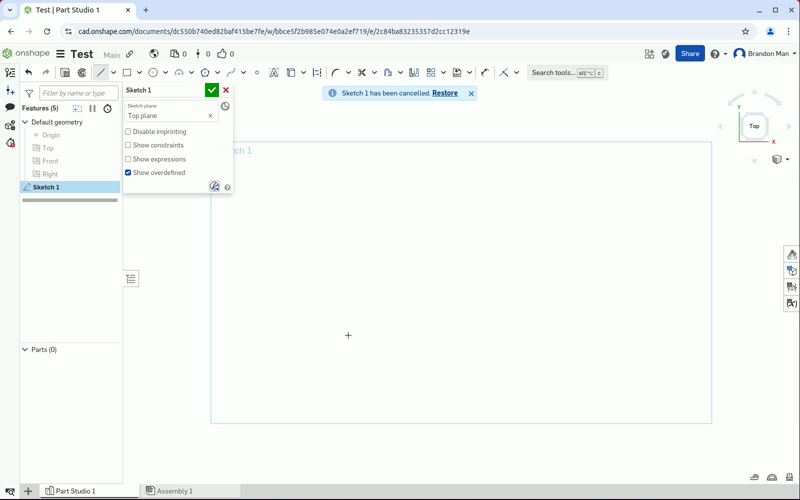
key_up(shift)
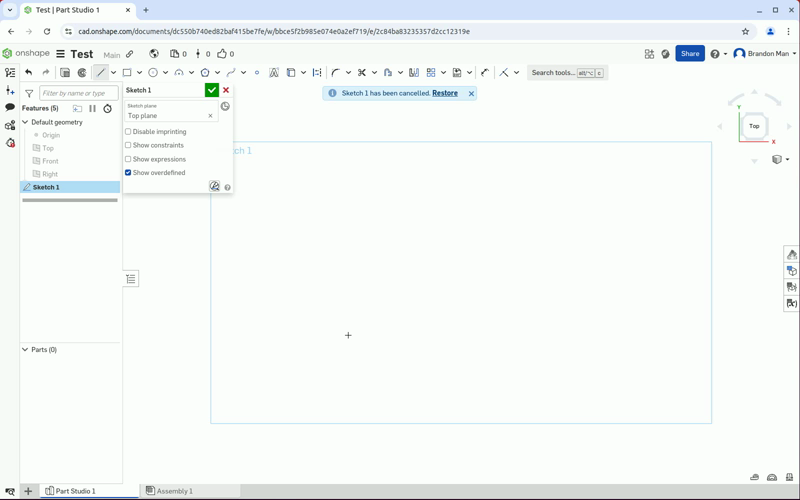
key_down(shift)
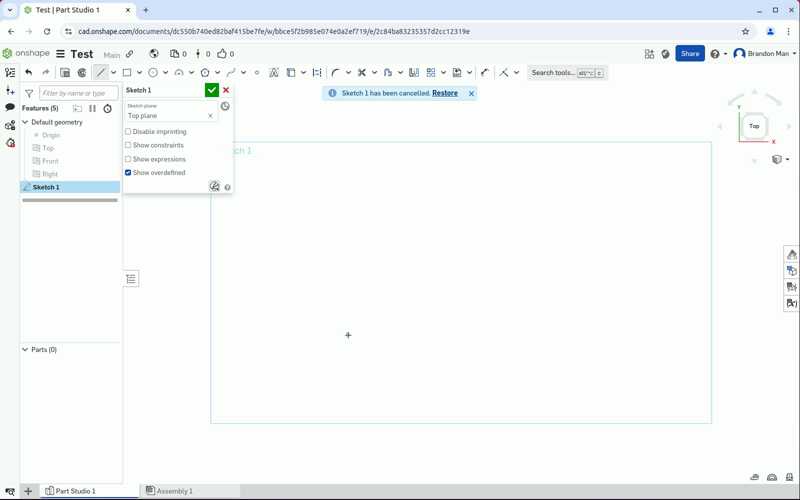
mouse_move(440, 334)
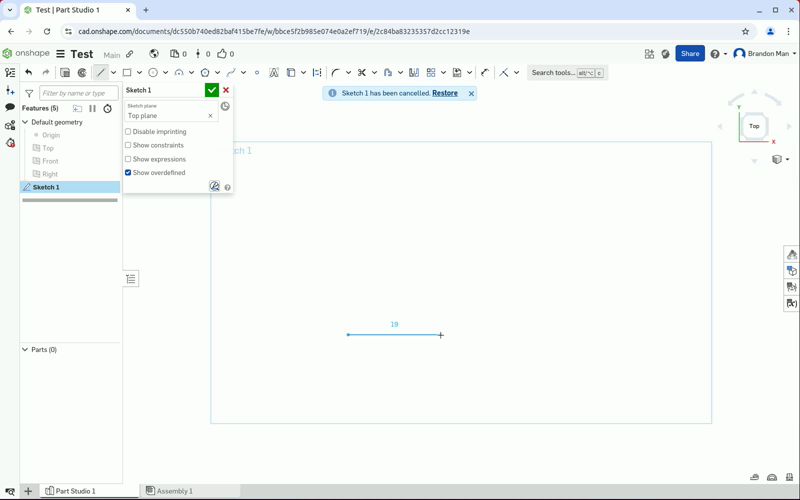
click(440, 334)
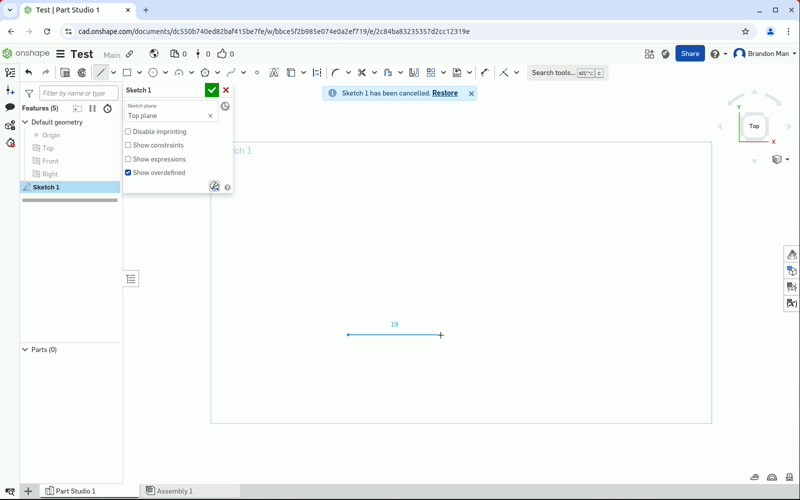
key_up(shift)
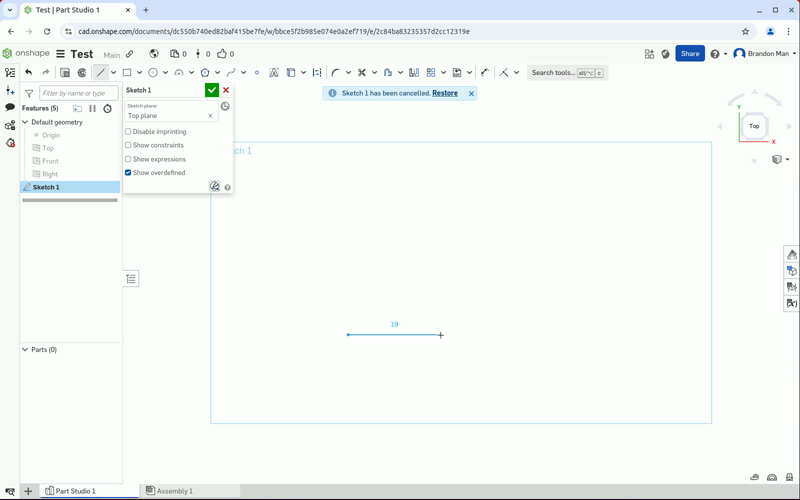
key(esc)
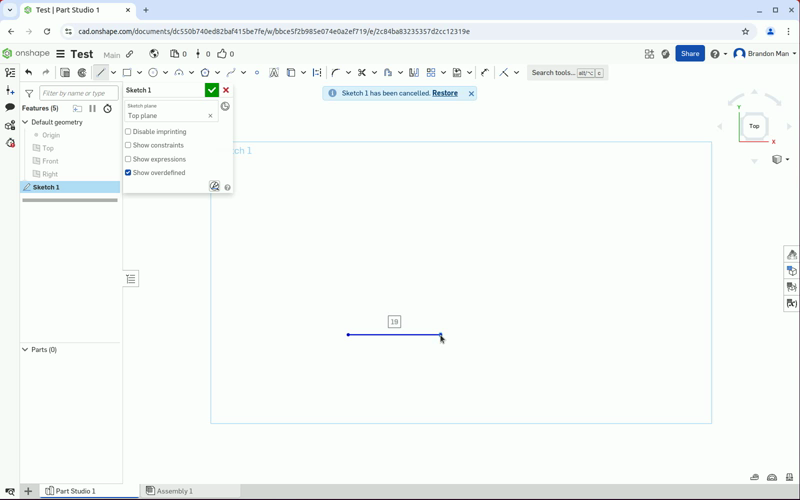
key(a)
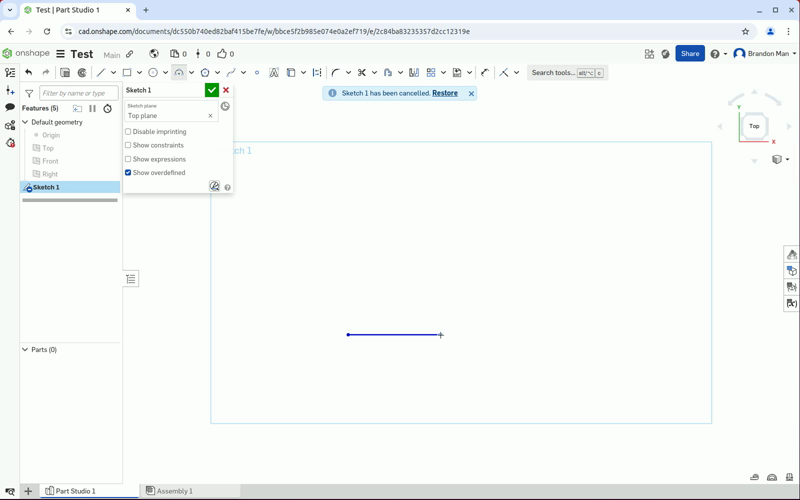
mouse_move(440, 334)
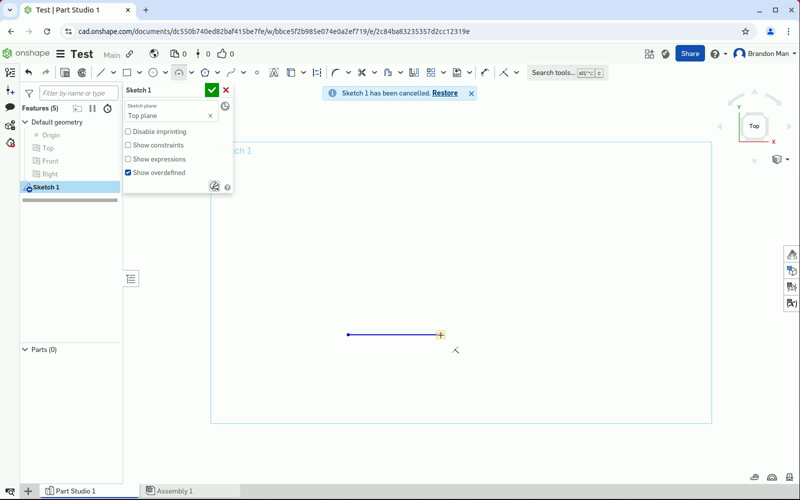
click(440, 334)
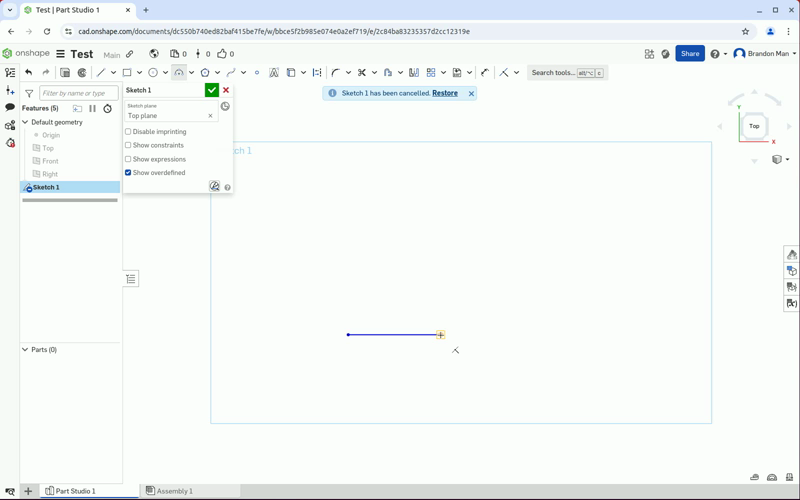
key_down(shift)
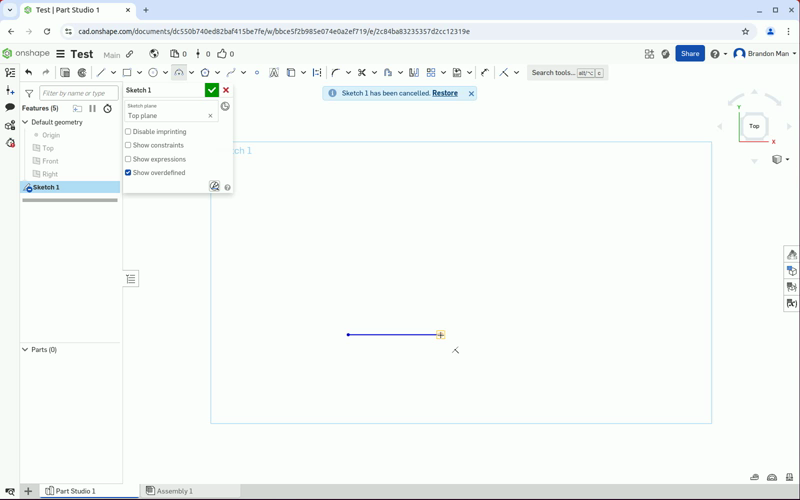
mouse_move(440, 231)
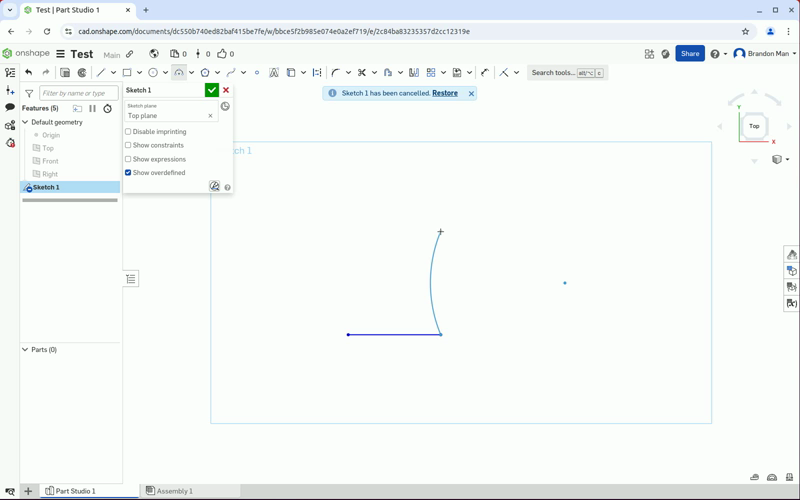
click(440, 231)
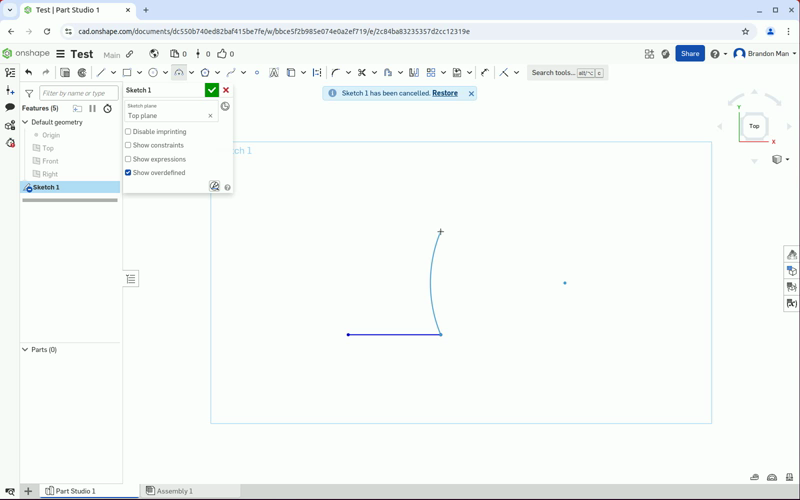
mouse_move(405, 282)
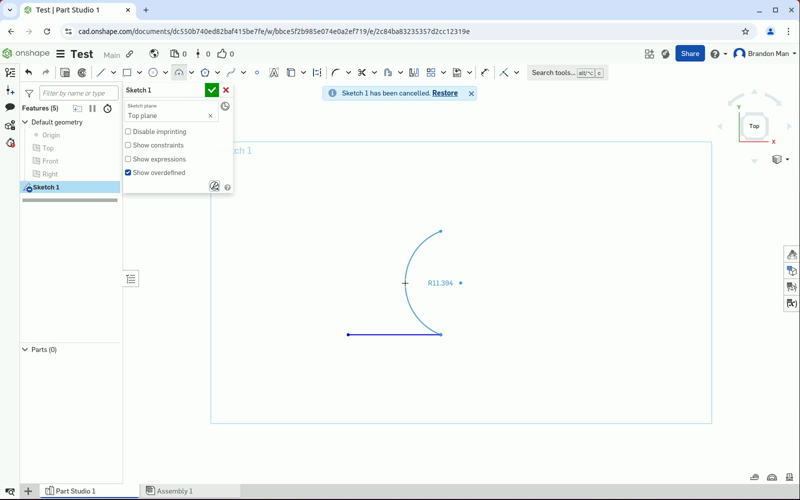
click(405, 282)
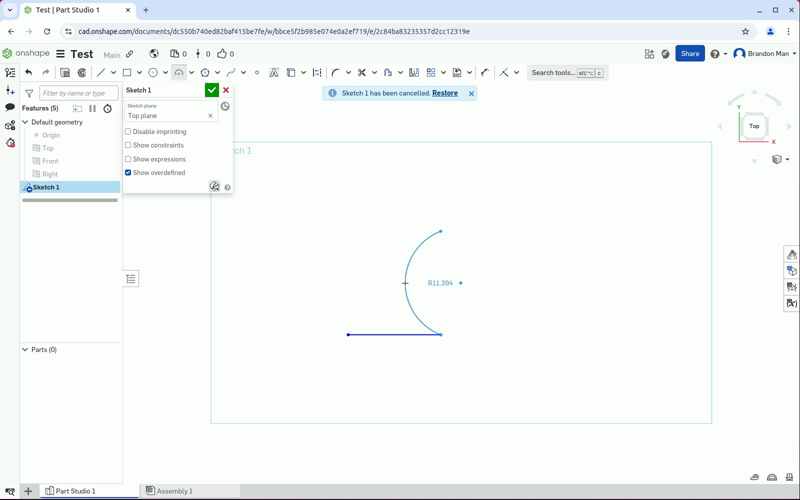
key_up(shift)
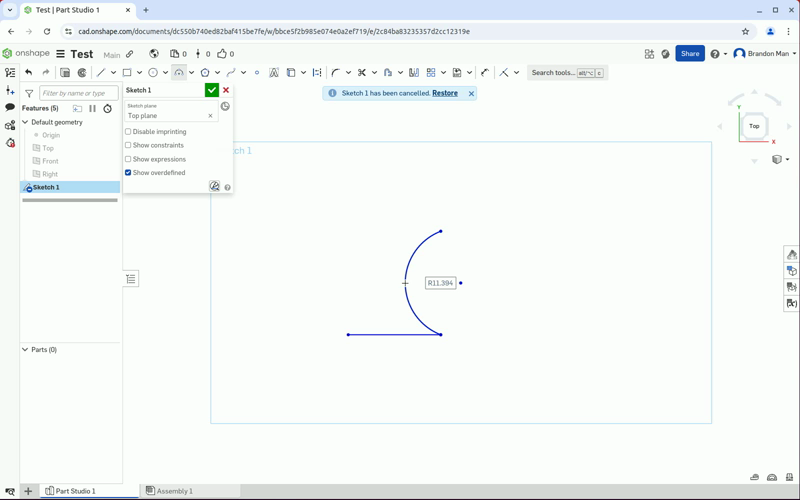
key(esc)
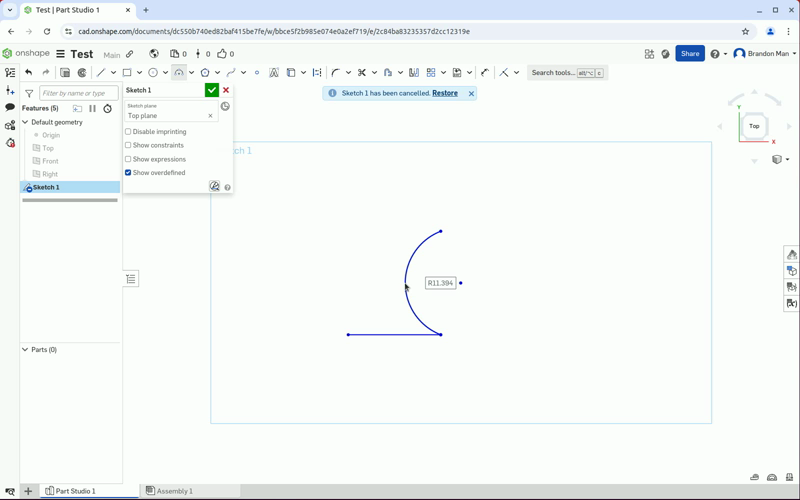
key(l)
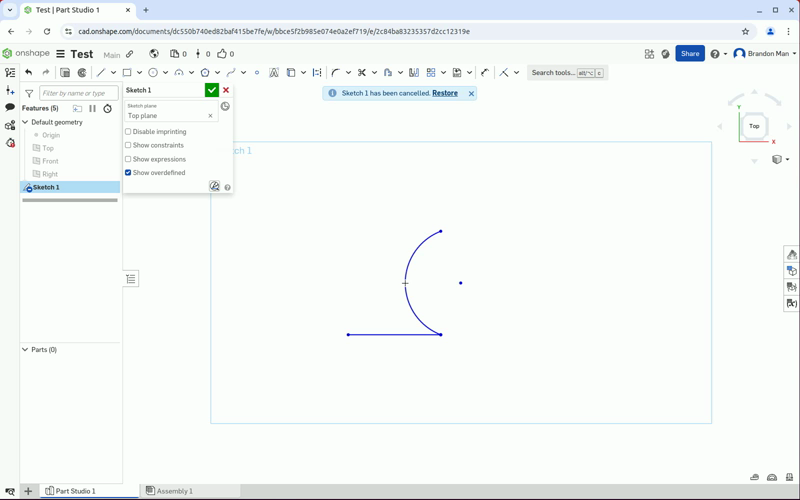
mouse_move(440, 231)
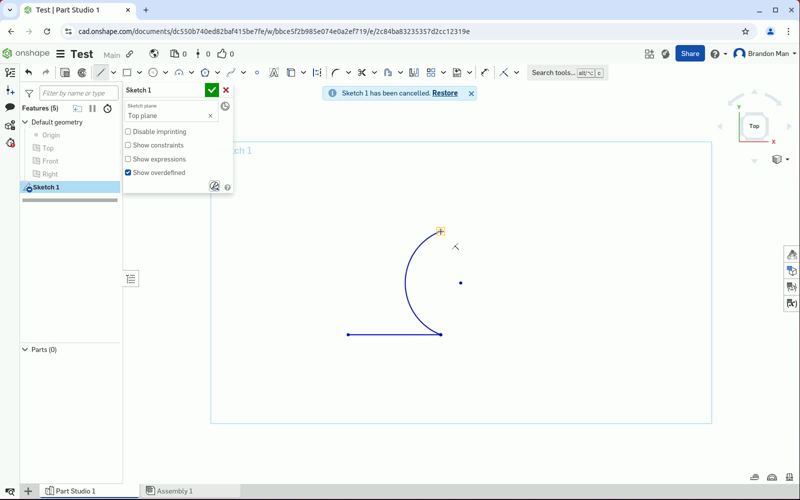
click(440, 231)
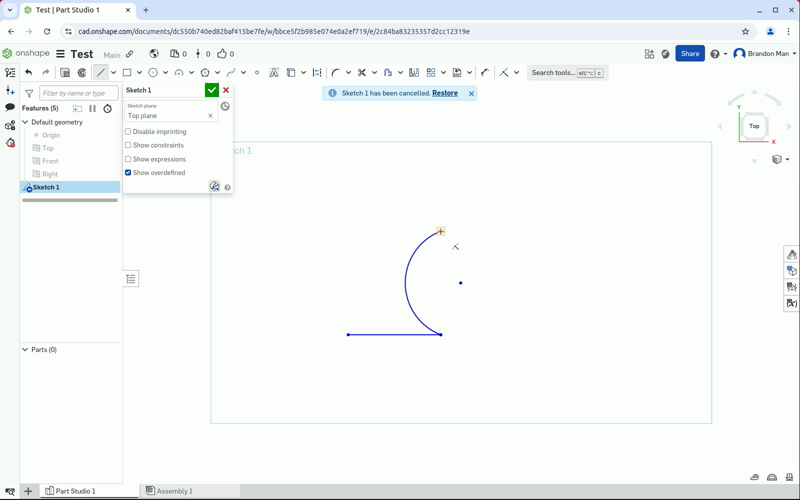
key_down(shift)
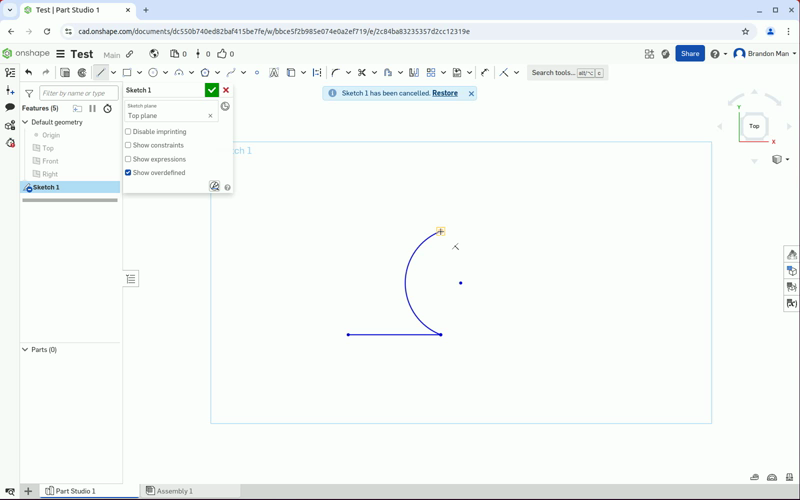
mouse_move(348, 231)
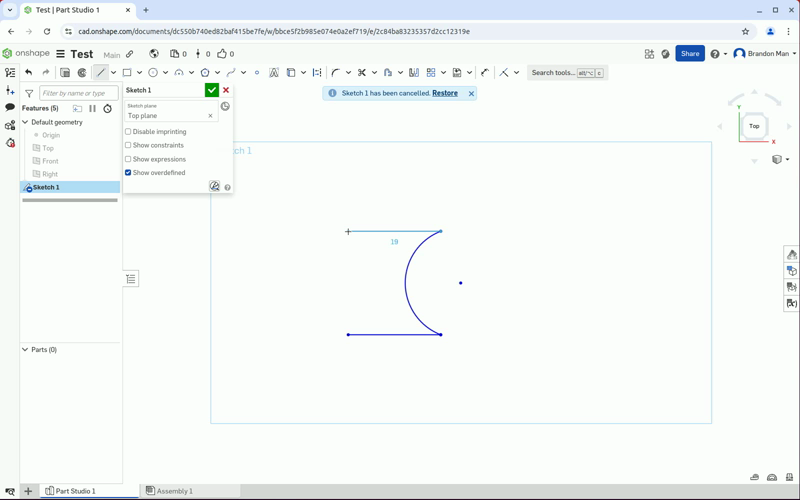
click(348, 231)
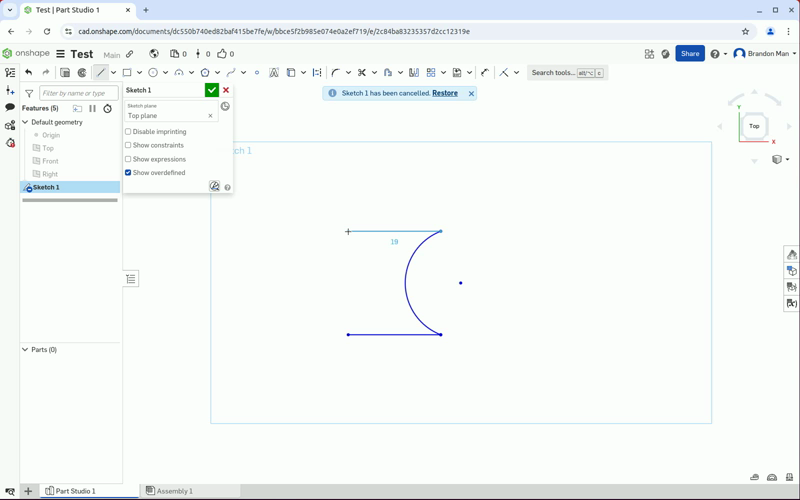
key_up(shift)
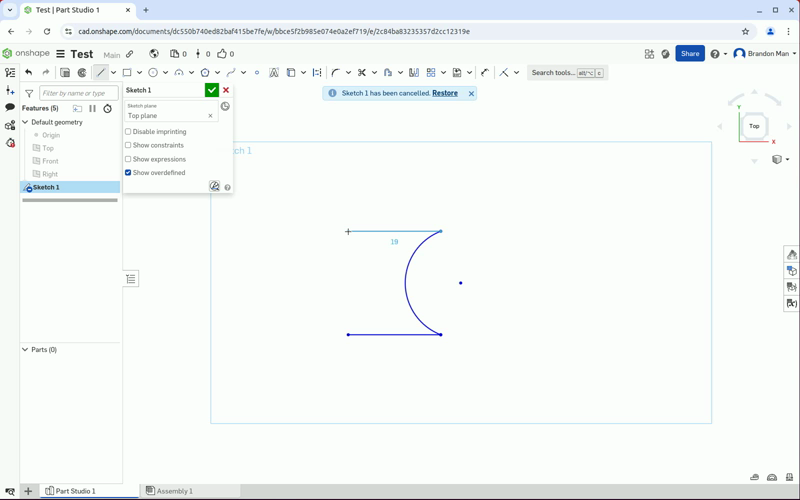
key_down(shift)
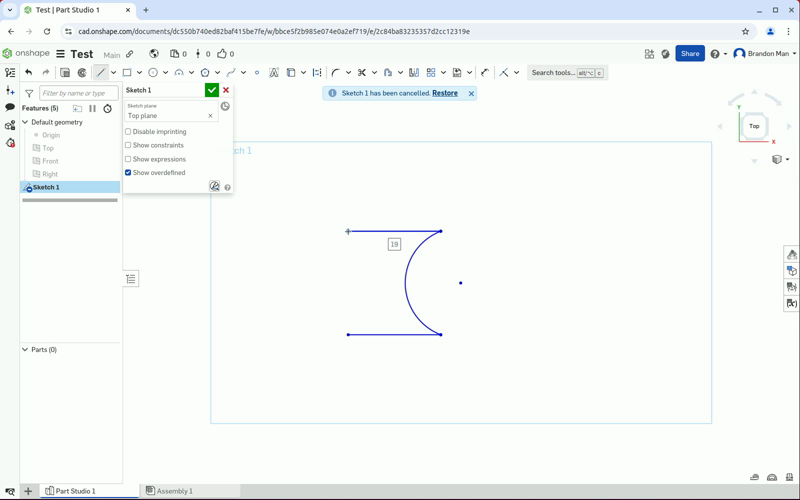
mouse_move(348, 334)
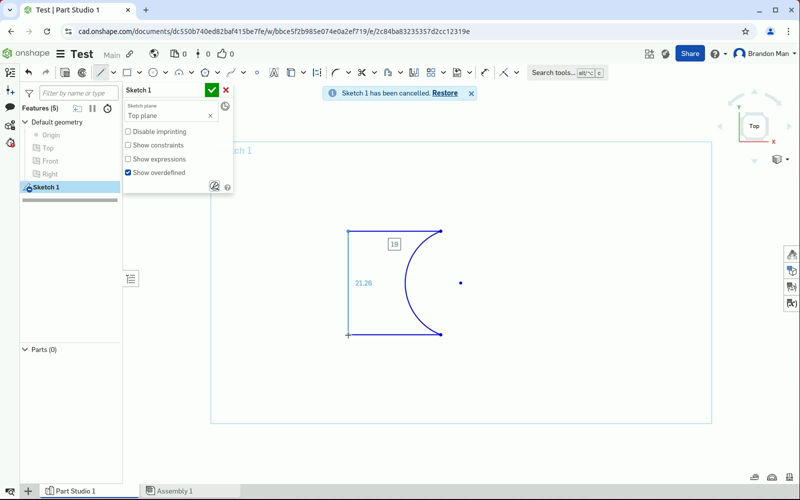
key_up(shift)
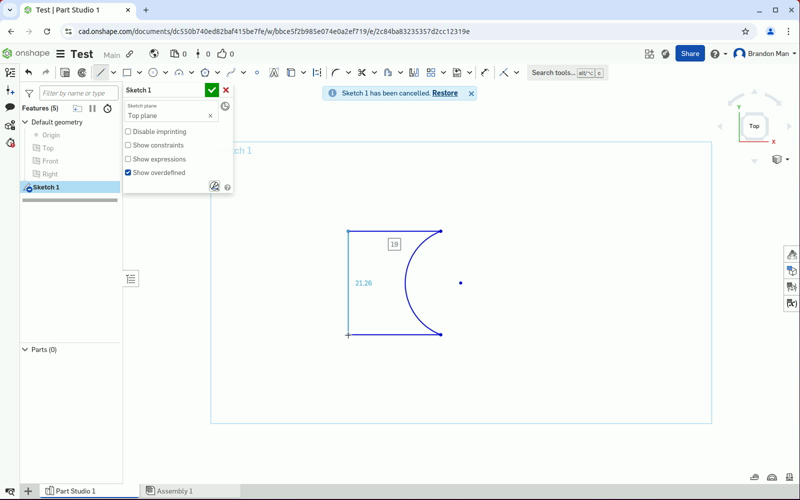
click(348, 334)
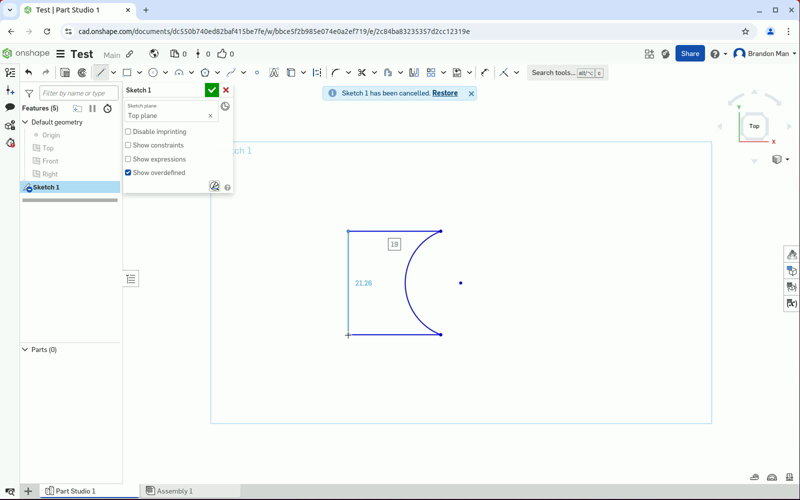
key(esc)
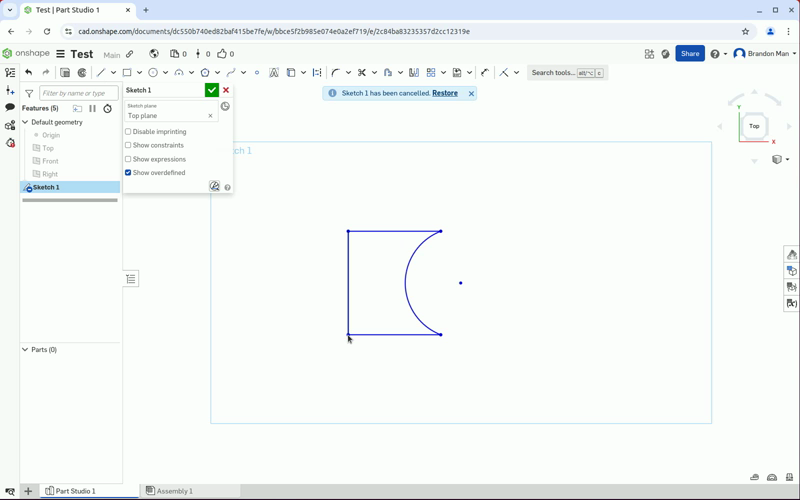
mouse_move(354, 302)
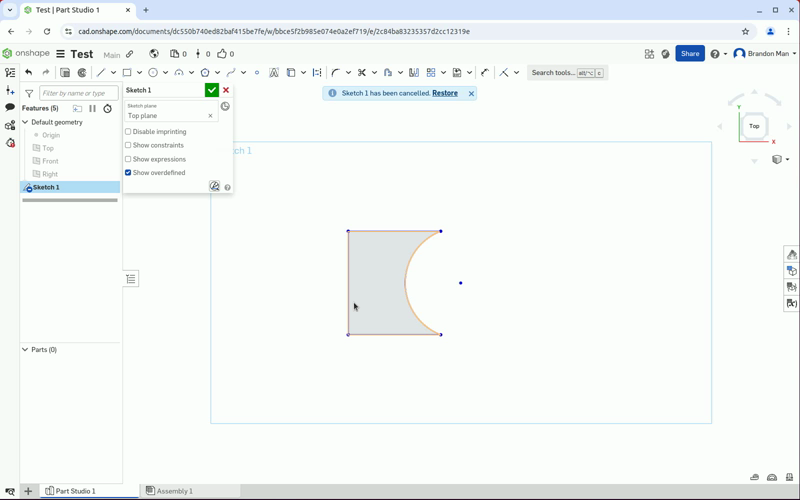
click(354, 302)
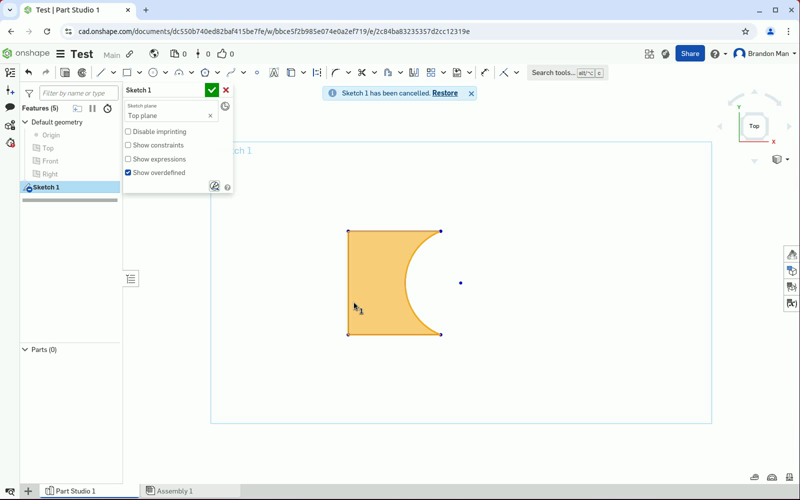
mouse_move(73, 352)
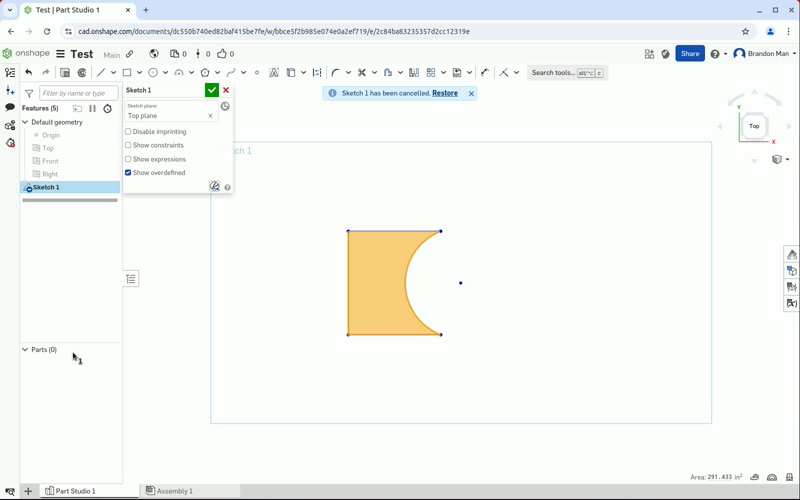
key(shift+y)
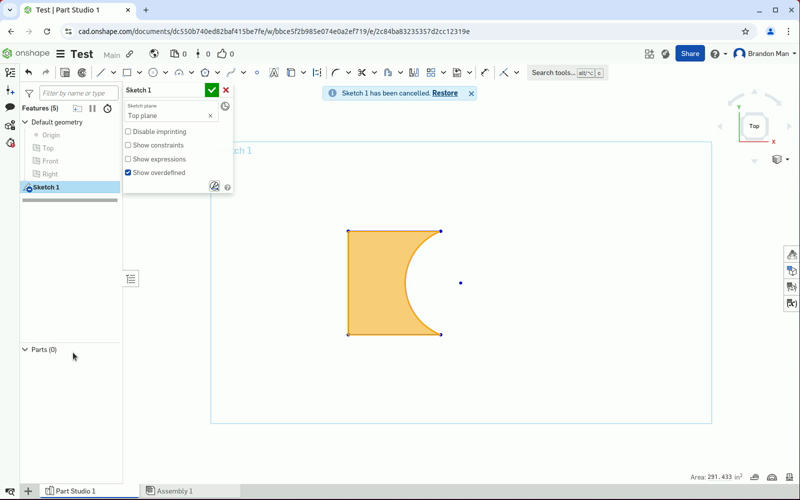
key(shift+e)
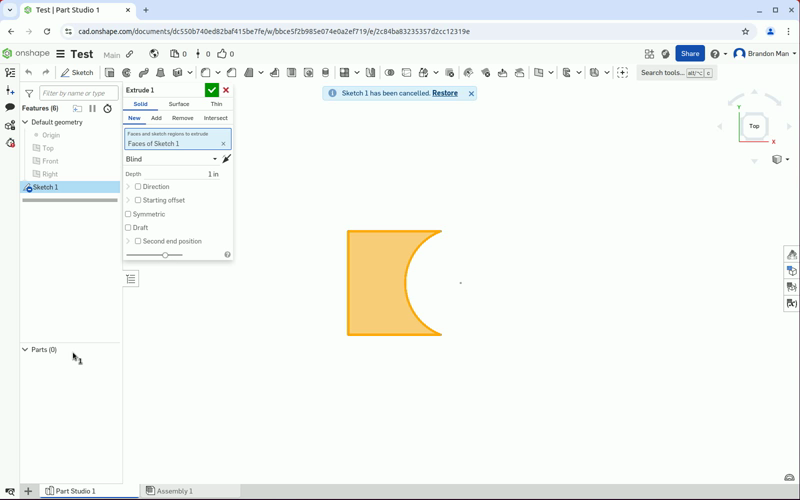
mouse_move(143, 106)
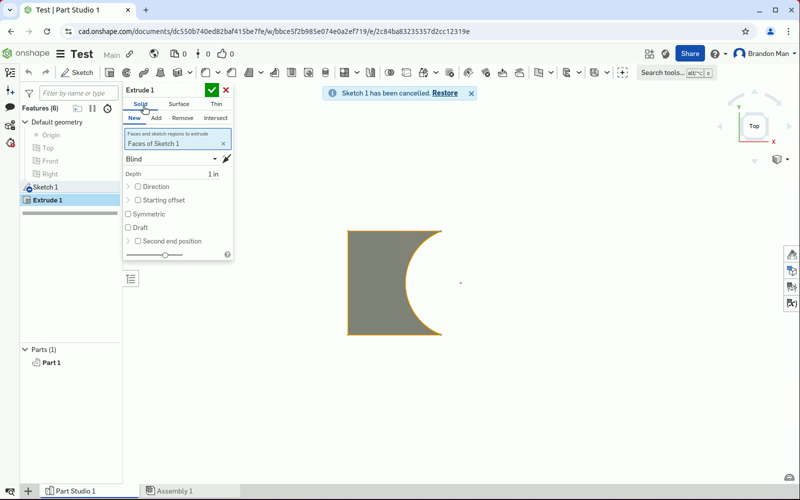
click(143, 106)
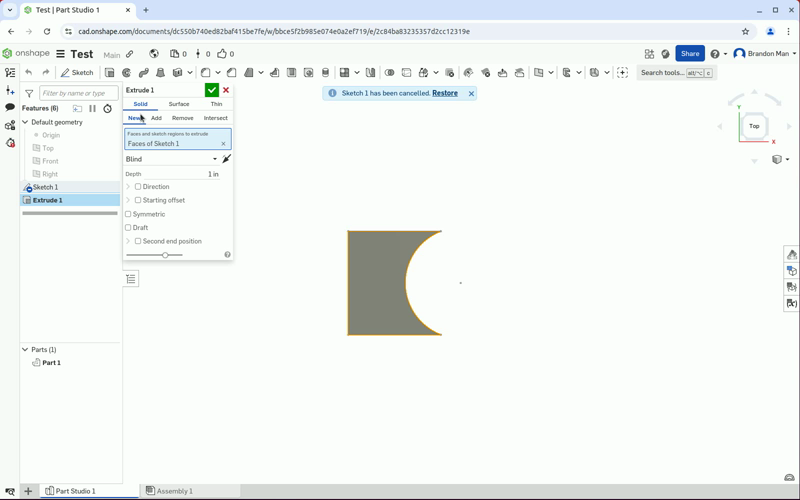
mouse_move(137, 120)
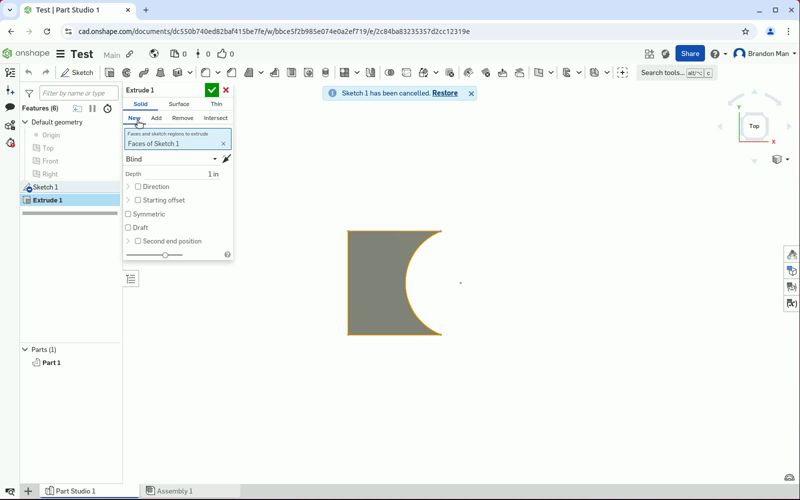
click(137, 120)
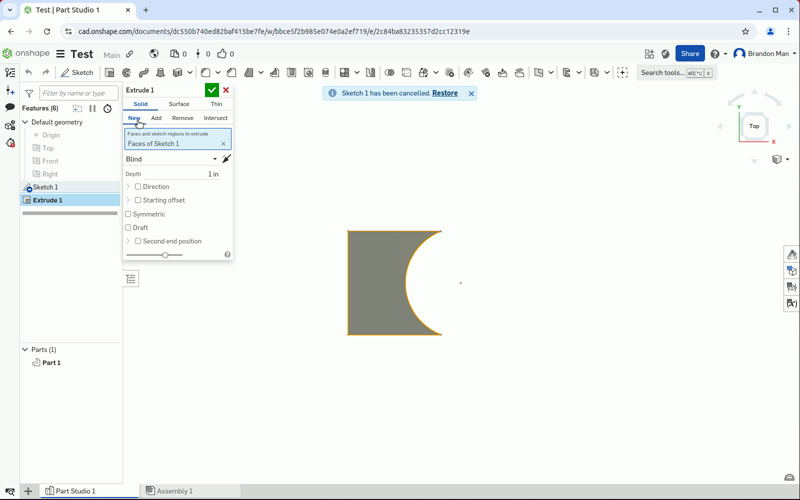
key(tab, 4)
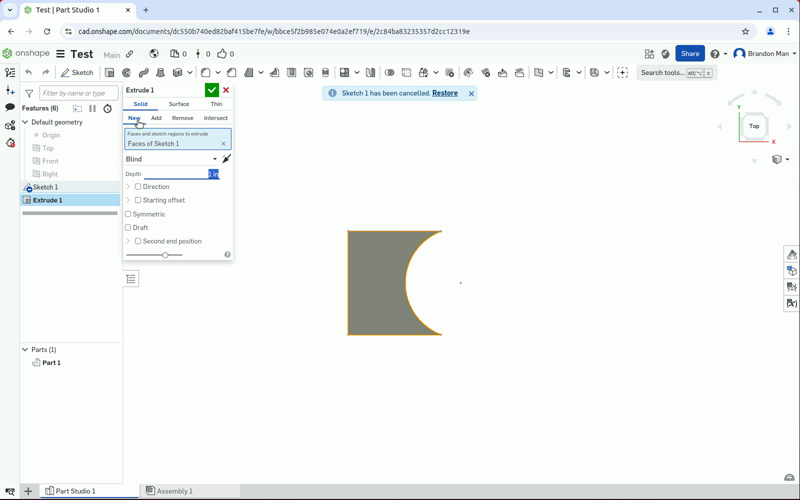
text(2.407)
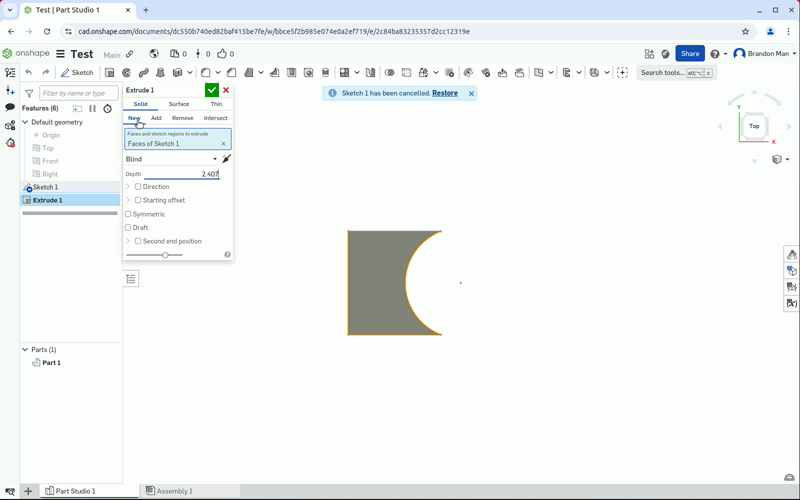
key(enter)
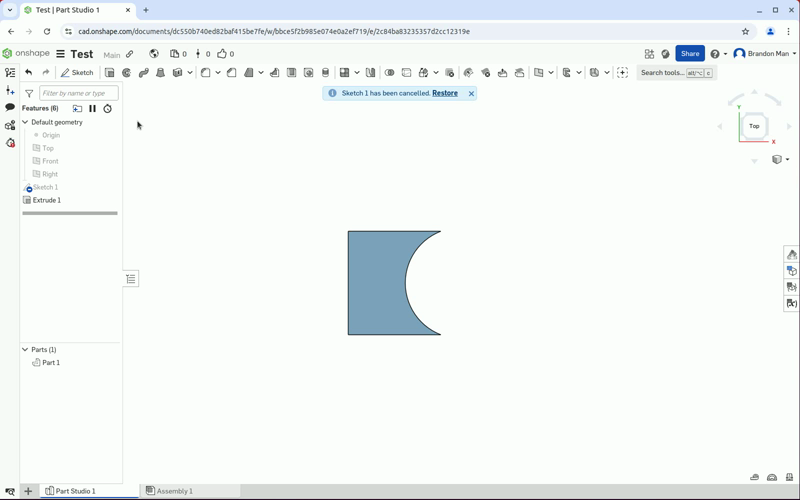
key(shift+h)
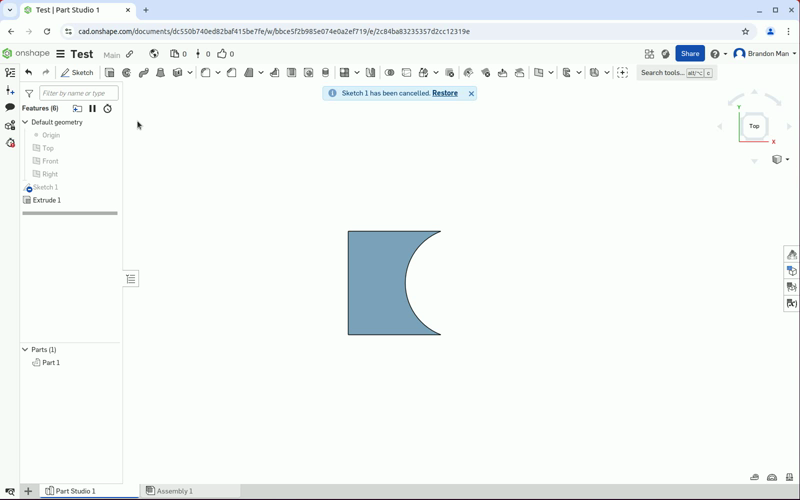
key(shift+h)
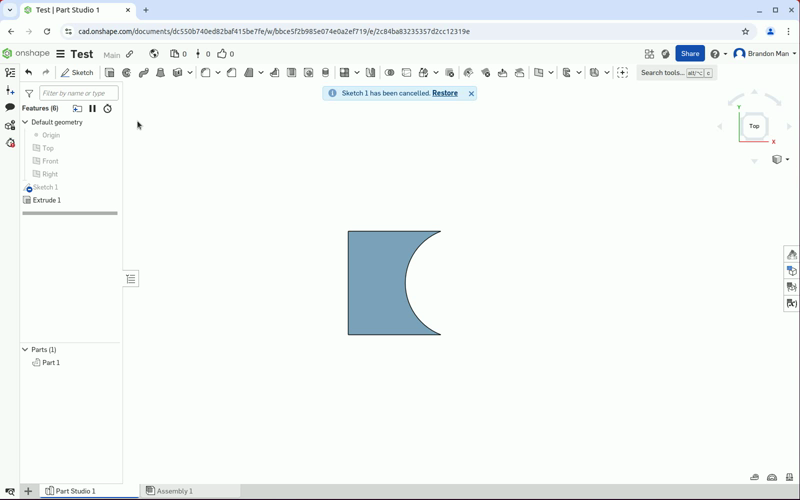
mouse_move(73, 189)
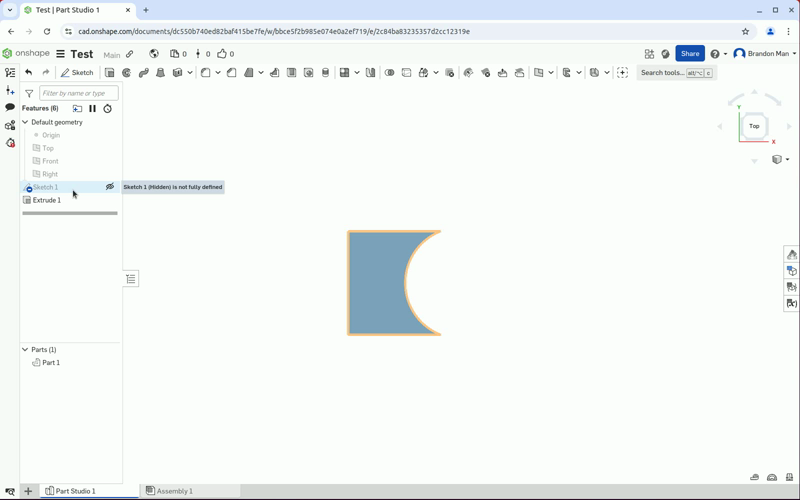
click(73, 189)
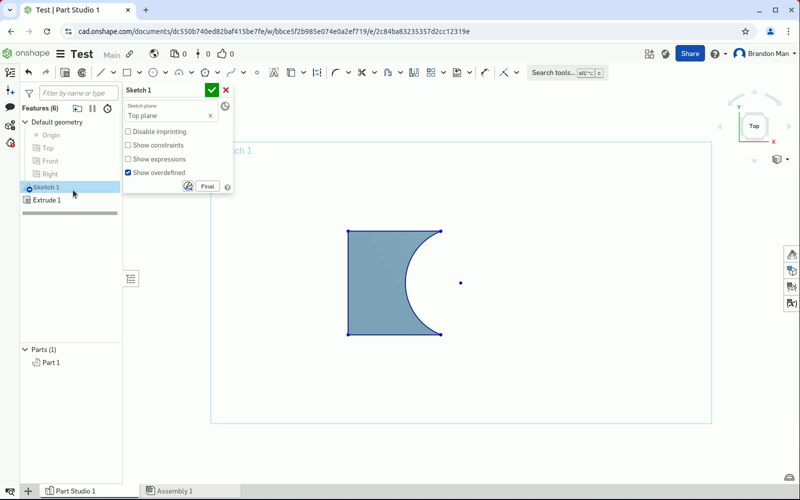
mouse_move(229, 92)
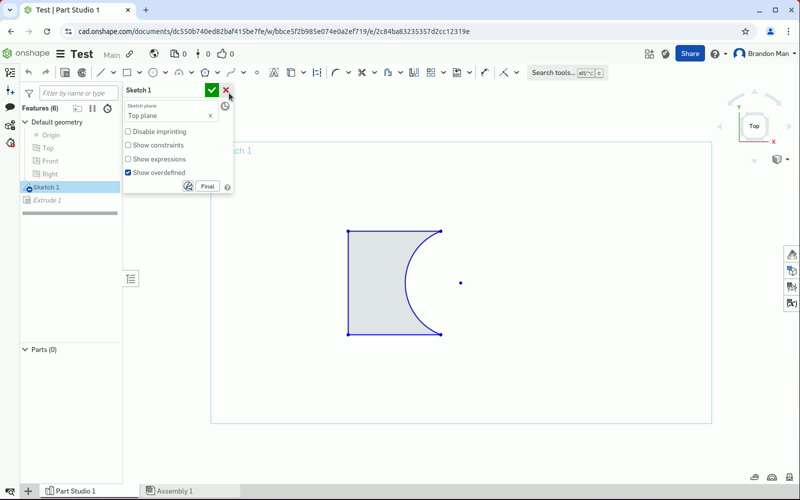
click(229, 92)
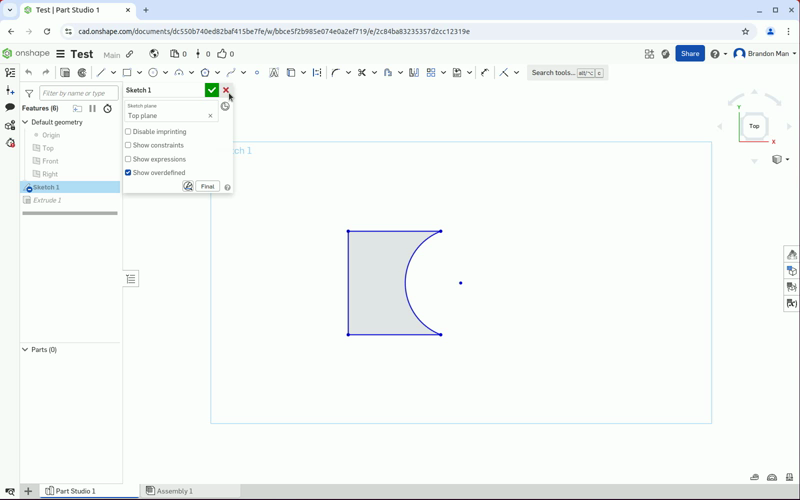
key(shift+s)
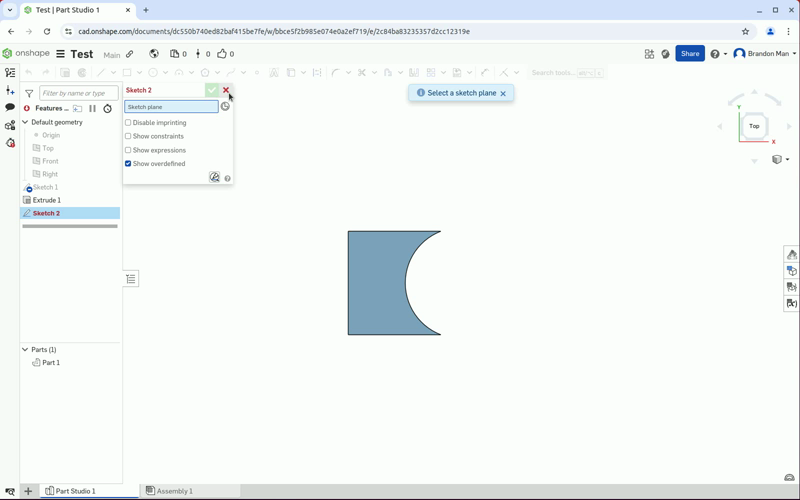
mouse_move(73, 150)
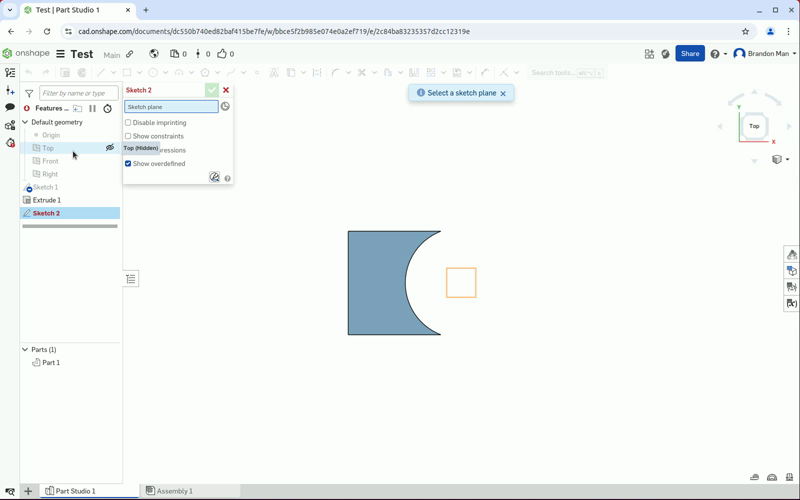
click(73, 150)
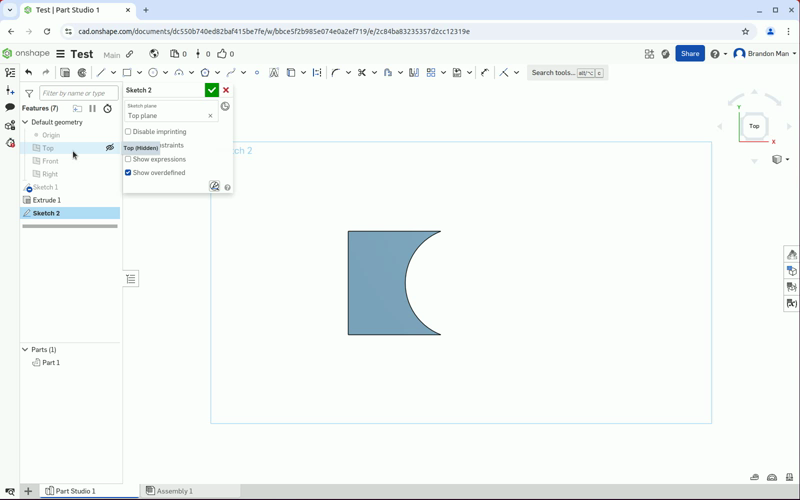
mouse_move(73, 352)
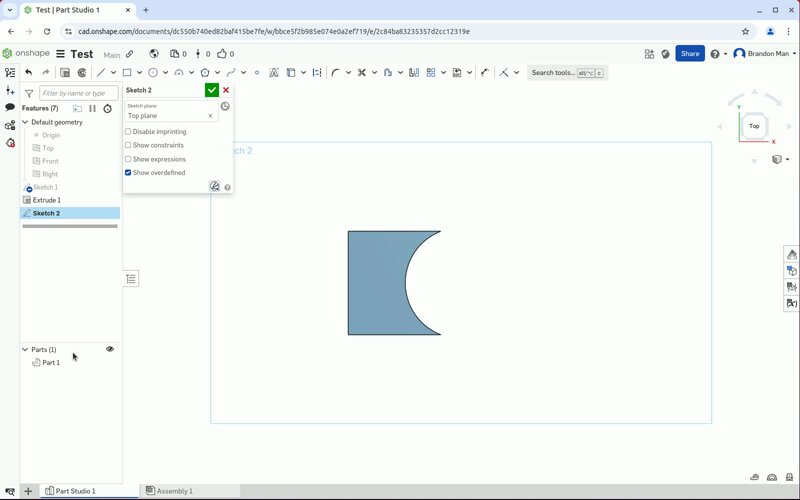
key(y)
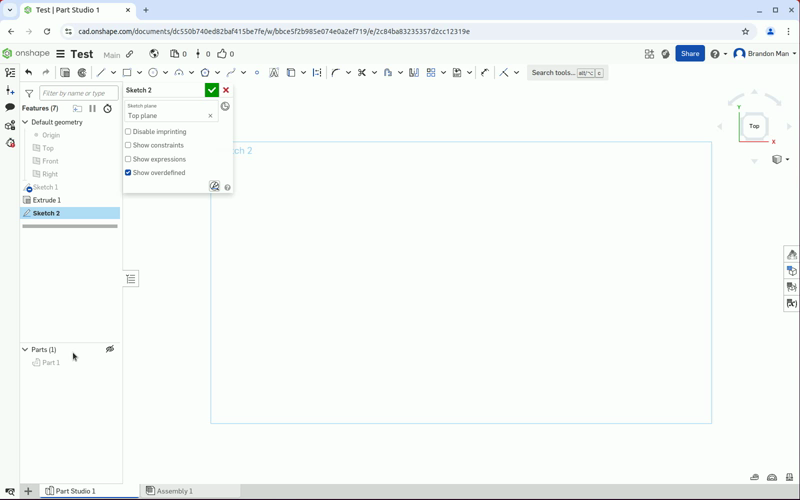
key(c)
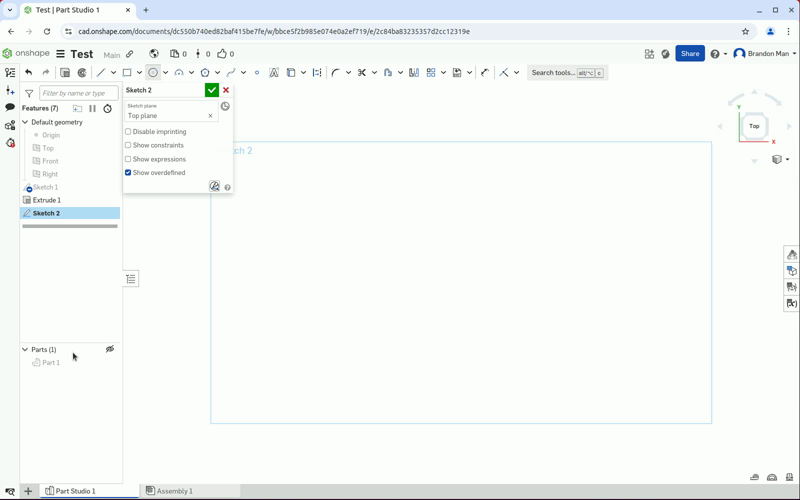
key_down(shift)
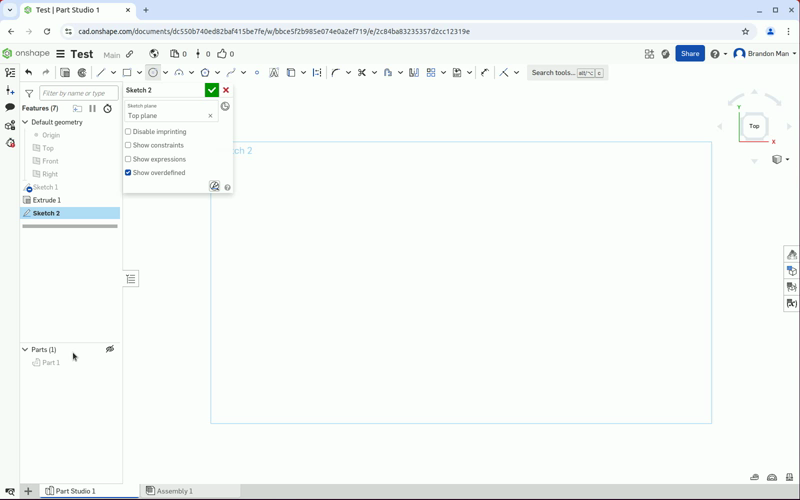
mouse_move(461, 282)
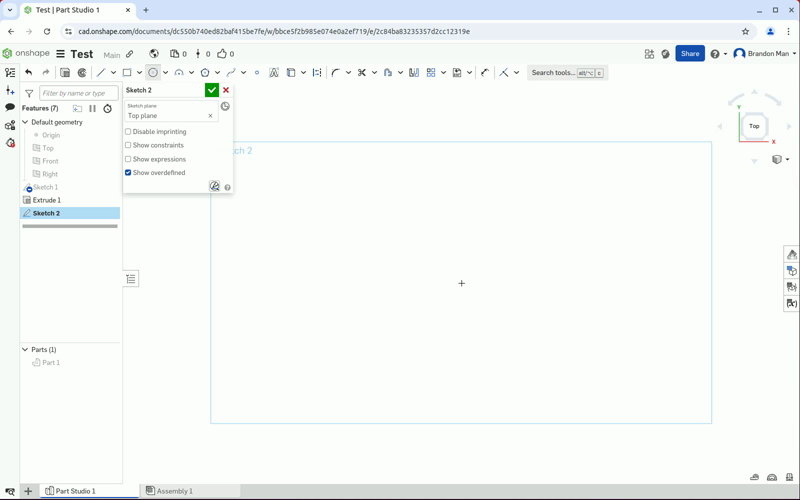
click(461, 282)
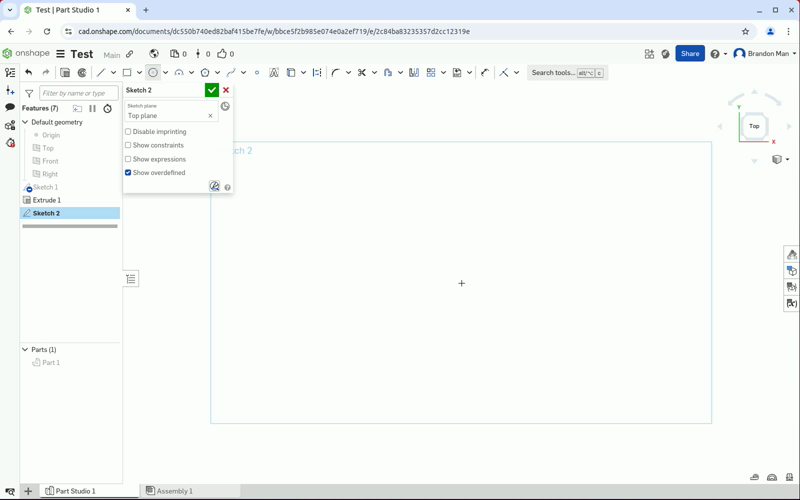
key_up(shift)
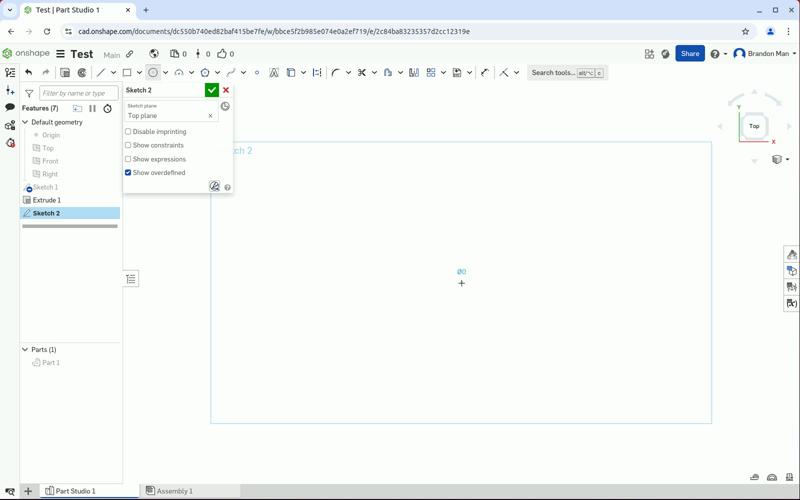
mouse_move(518, 282)
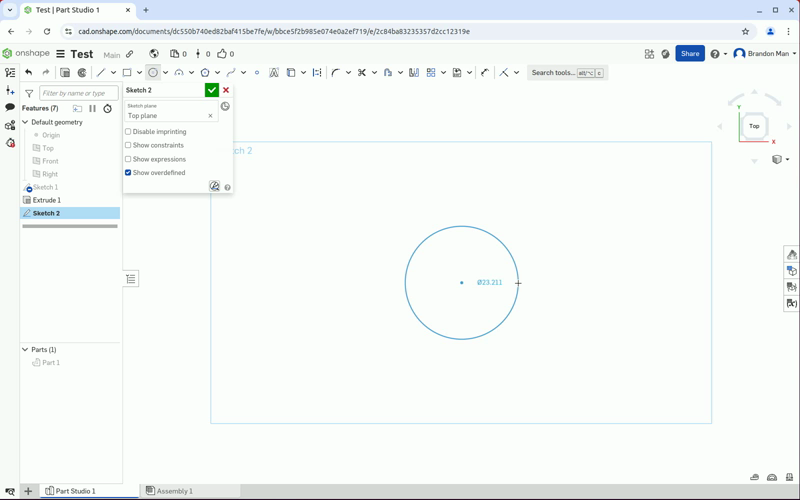
click(518, 282)
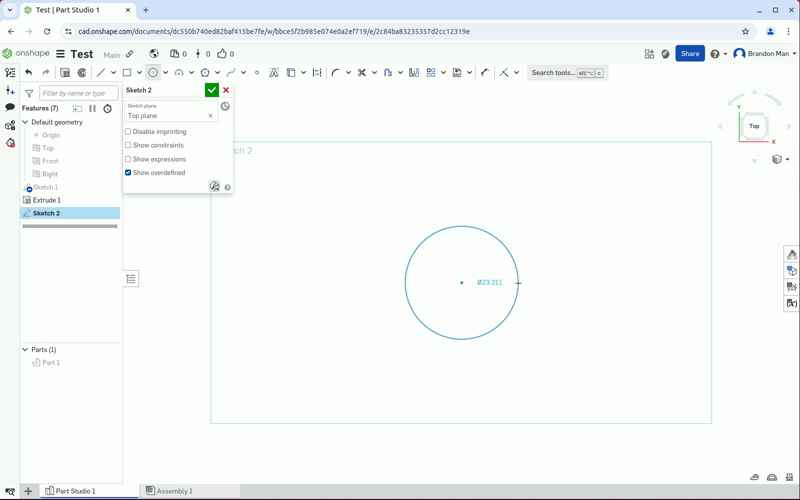
key(esc)
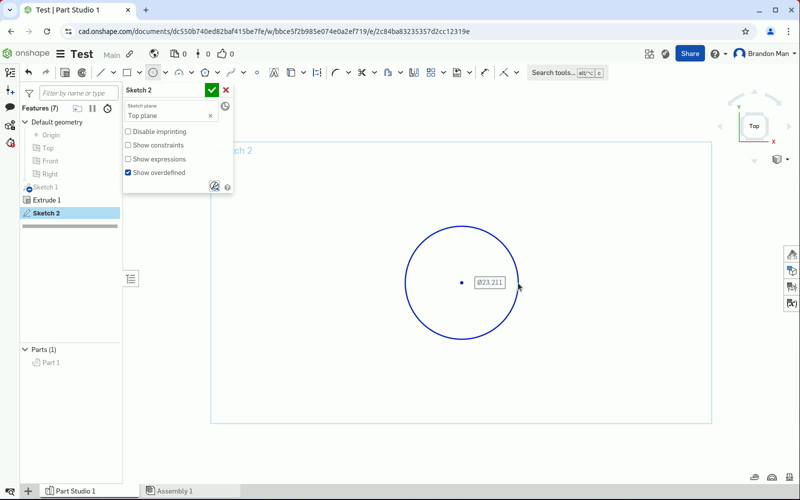
key(c)
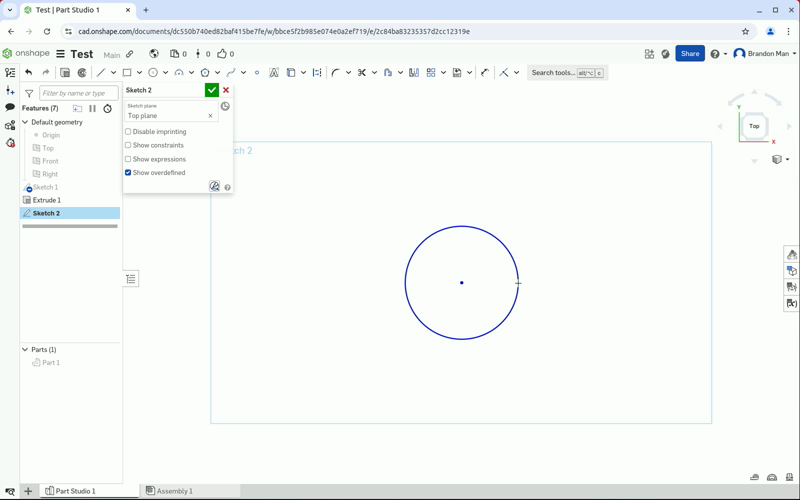
key_down(shift)
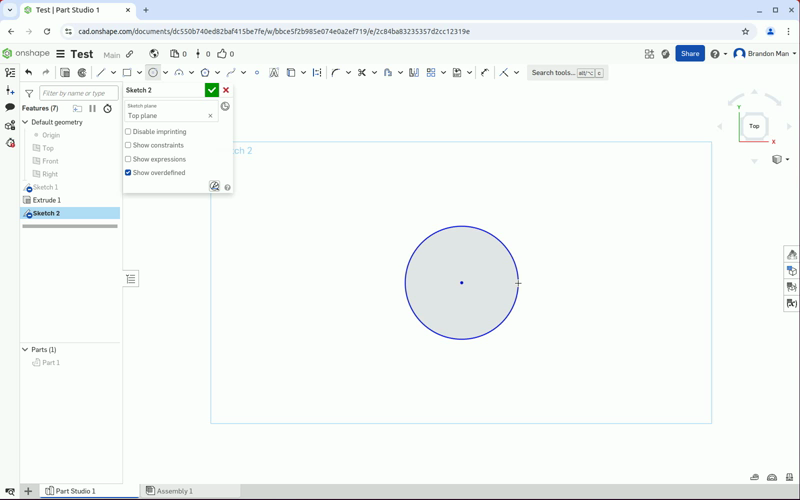
mouse_move(461, 282)
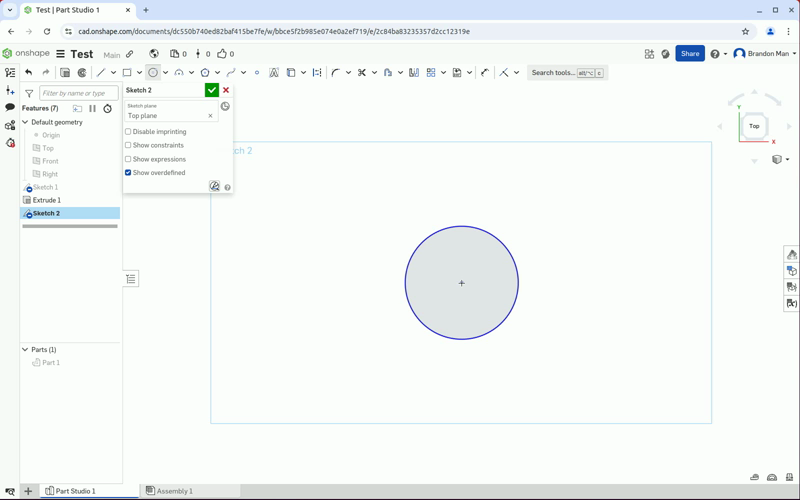
click(461, 282)
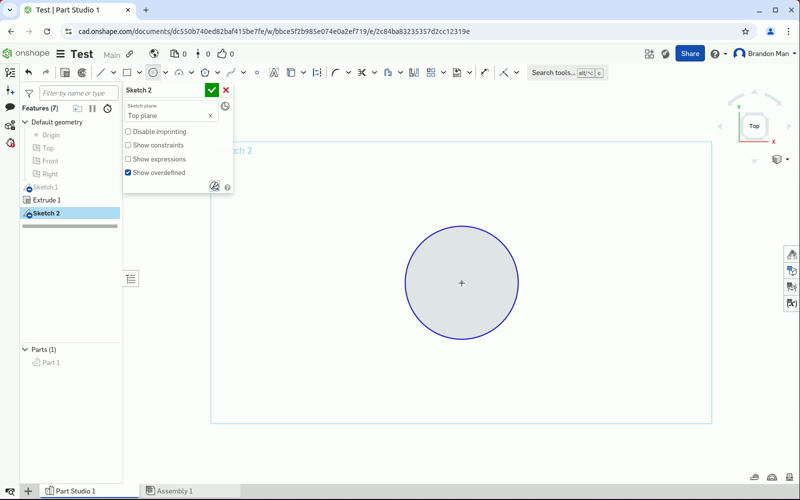
key_up(shift)
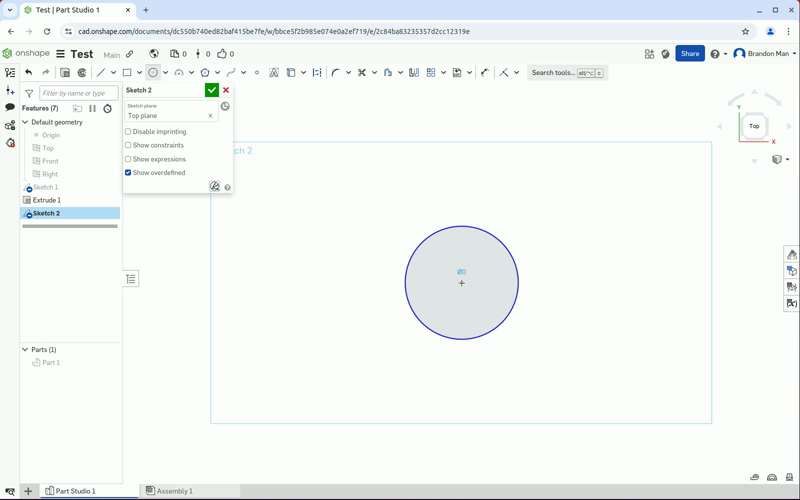
mouse_move(500, 282)
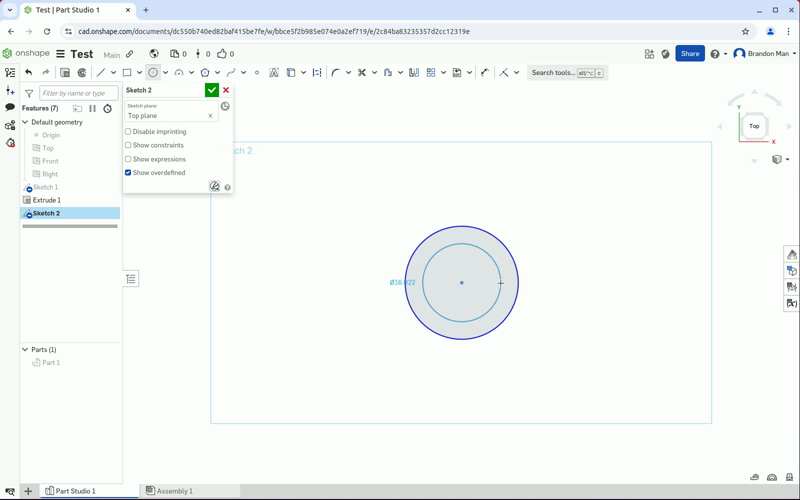
click(500, 282)
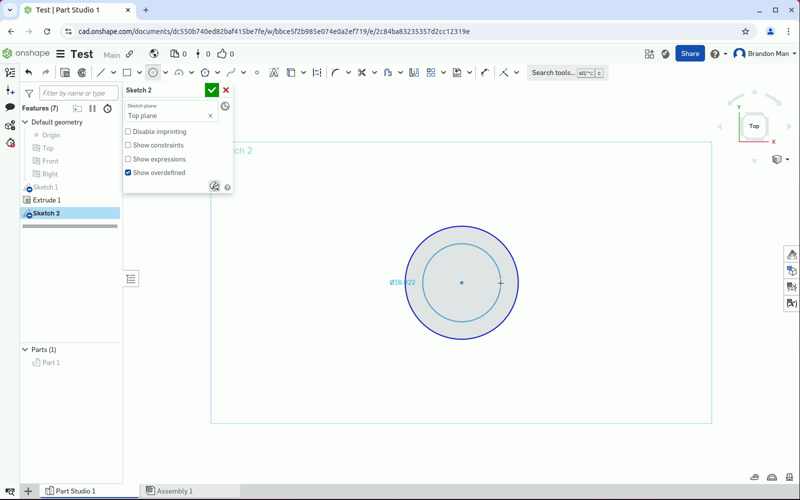
key(esc)
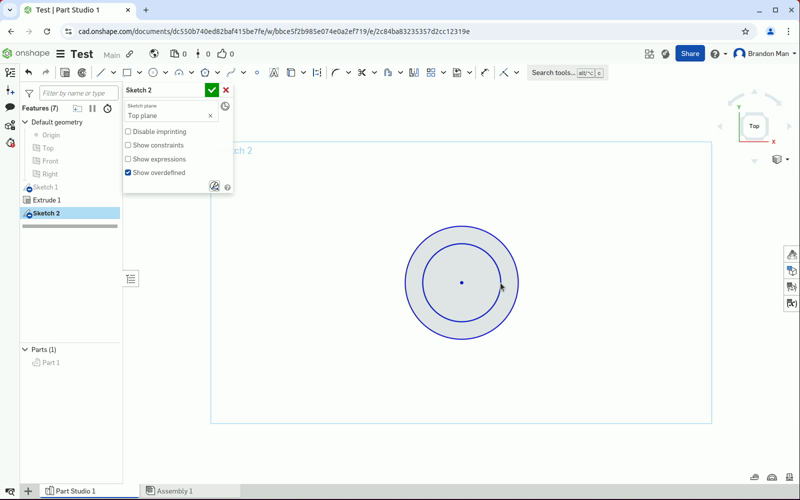
mouse_move(506, 266)
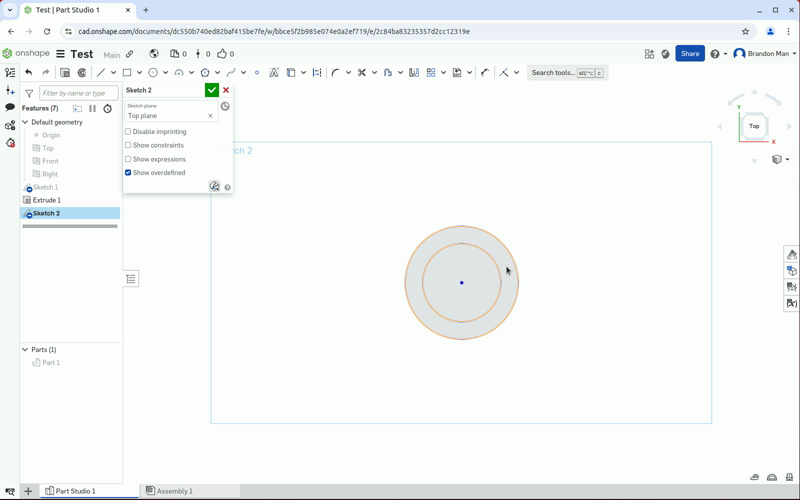
click(506, 266)
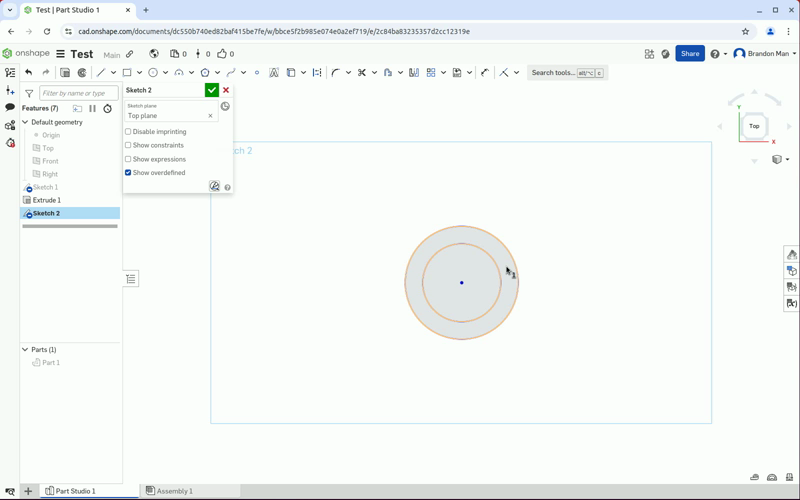
mouse_move(73, 352)
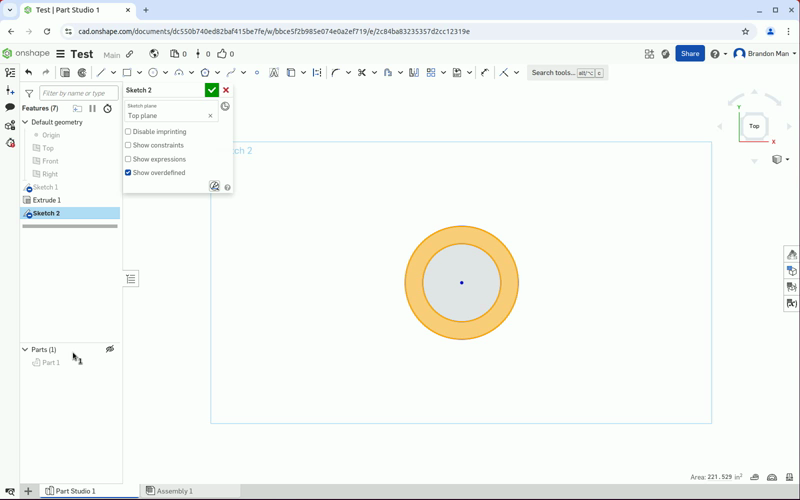
key(shift+y)
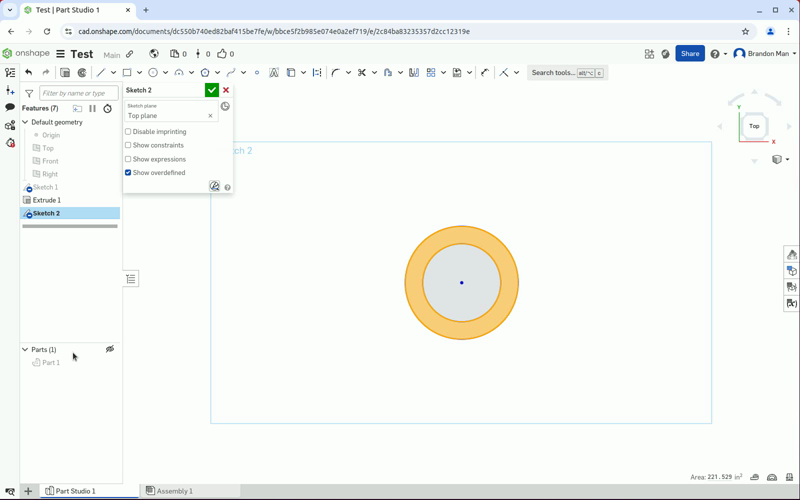
key(shift+e)
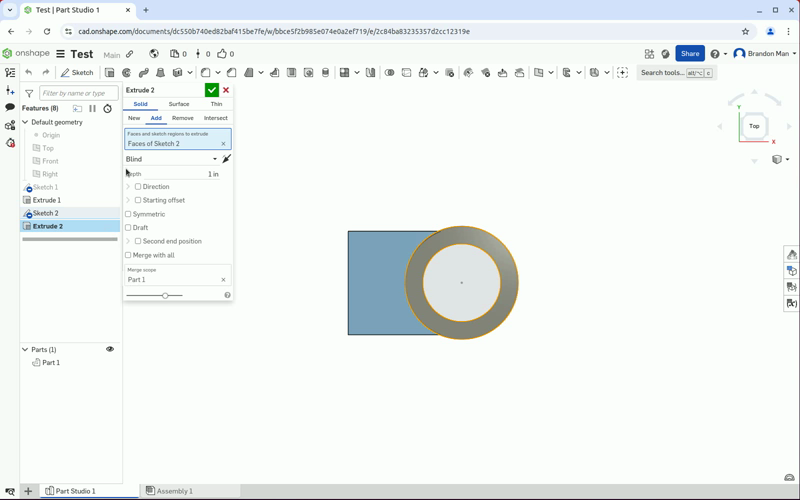
mouse_move(143, 106)
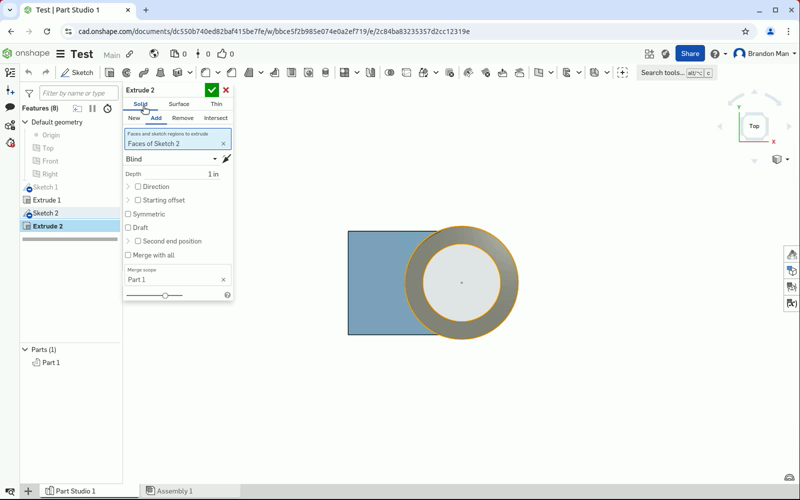
click(143, 106)
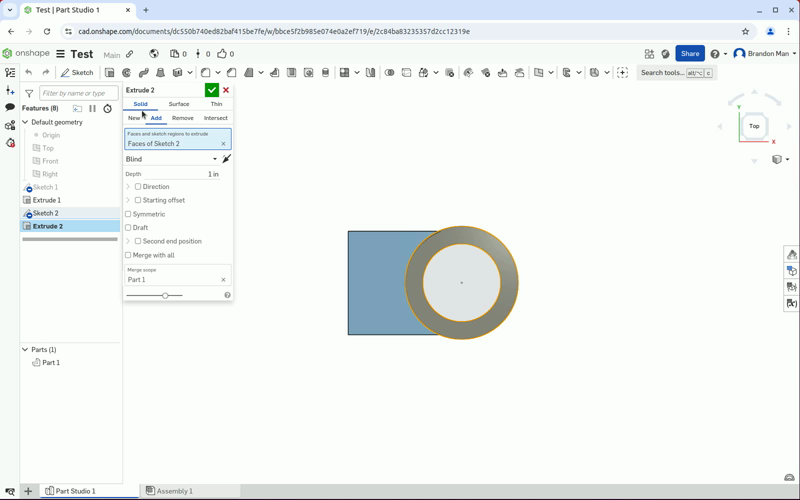
mouse_move(137, 120)
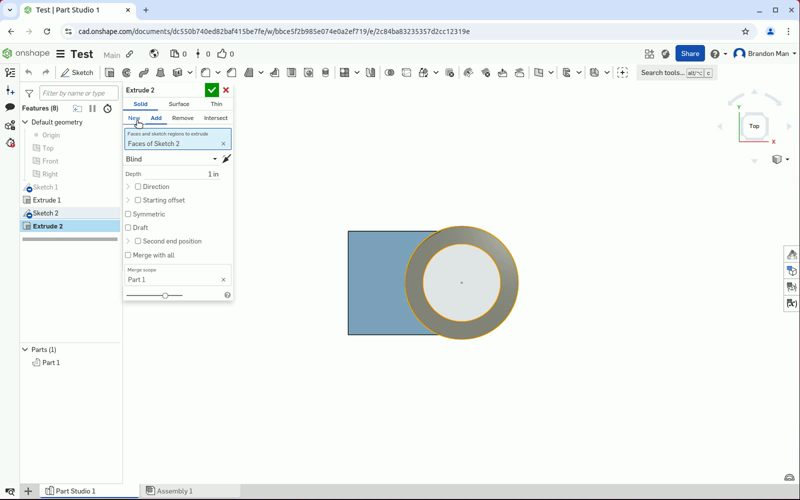
click(137, 120)
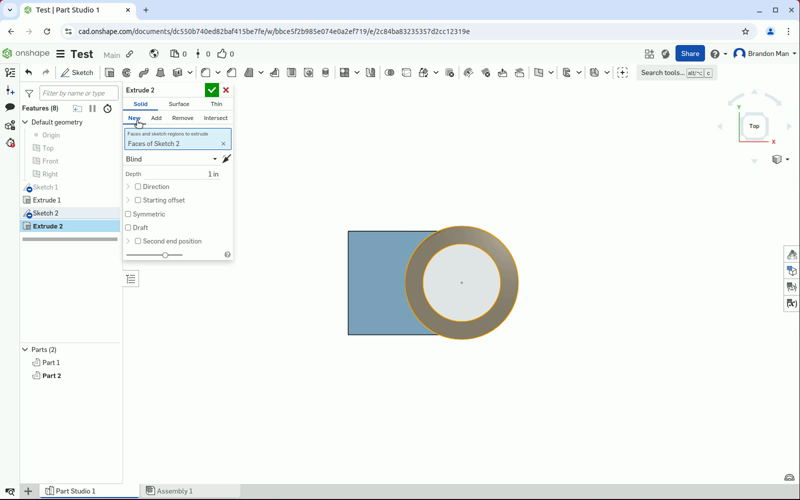
key(tab, 4)
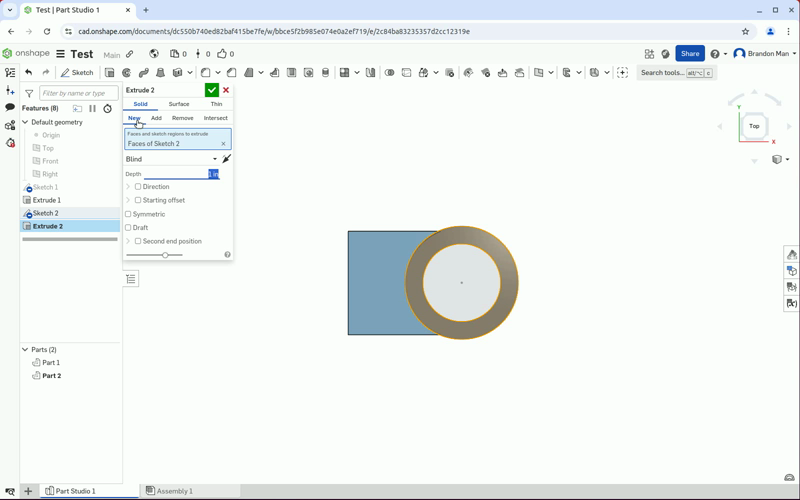
text(9.388)
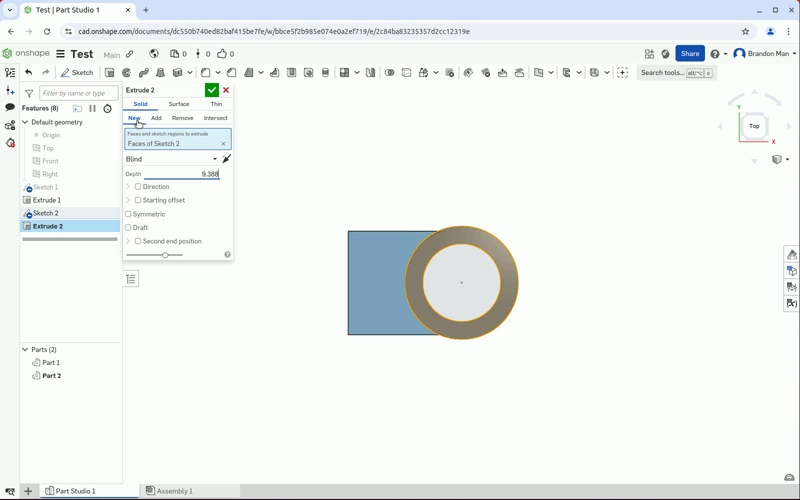
key(enter)
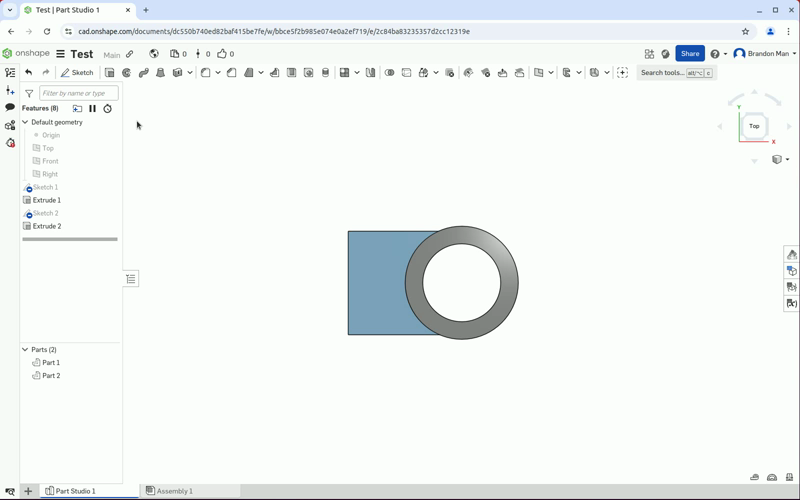
key(shift+h)
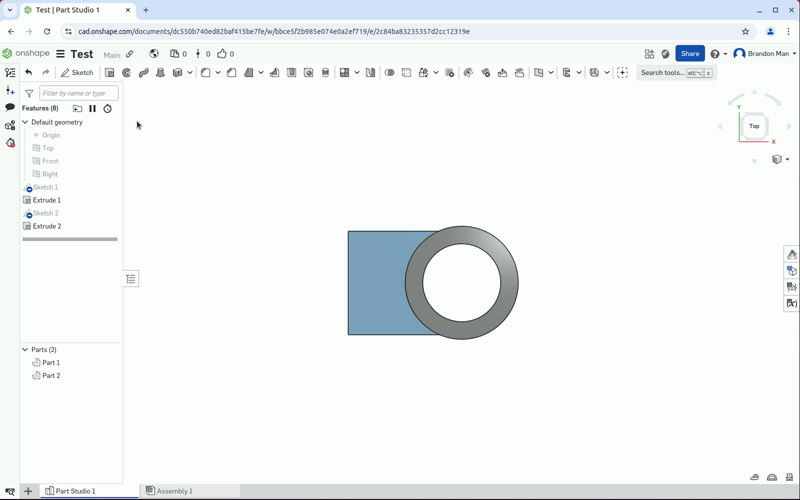
key(shift+h)
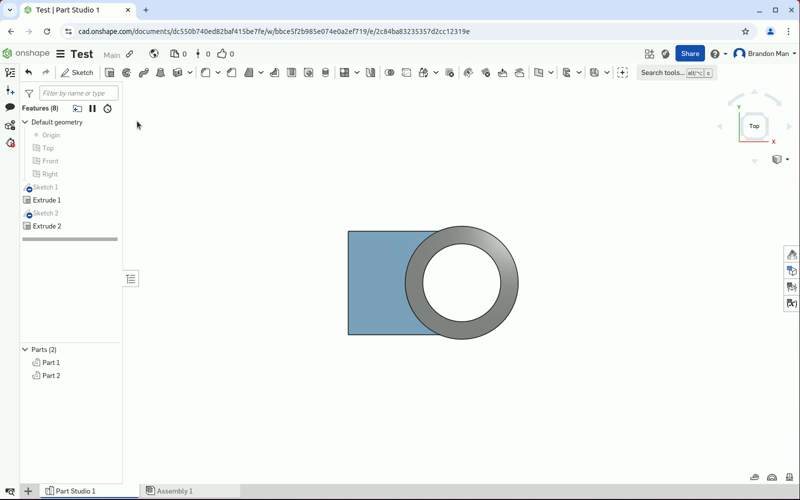
mouse_move(73, 189)
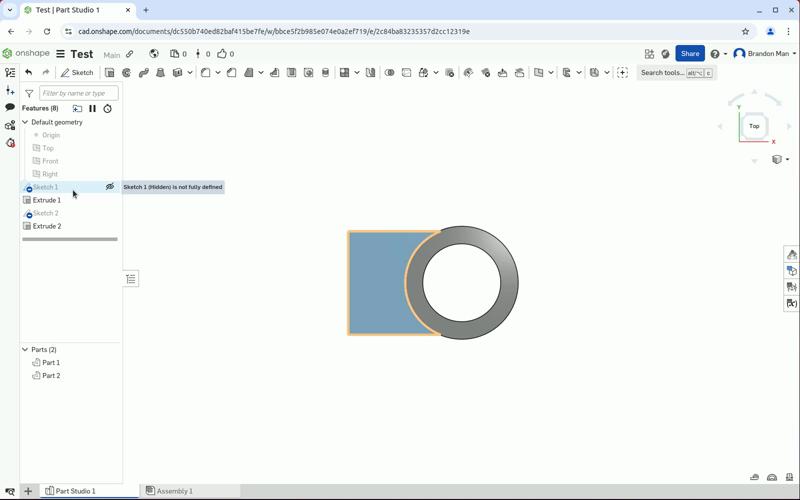
click(73, 189)
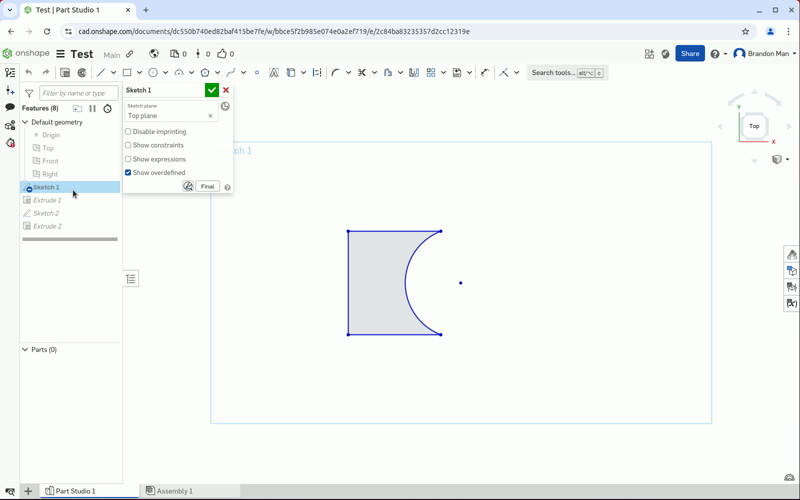
mouse_move(229, 92)
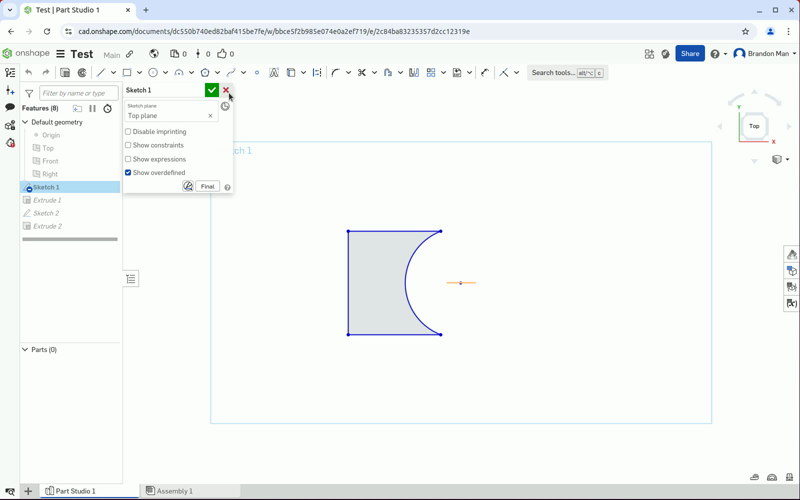
click(229, 92)
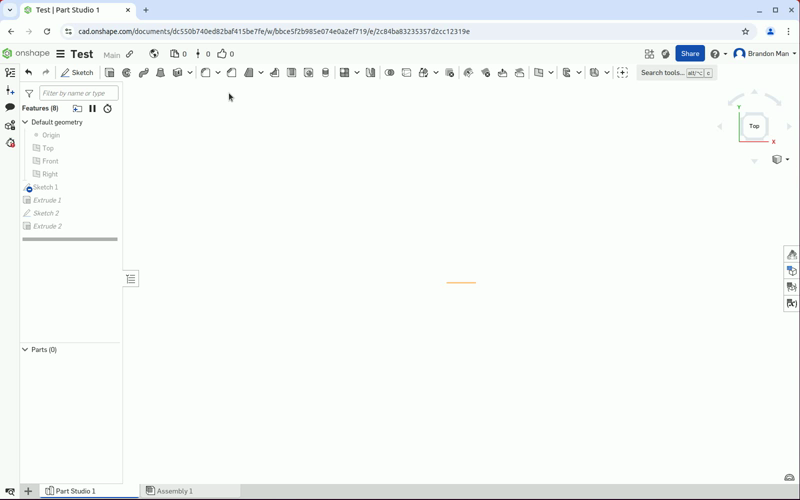
mouse_move(541, 75)
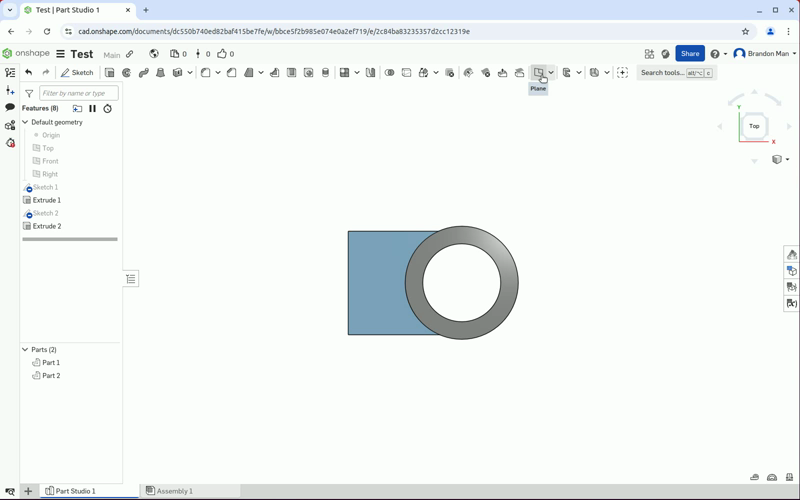
click(541, 75)
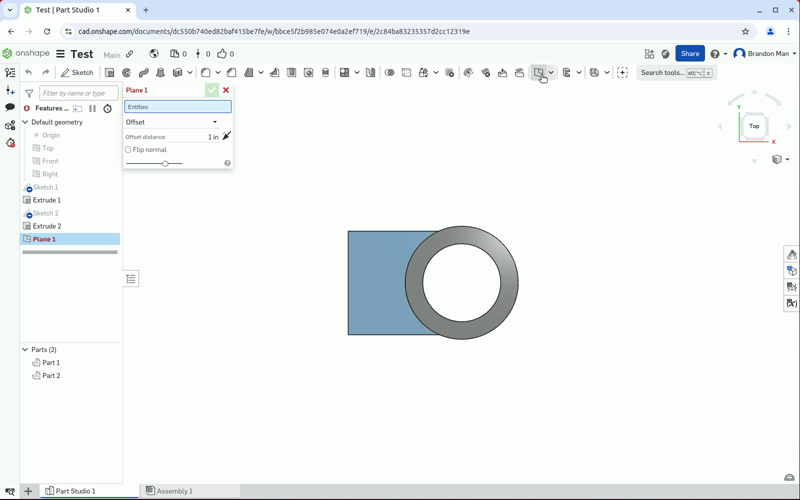
mouse_move(73, 150)
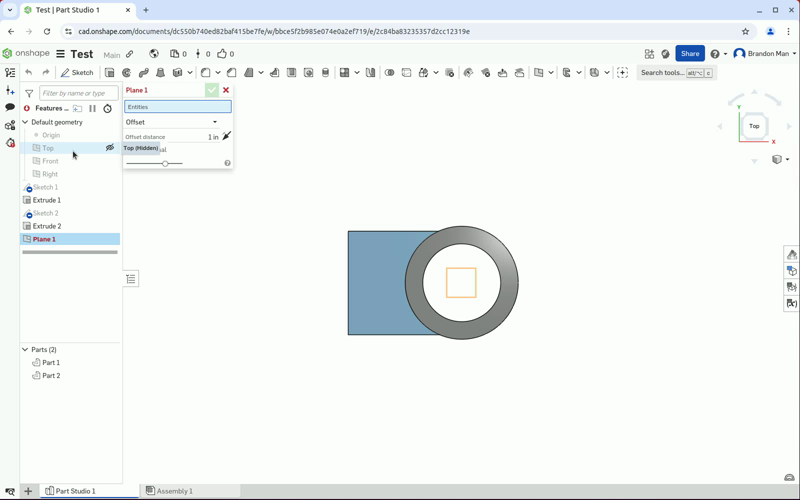
click(73, 150)
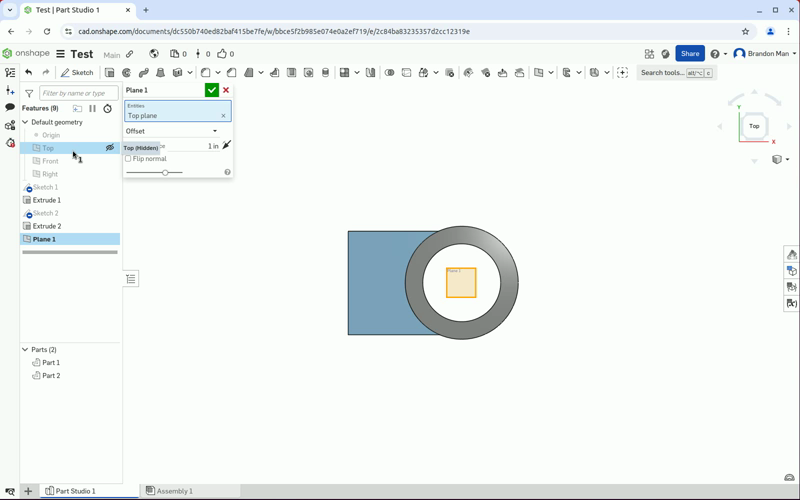
key(tab, 2)
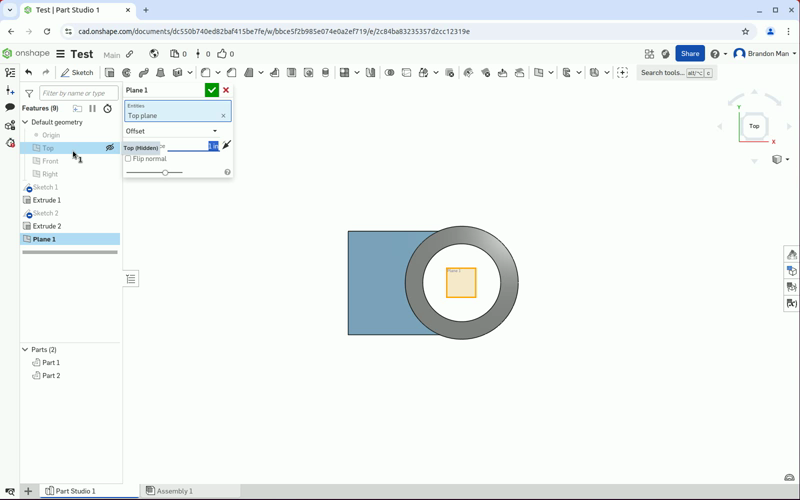
text(2.403)
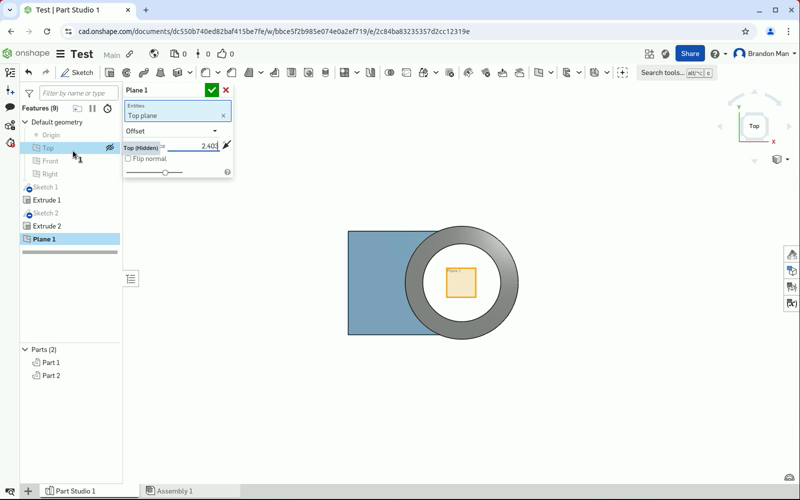
key(enter, 2)
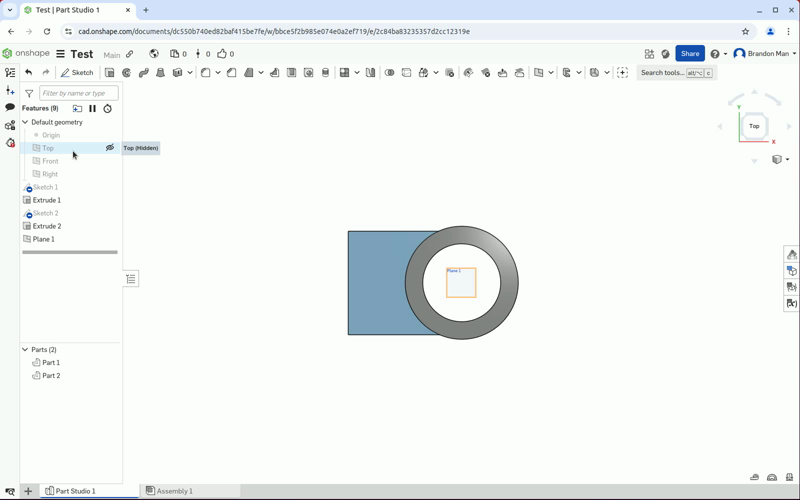
key(shift+s)
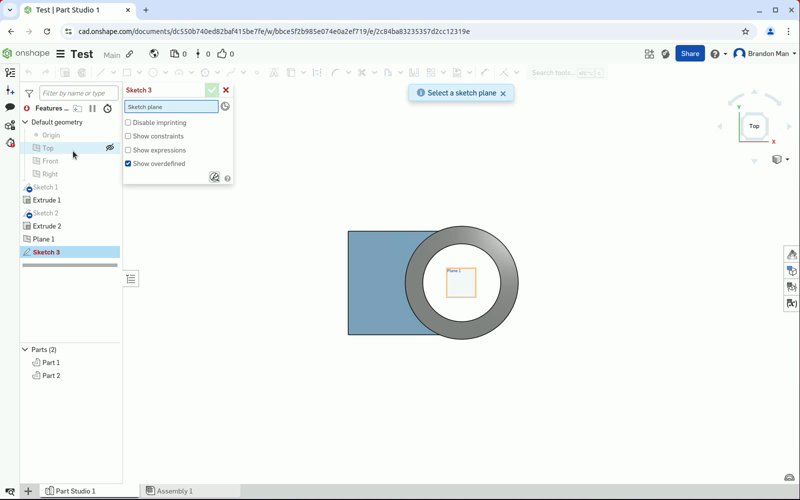
mouse_move(73, 241)
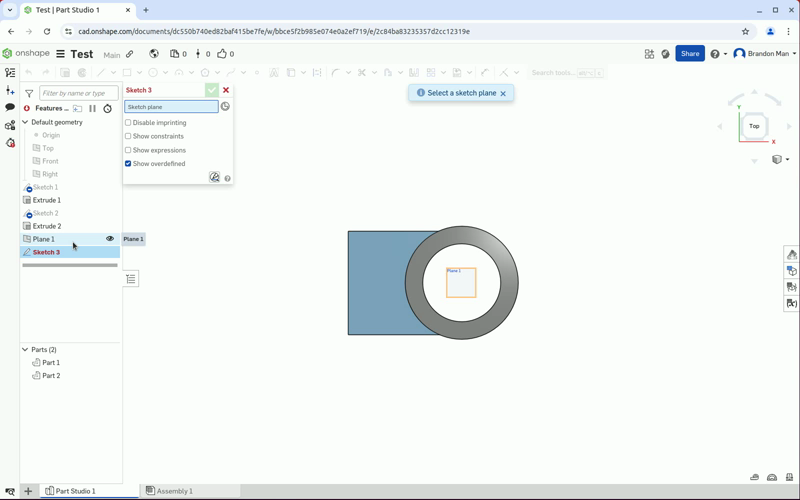
click(73, 241)
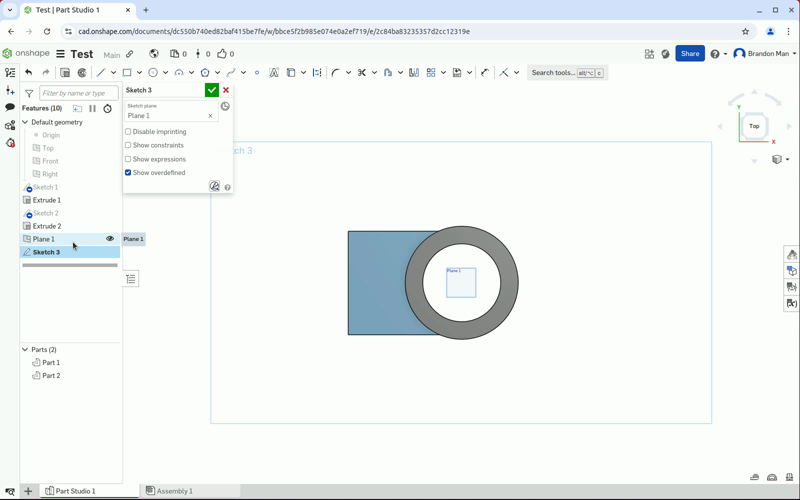
mouse_move(73, 352)
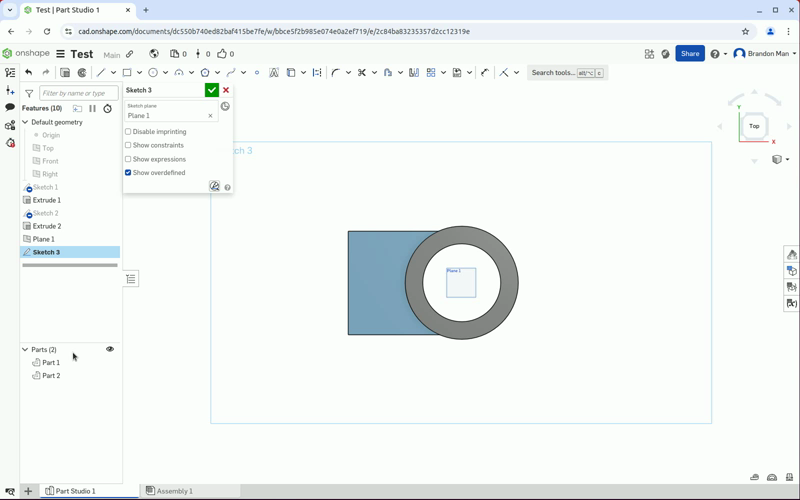
key(y)
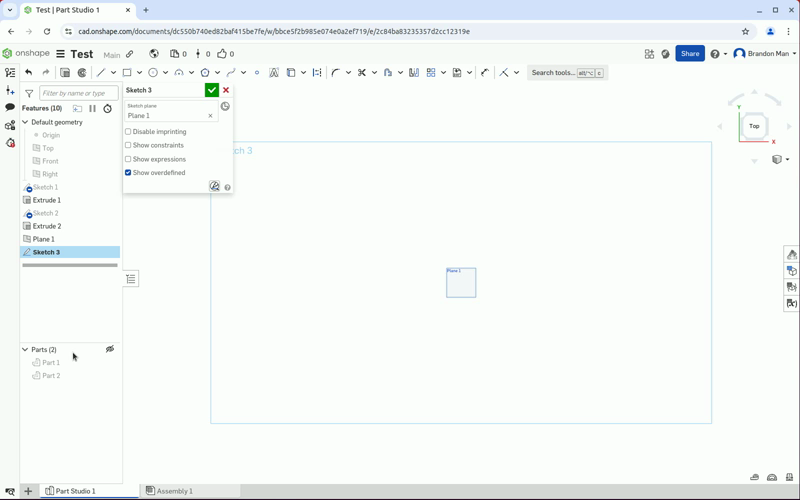
key(l)
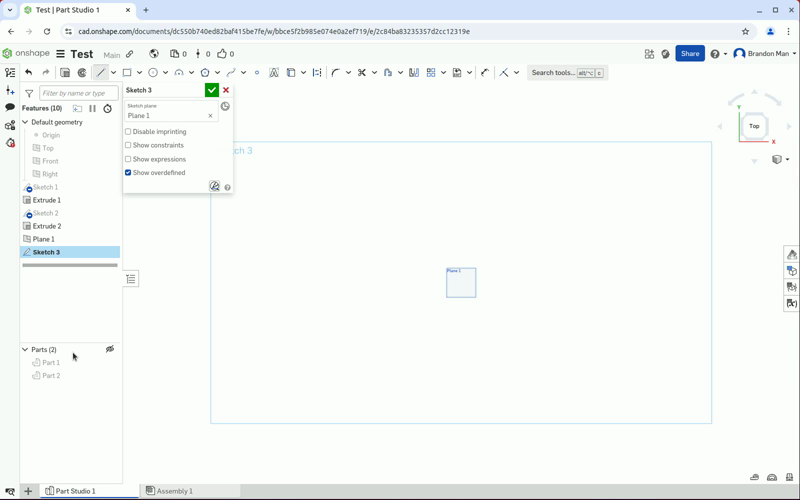
key_down(shift)
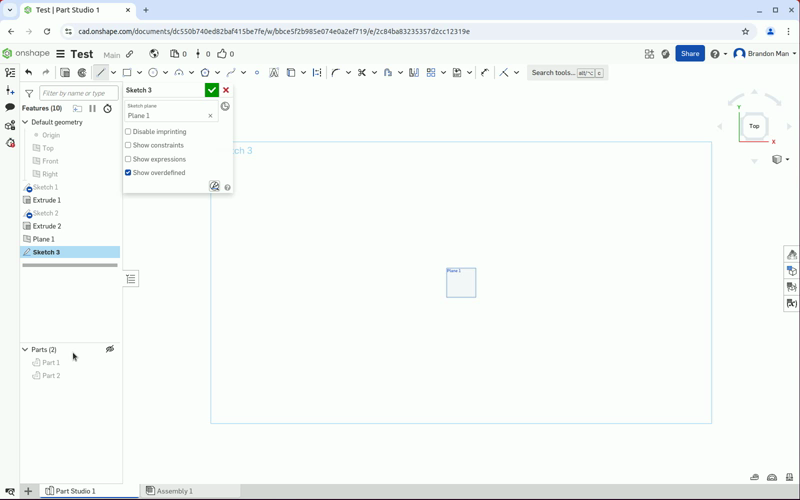
mouse_move(405, 291)
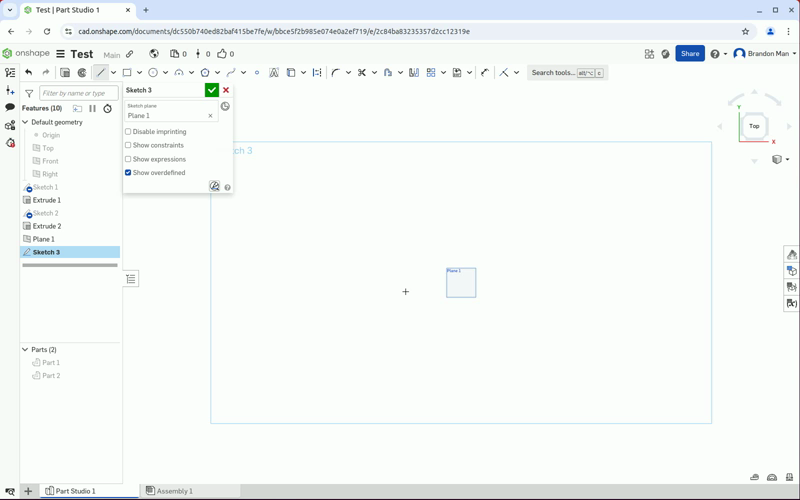
click(405, 291)
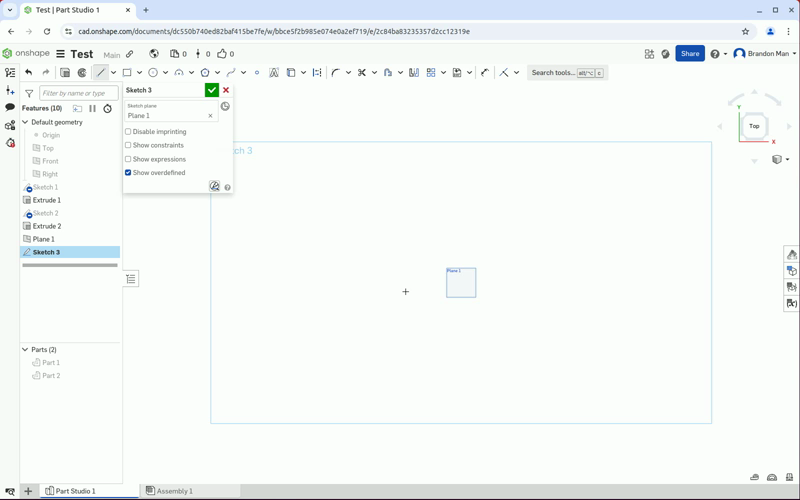
key_up(shift)
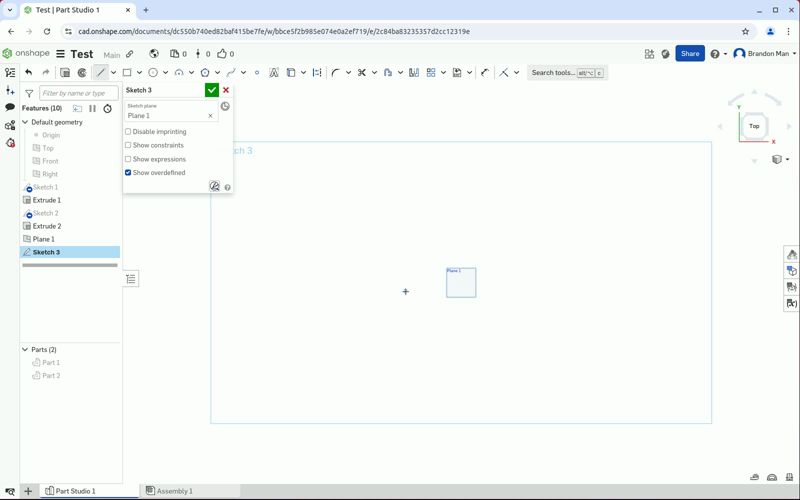
key_down(shift)
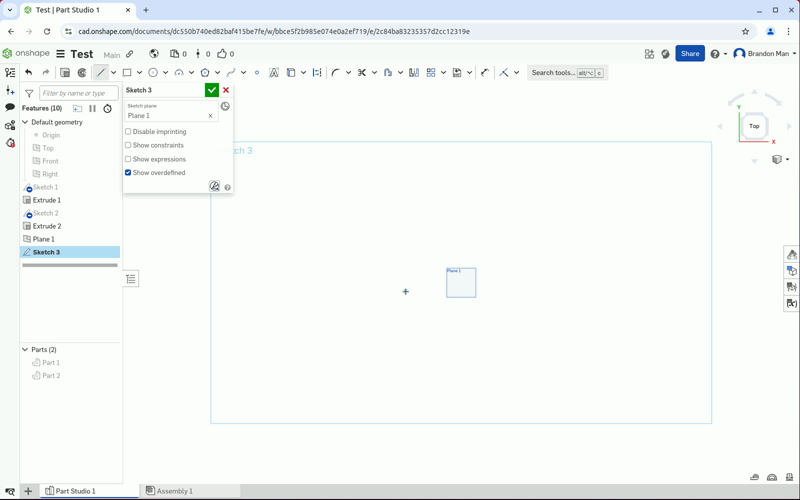
key_up(shift)
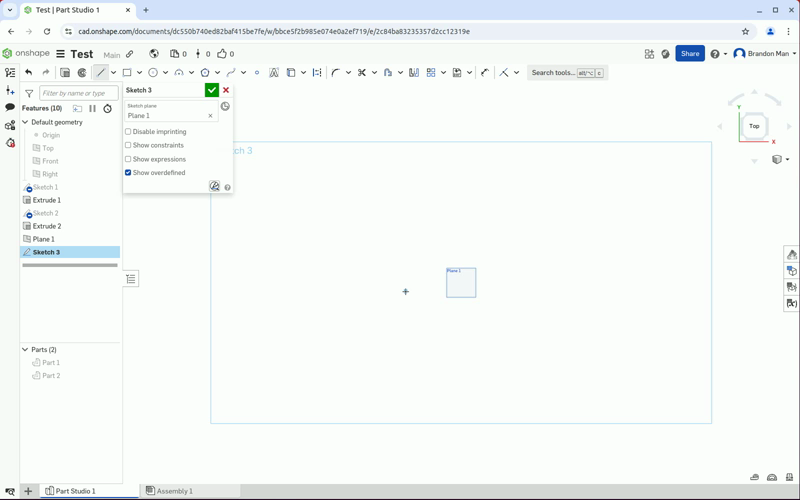
key_down(shift)
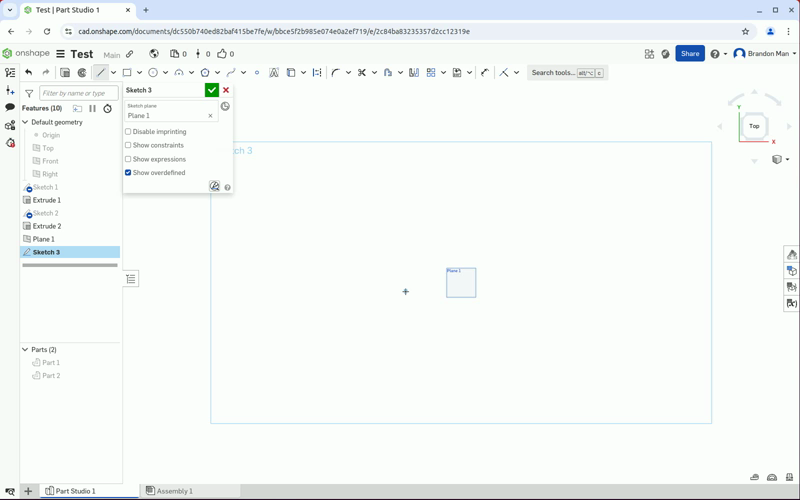
mouse_move(435, 291)
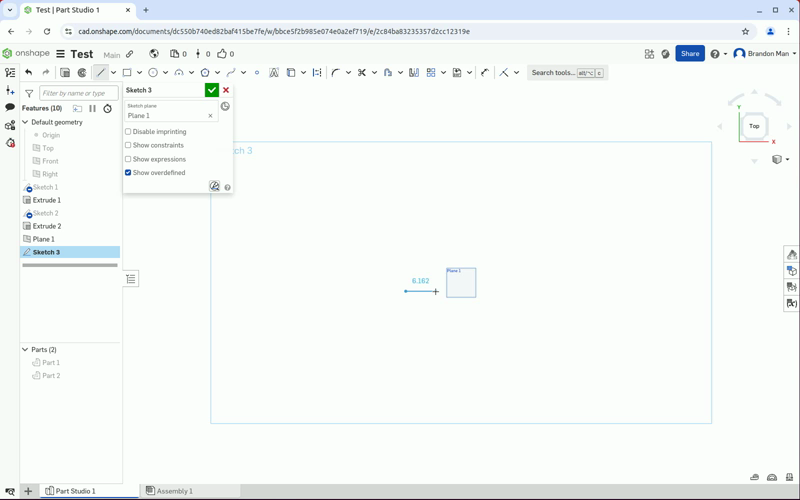
mouse_move(405, 272)
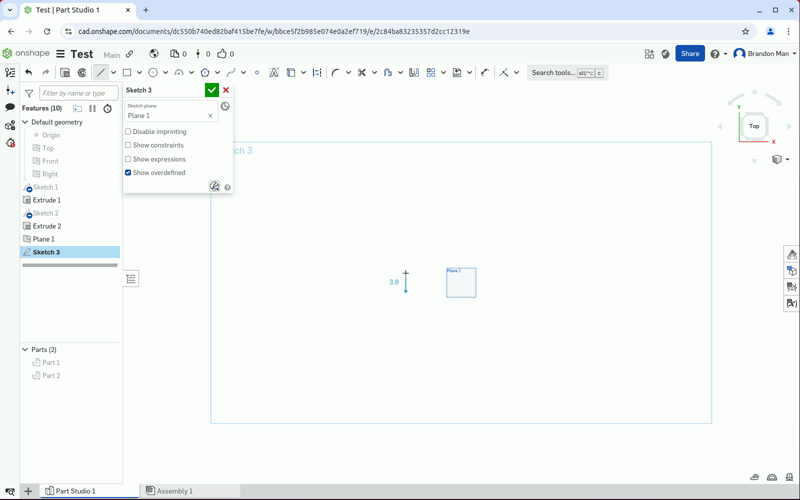
click(405, 272)
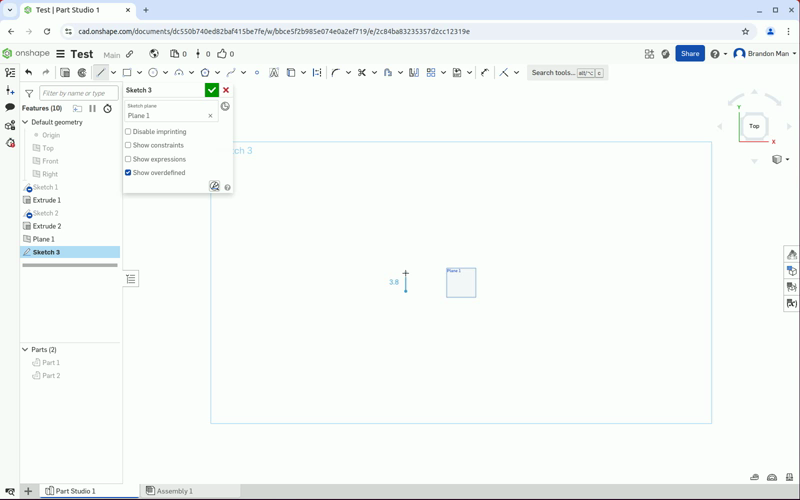
key_up(shift)
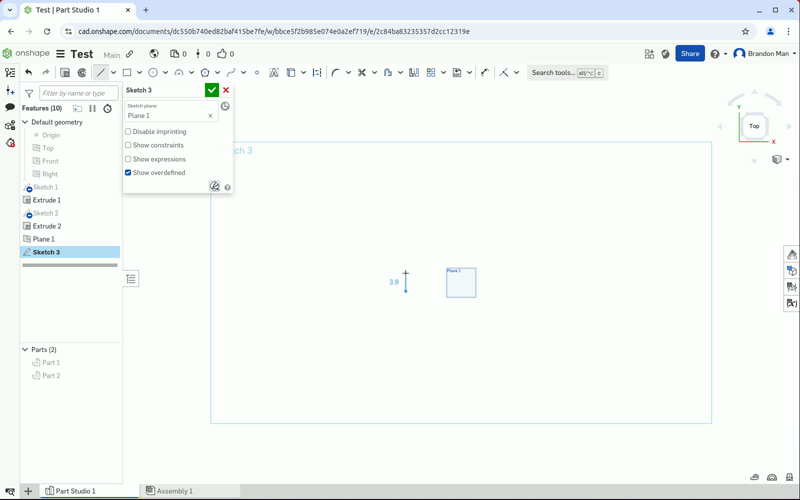
key(esc)
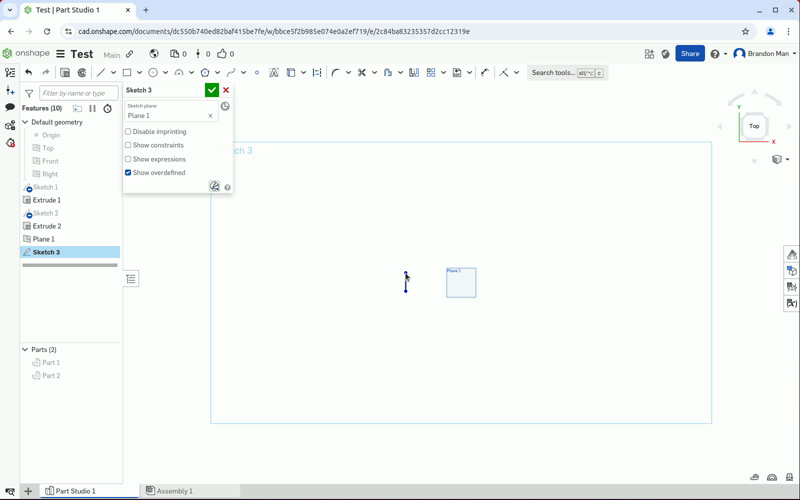
key(a)
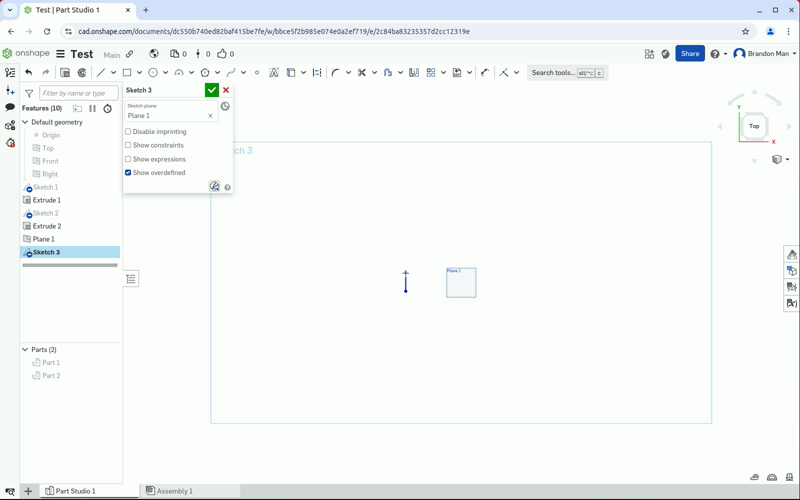
mouse_move(405, 272)
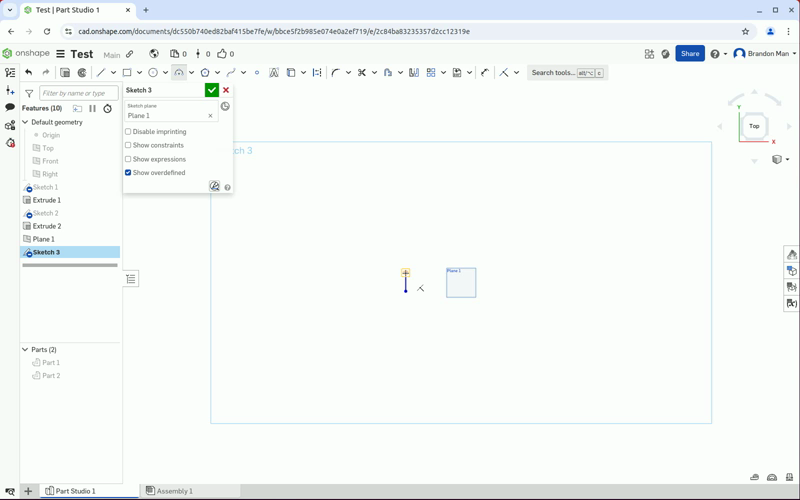
click(405, 272)
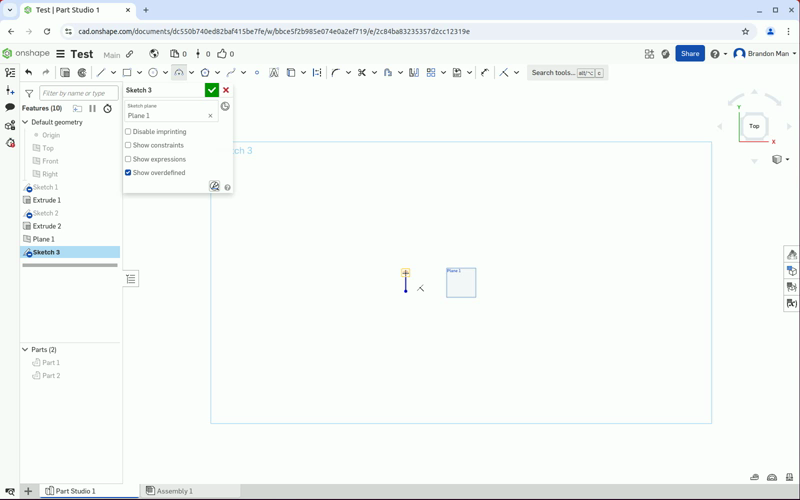
mouse_move(405, 291)
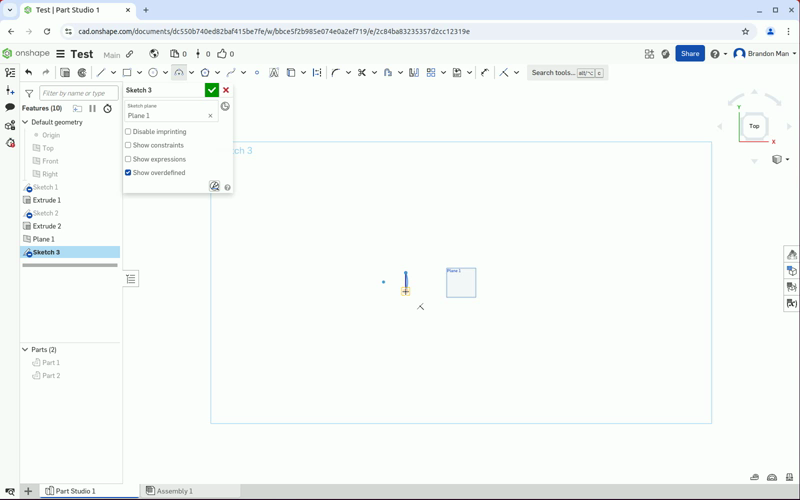
click(405, 291)
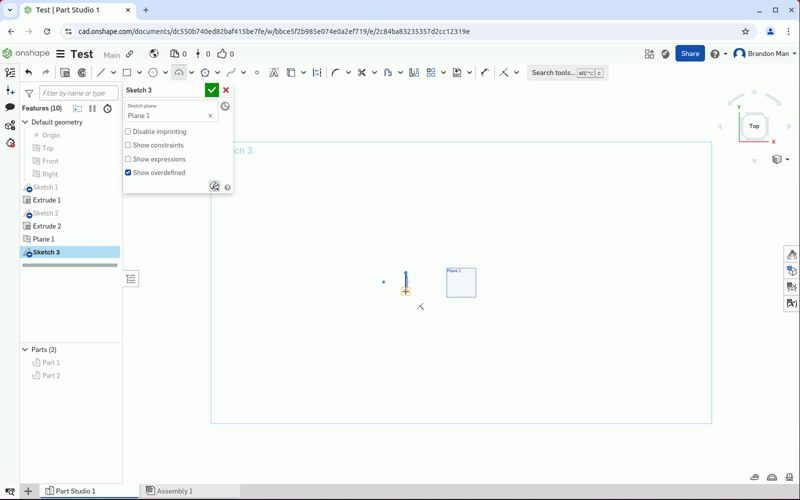
key_down(shift)
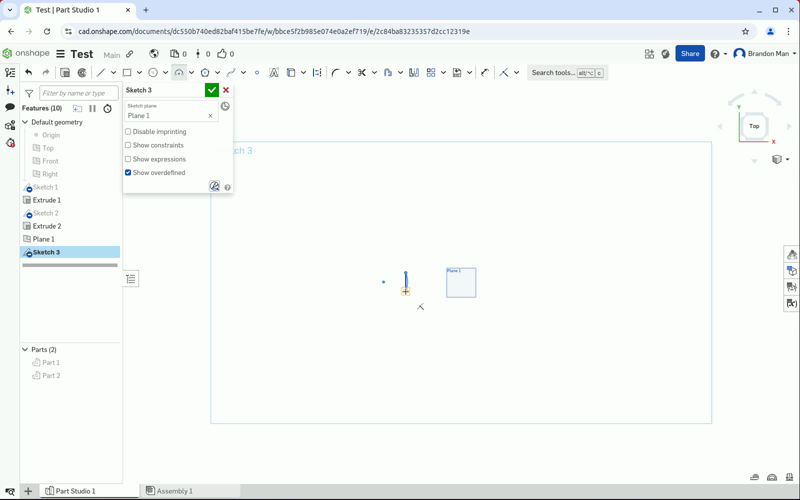
mouse_move(404, 282)
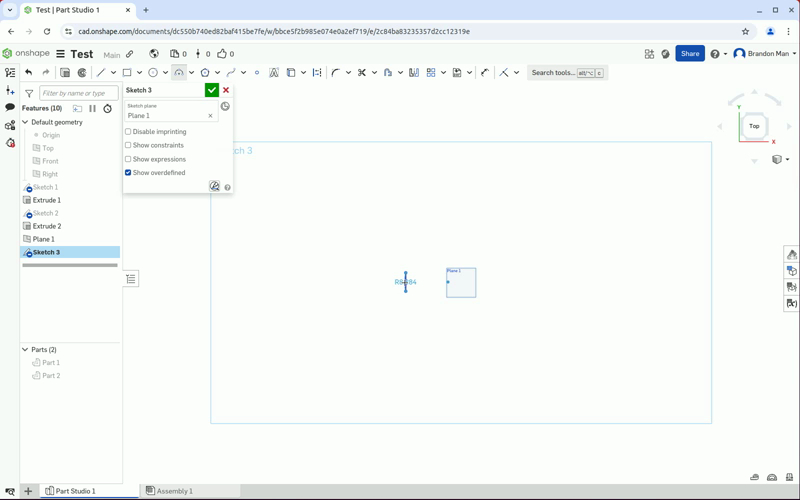
click(404, 282)
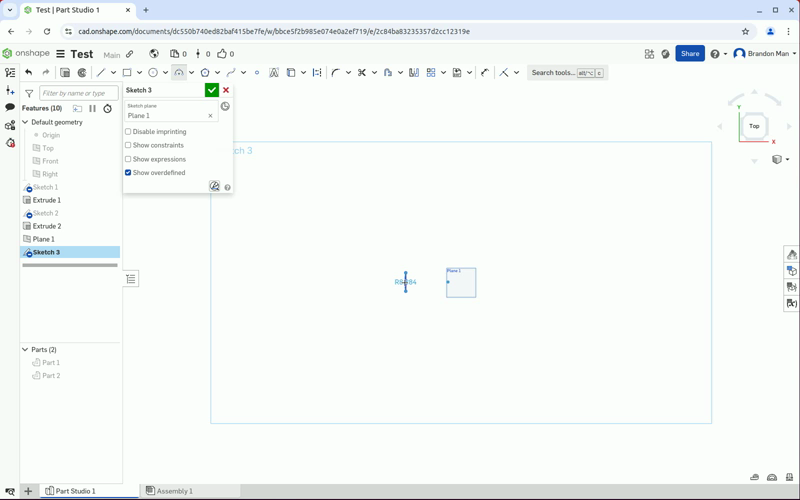
key_up(shift)
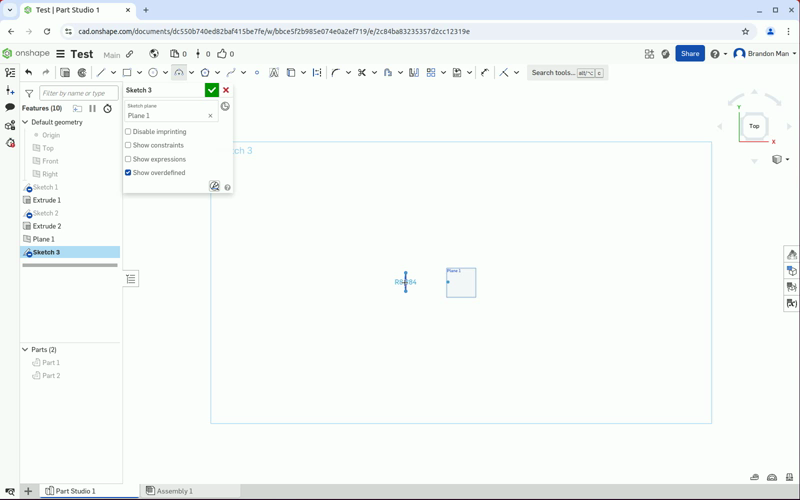
key(esc)
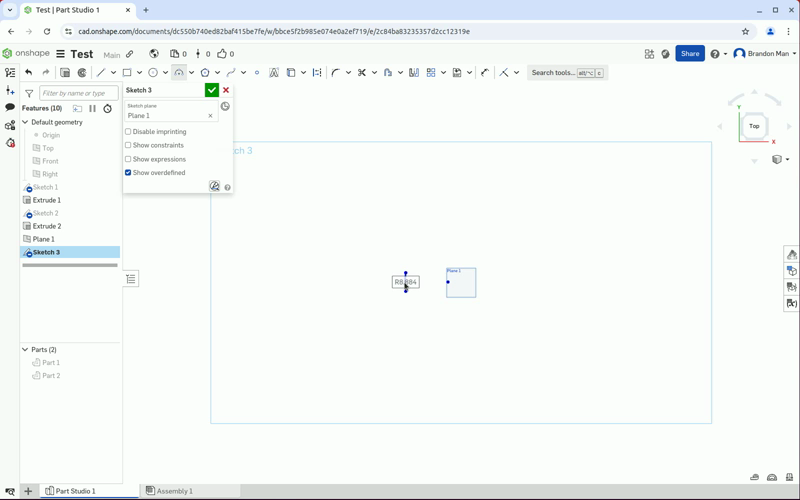
mouse_move(405, 278)
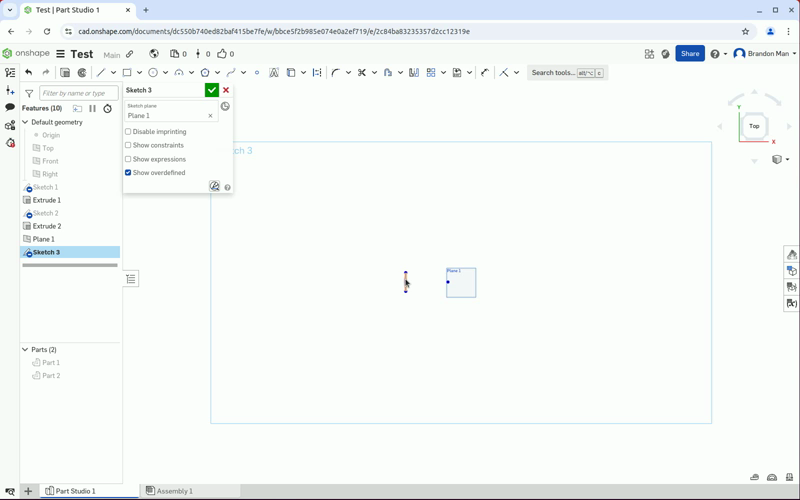
scroll(6)
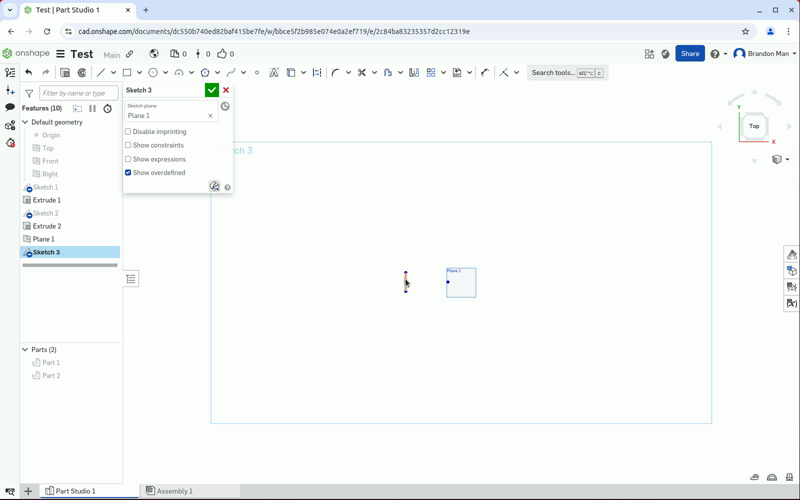
scroll(6)
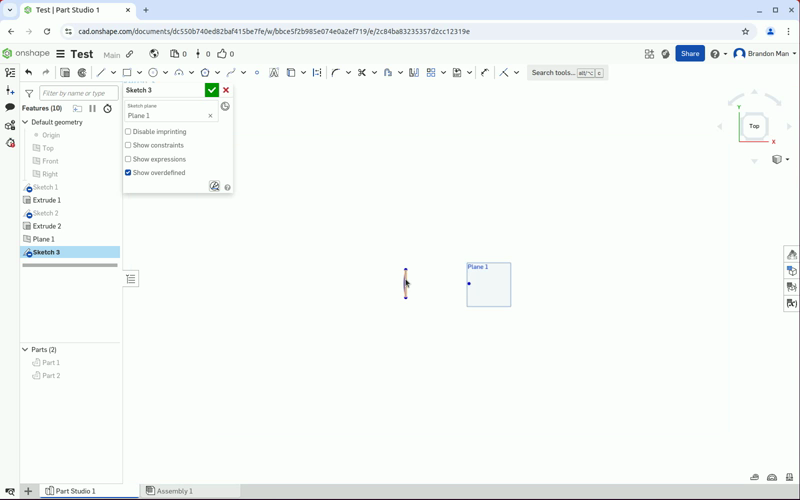
scroll(6)
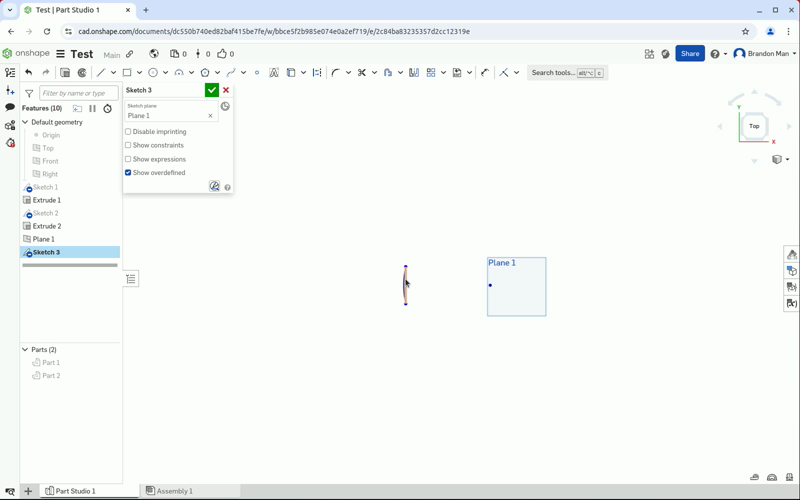
scroll(6)
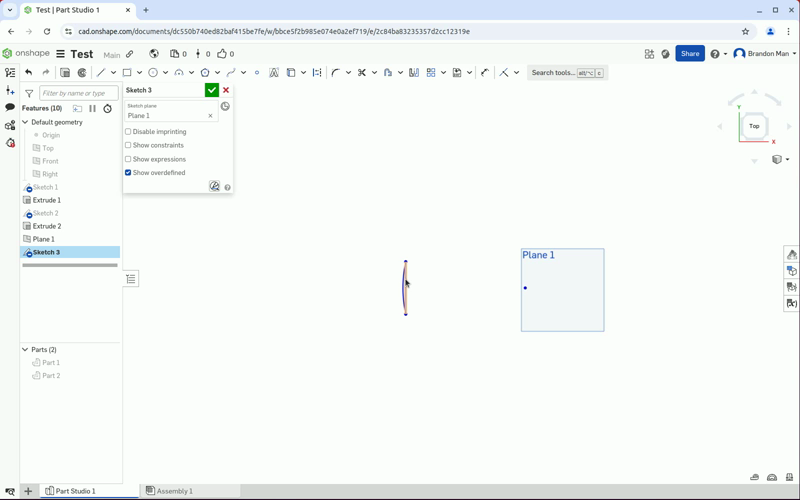
scroll(6)
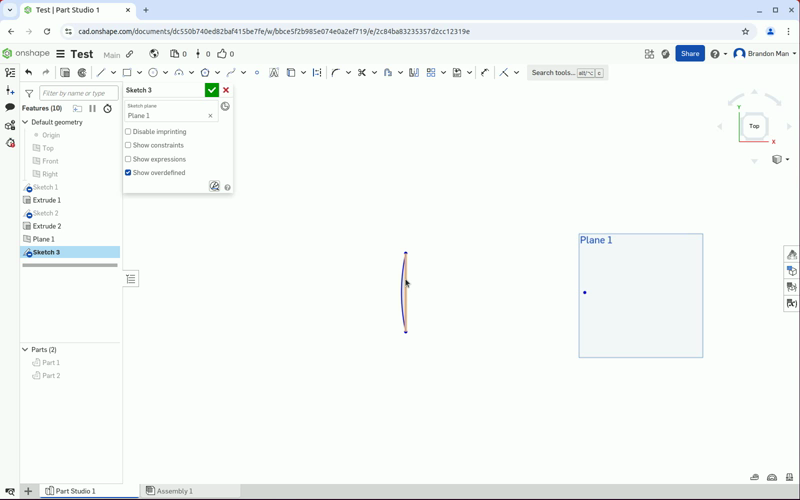
scroll(6)
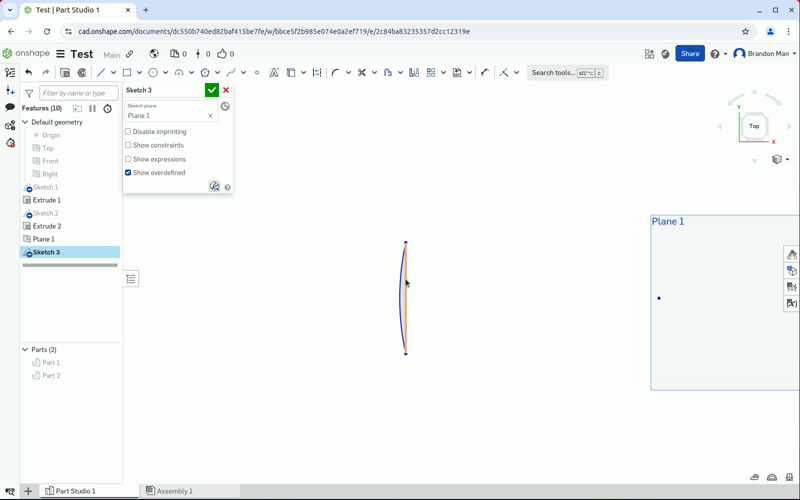
scroll(6)
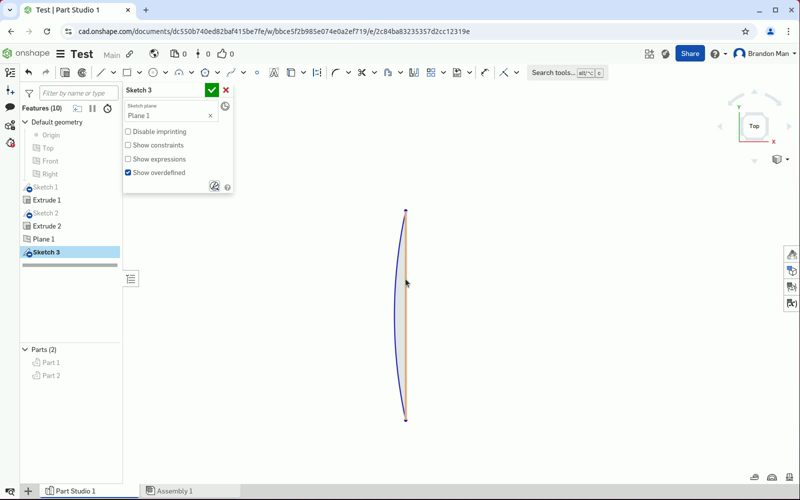
click(405, 278)
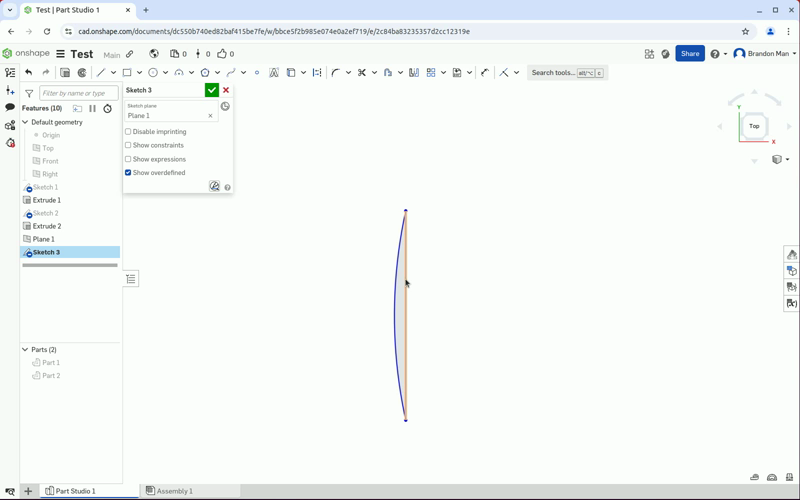
scroll(-6)
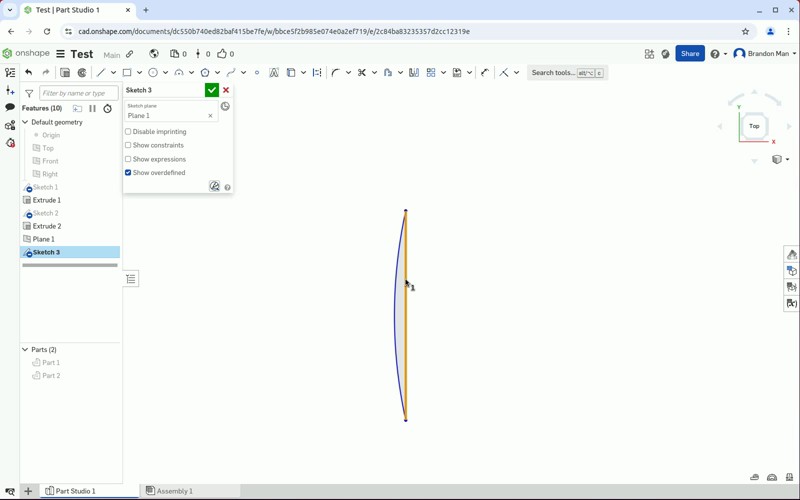
scroll(-6)
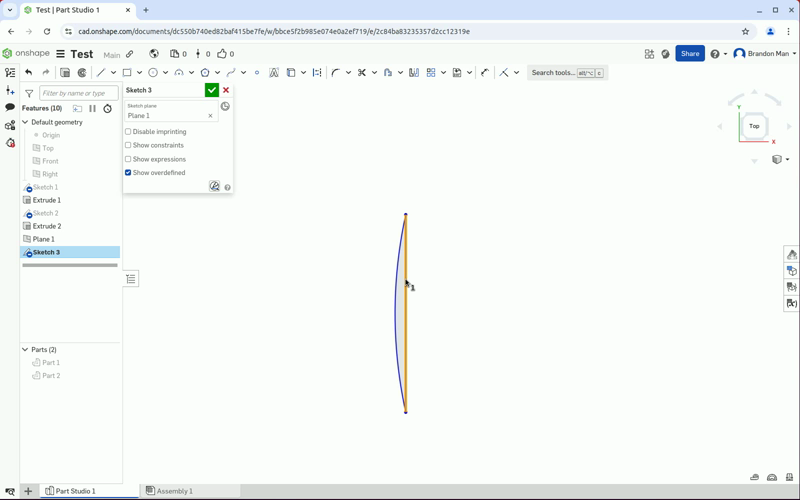
scroll(-6)
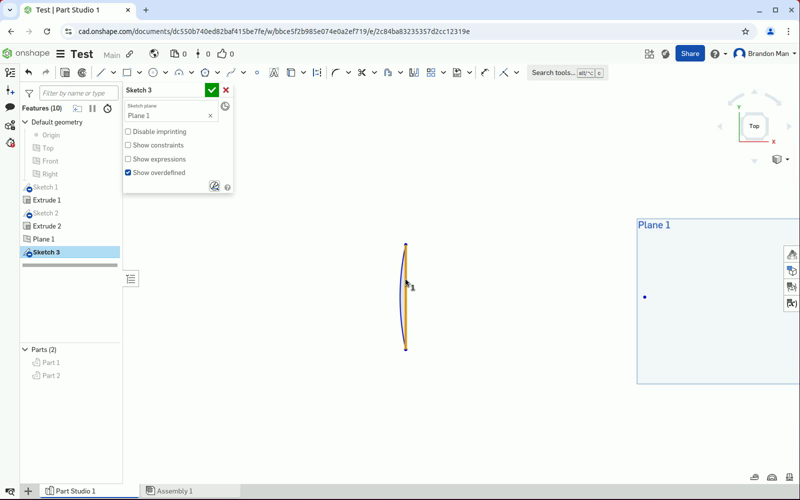
scroll(-6)
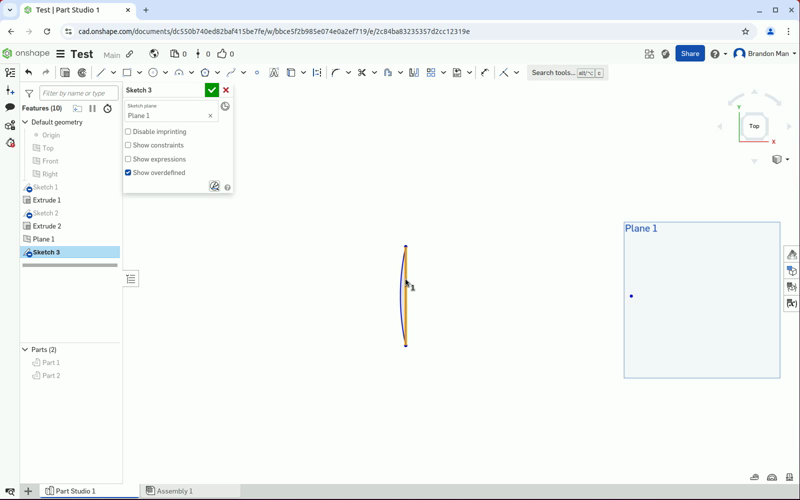
scroll(-6)
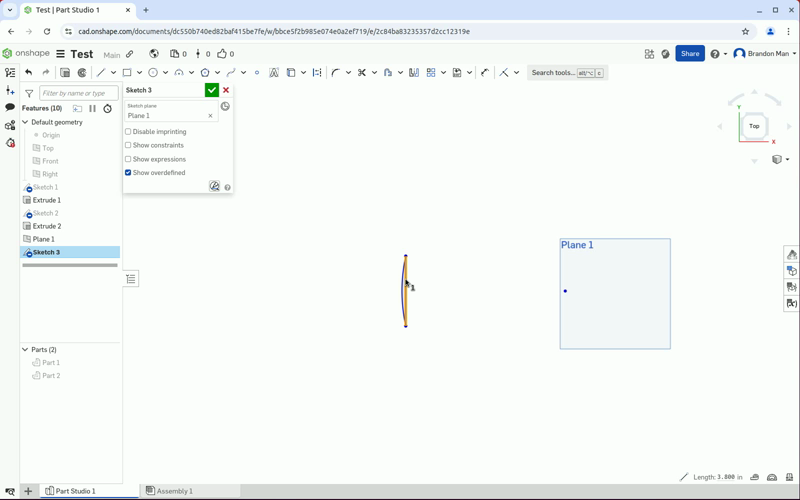
scroll(-6)
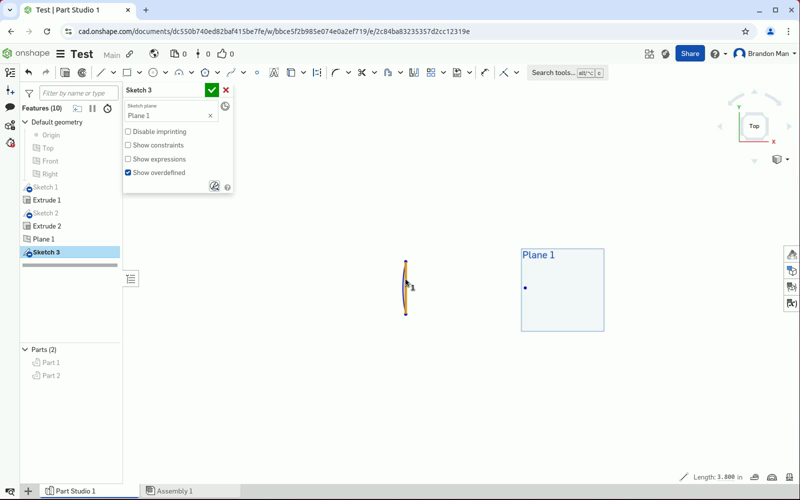
scroll(-6)
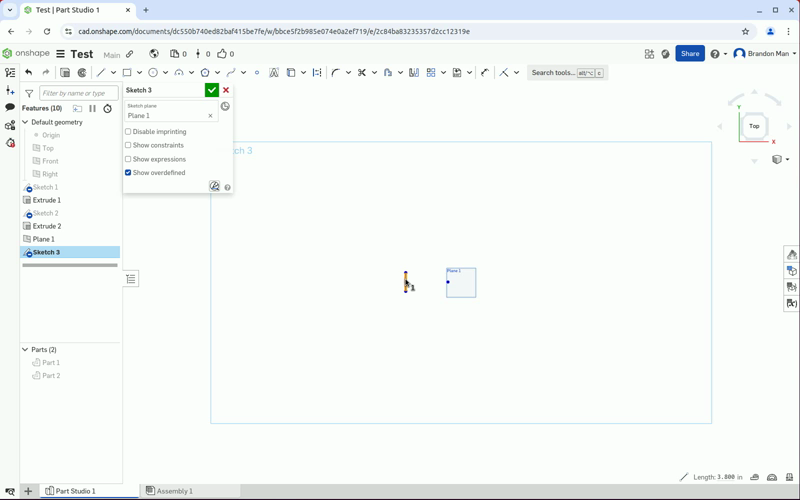
mouse_move(73, 352)
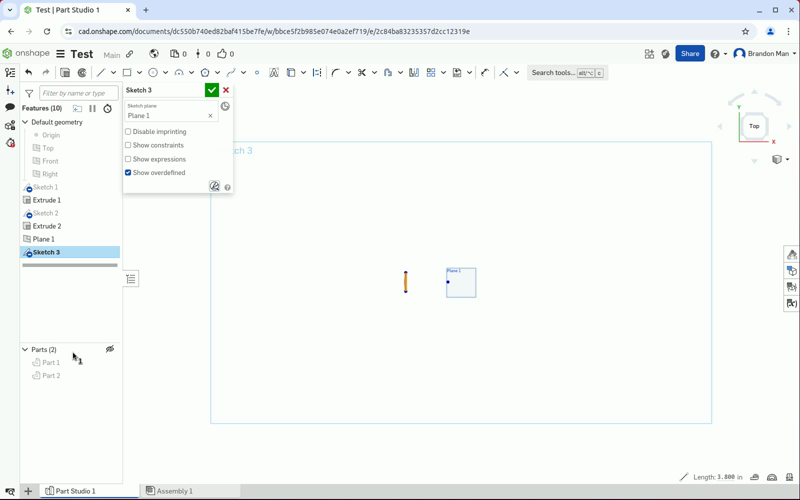
key(shift+y)
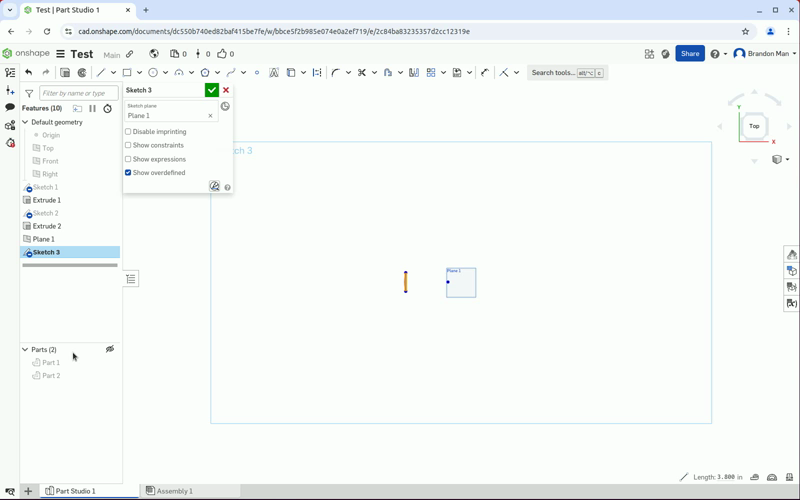
key(shift+e)
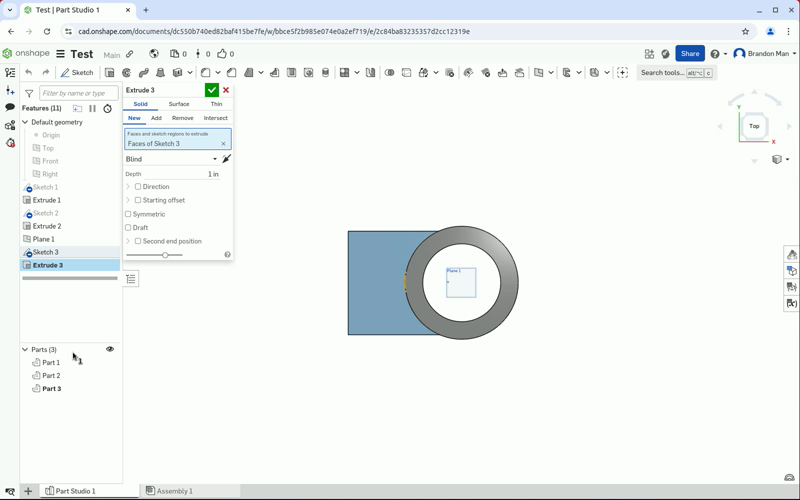
mouse_move(143, 106)
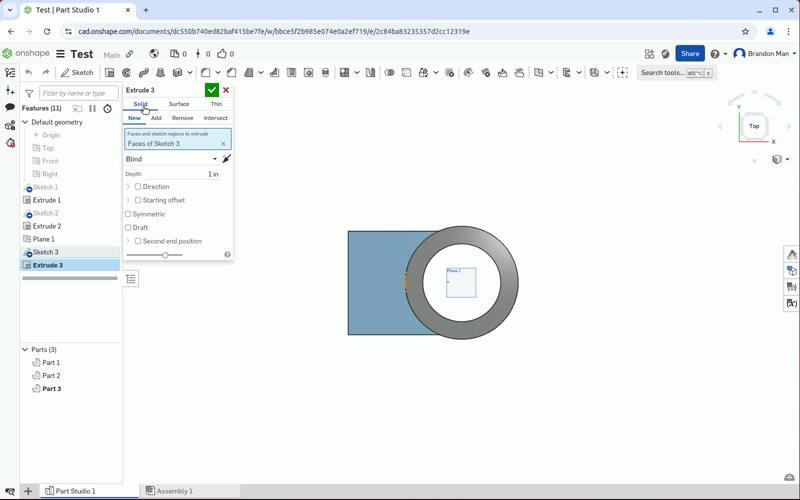
click(143, 106)
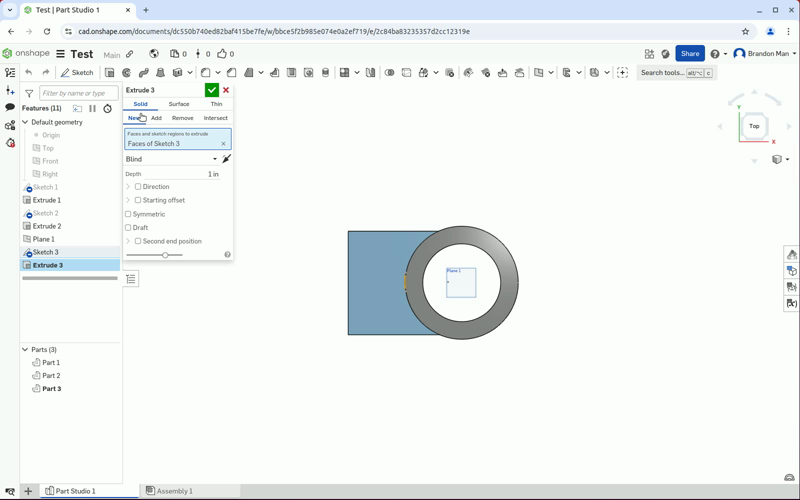
mouse_move(137, 120)
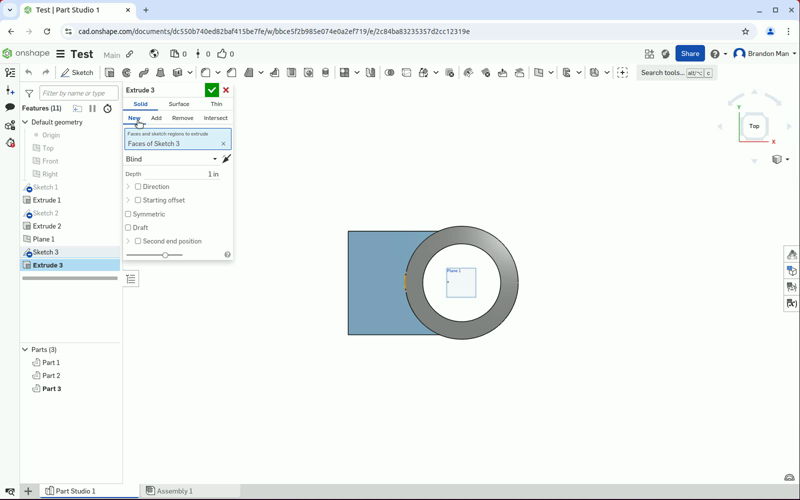
click(137, 120)
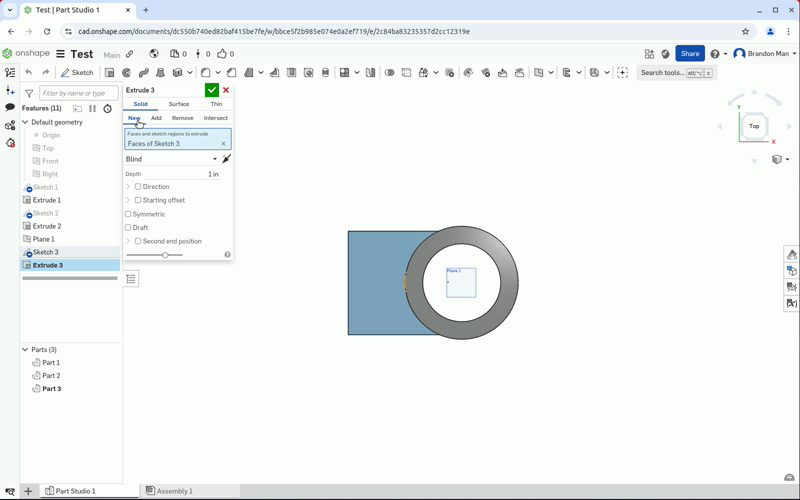
key(tab, 4)
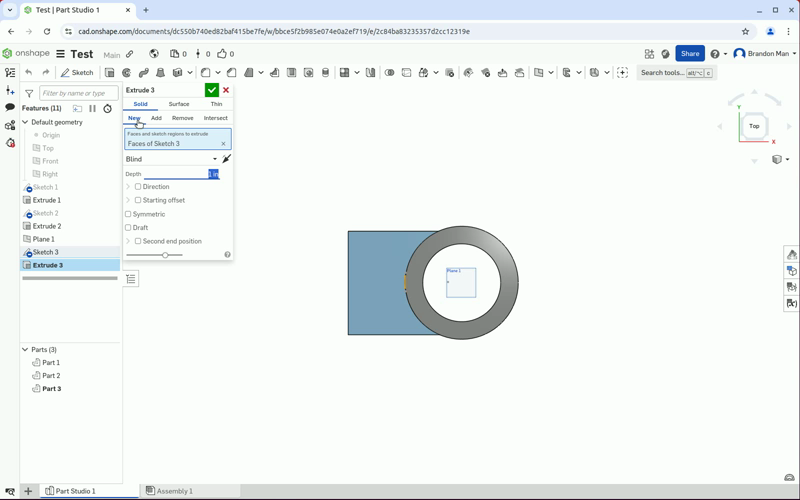
text(6.981)
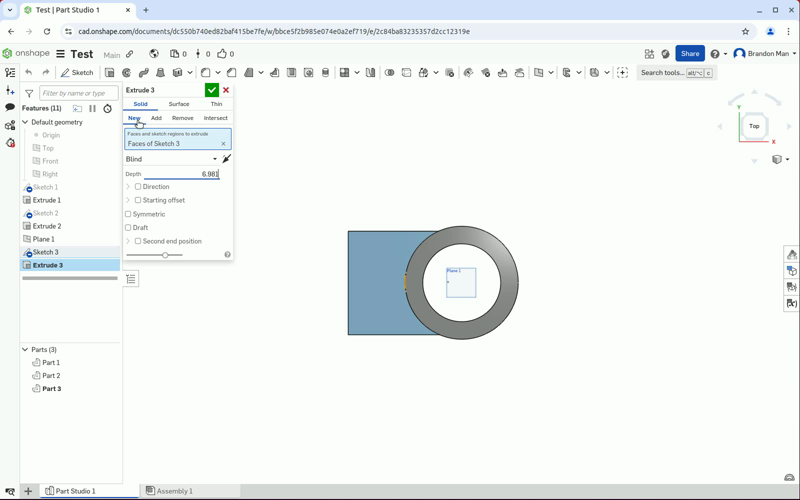
key(enter)
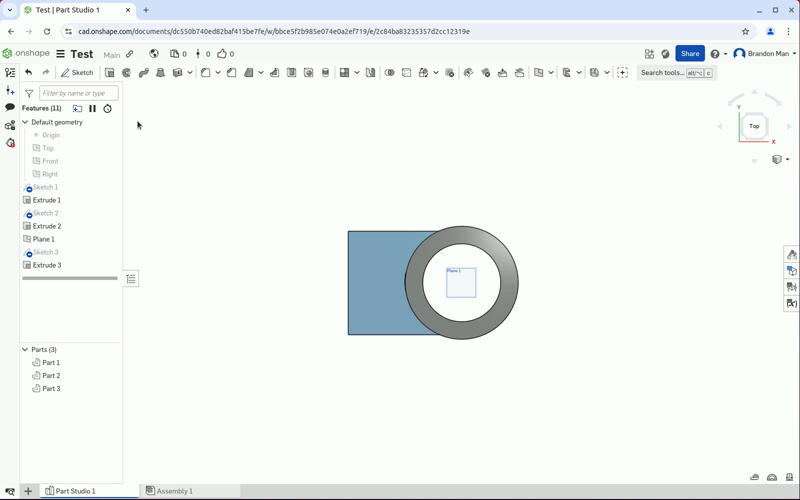
key(shift+h)
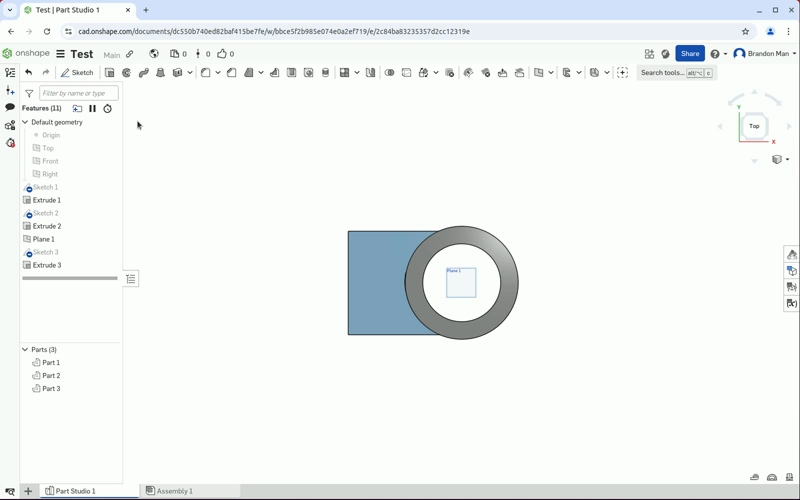
key(shift+h)
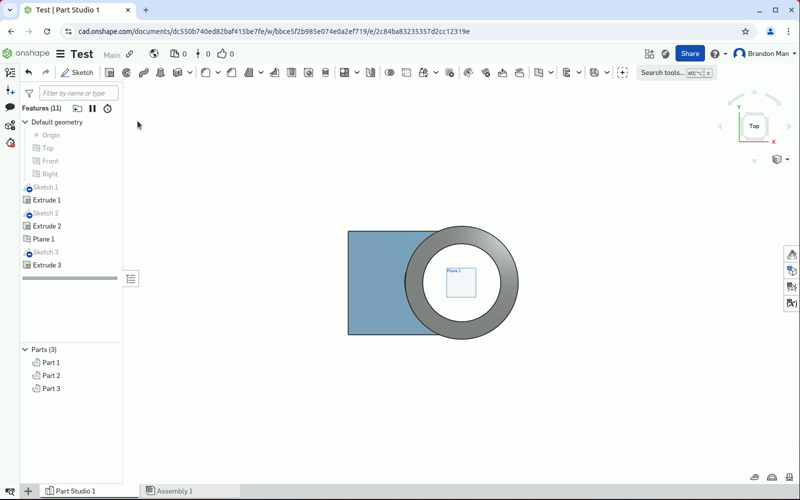
mouse_move(73, 189)
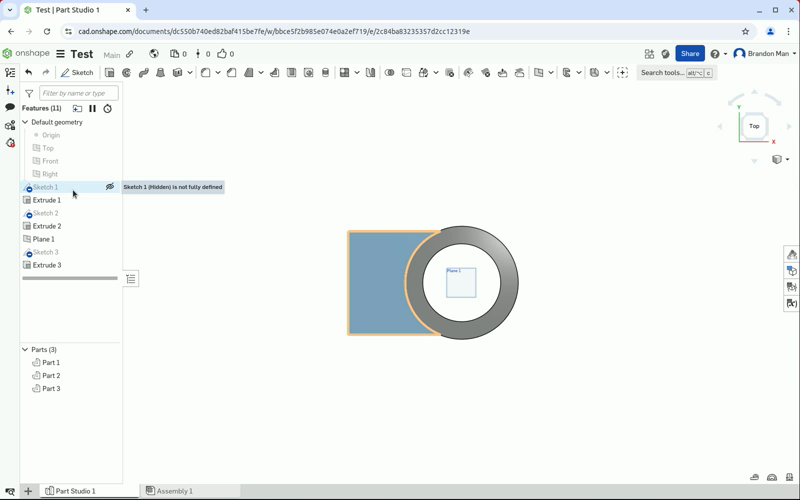
click(73, 189)
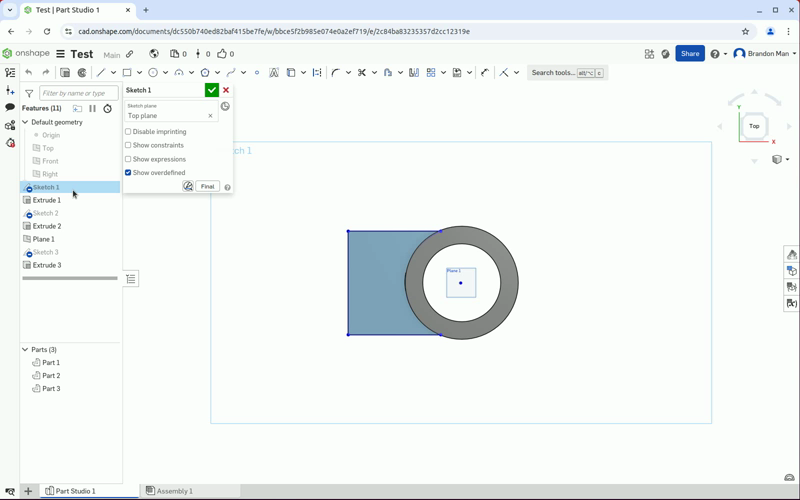
mouse_move(229, 92)
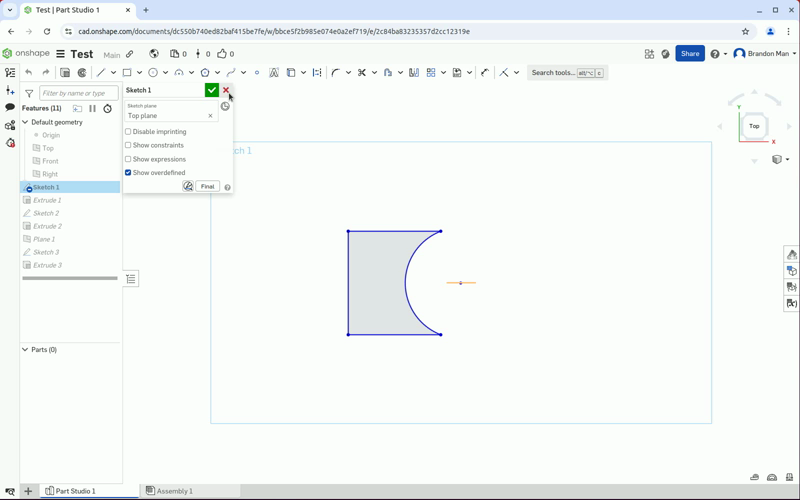
click(229, 92)
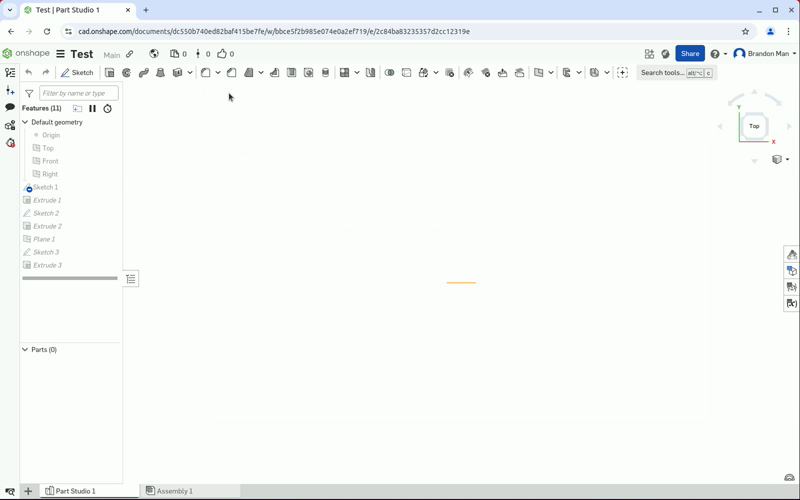
key(shift+s)
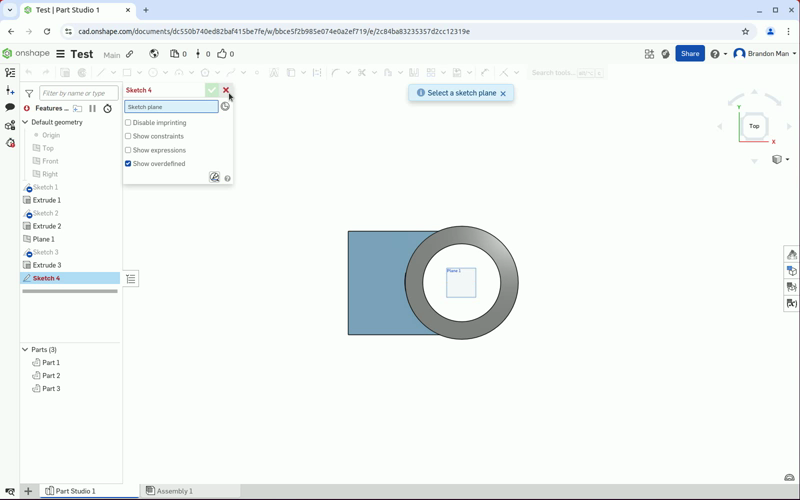
mouse_move(73, 241)
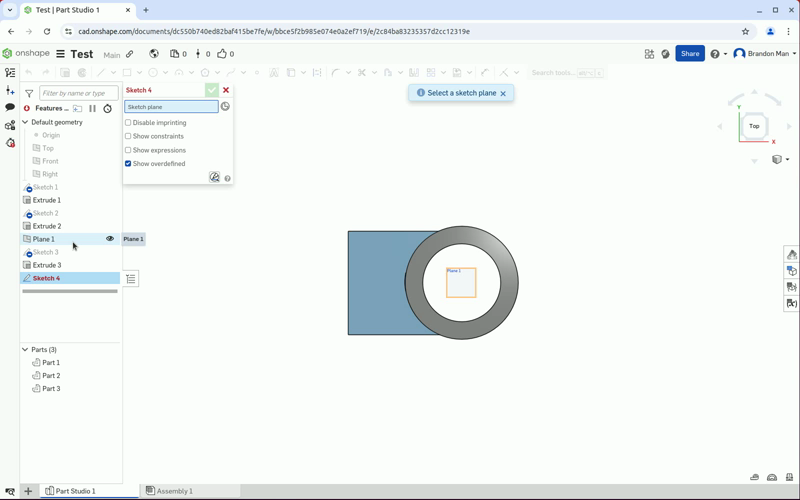
click(73, 241)
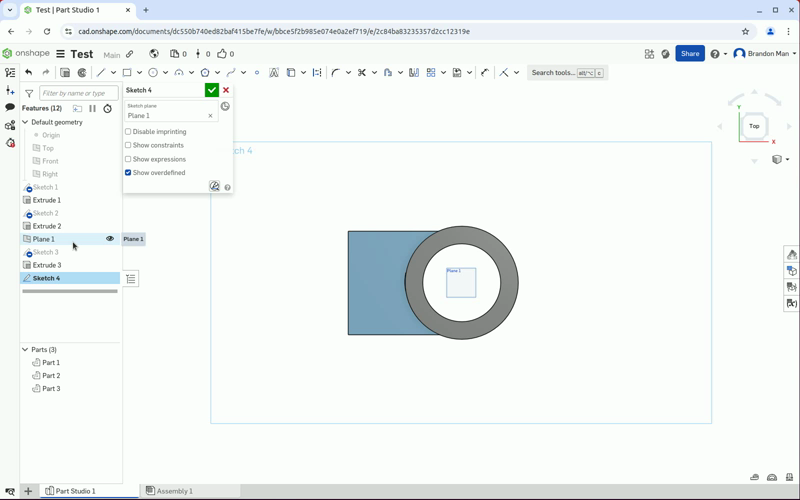
mouse_move(73, 352)
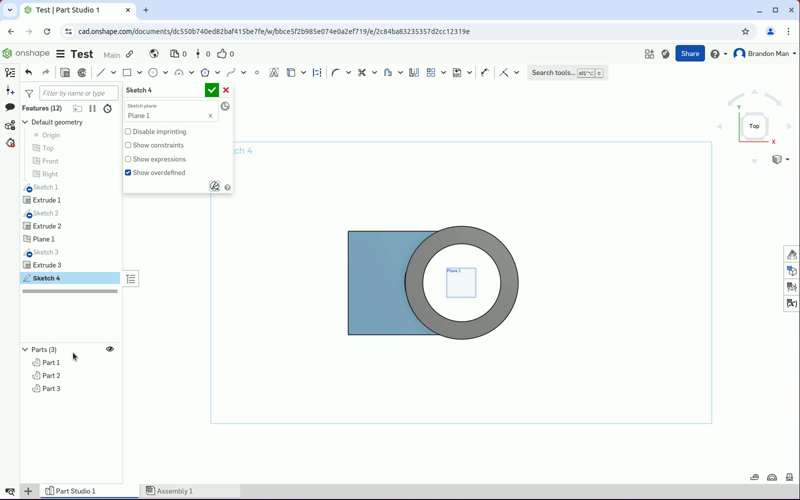
key(y)
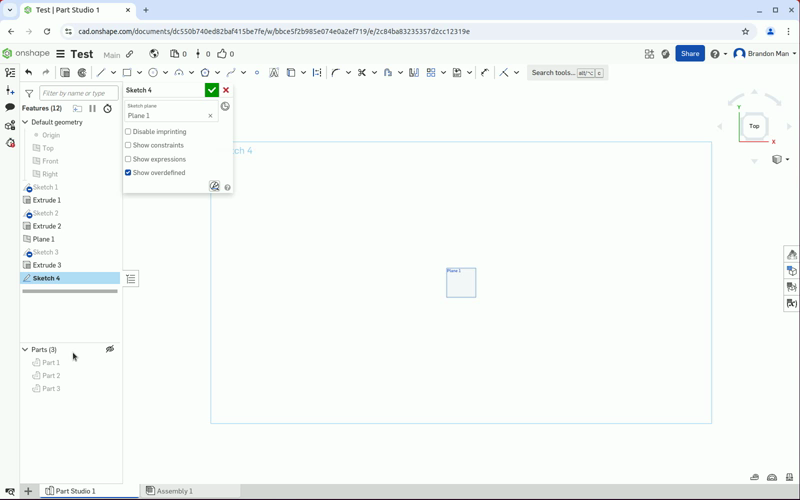
key(l)
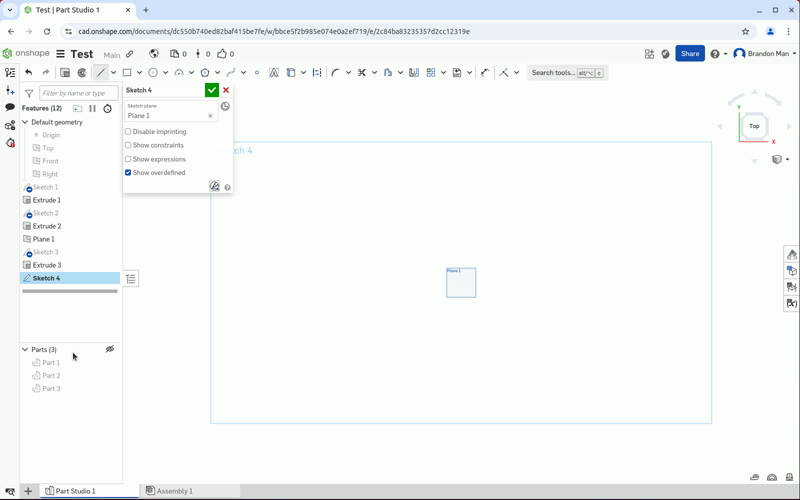
key_down(shift)
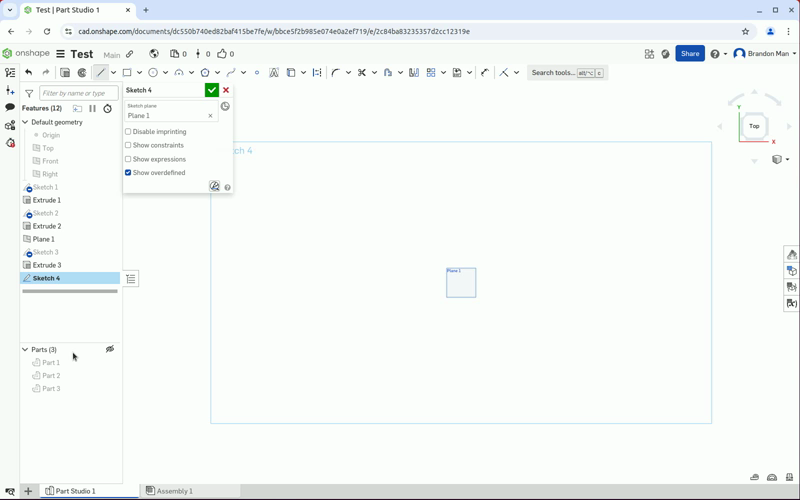
mouse_move(355, 291)
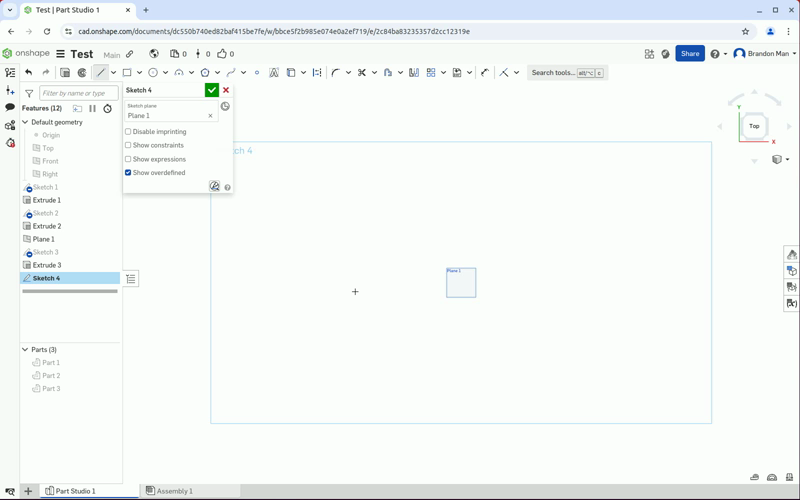
click(355, 291)
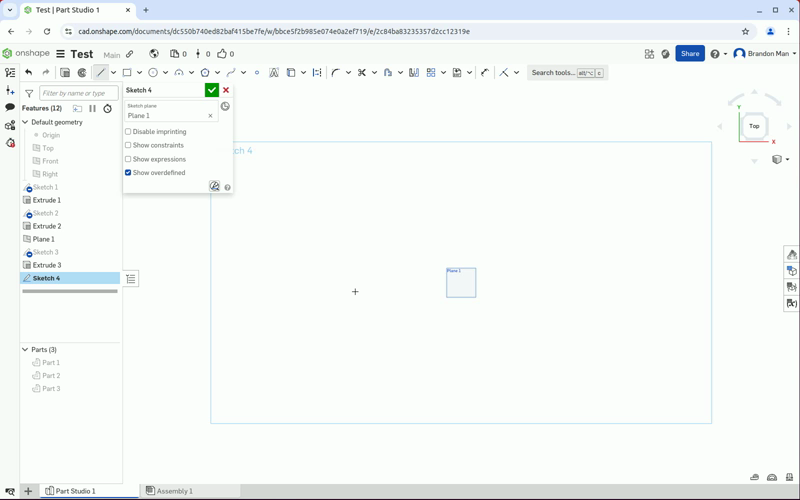
key_up(shift)
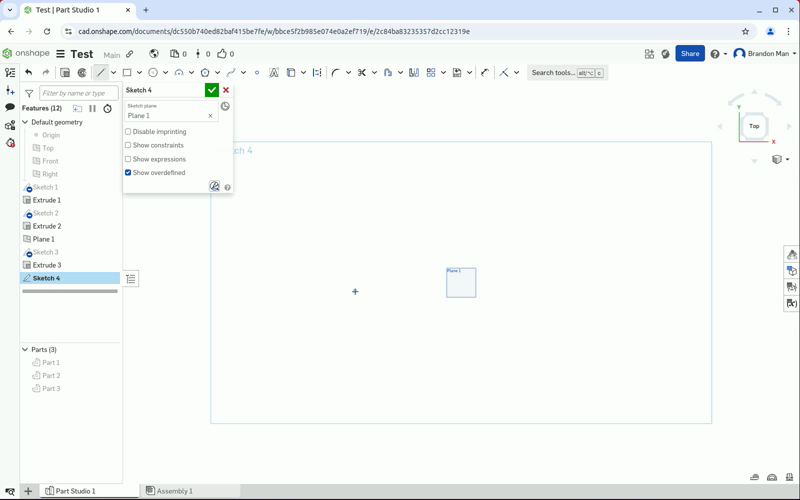
key_down(shift)
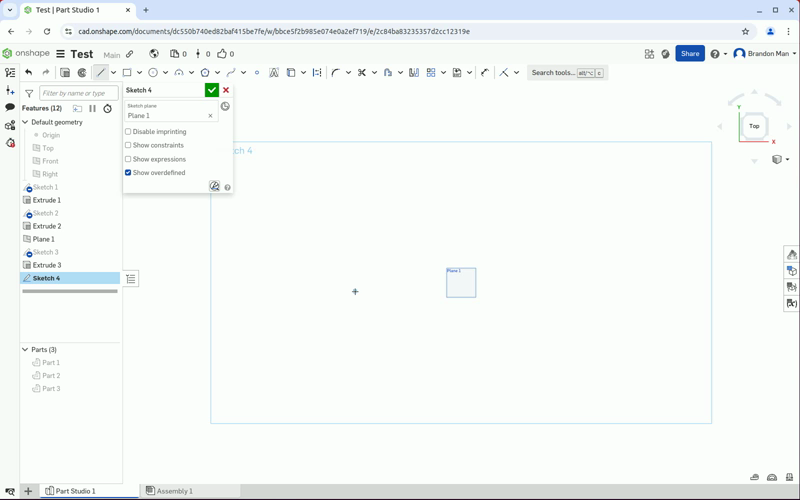
mouse_move(385, 291)
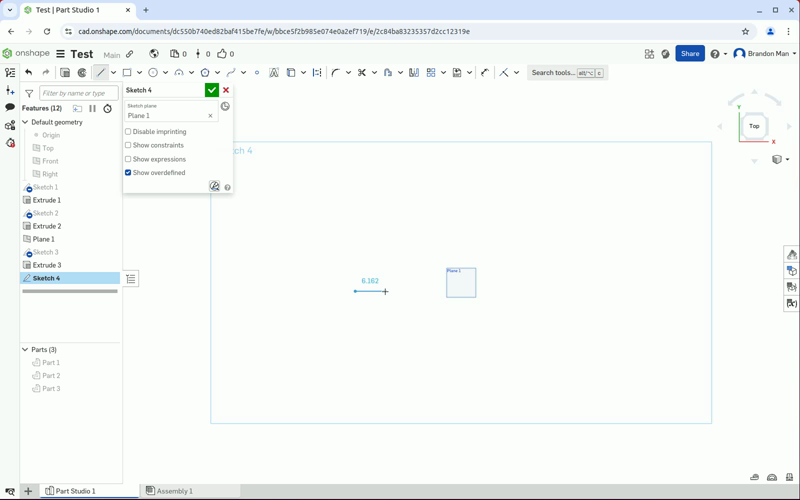
mouse_move(406, 291)
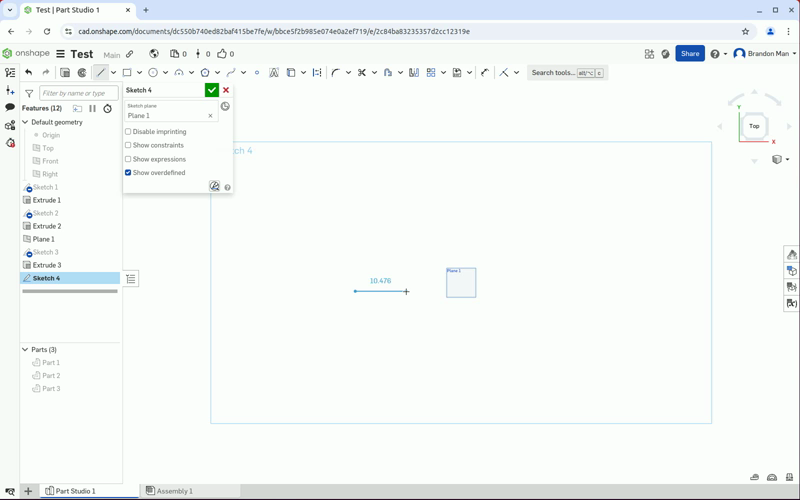
click(406, 291)
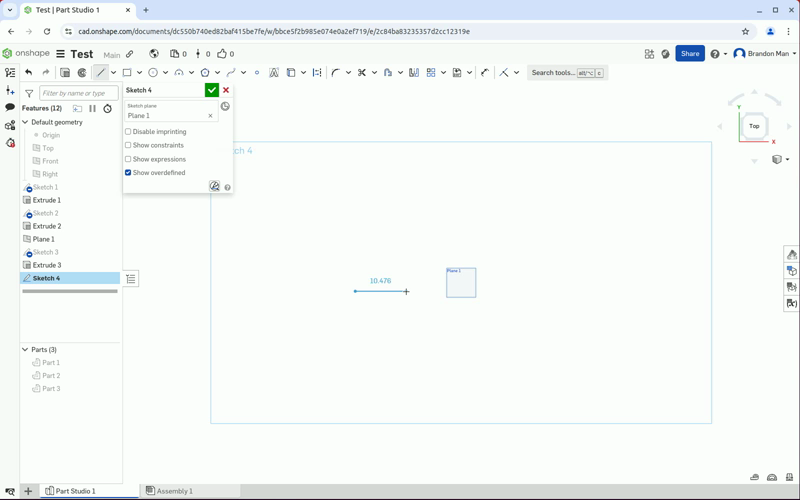
key_up(shift)
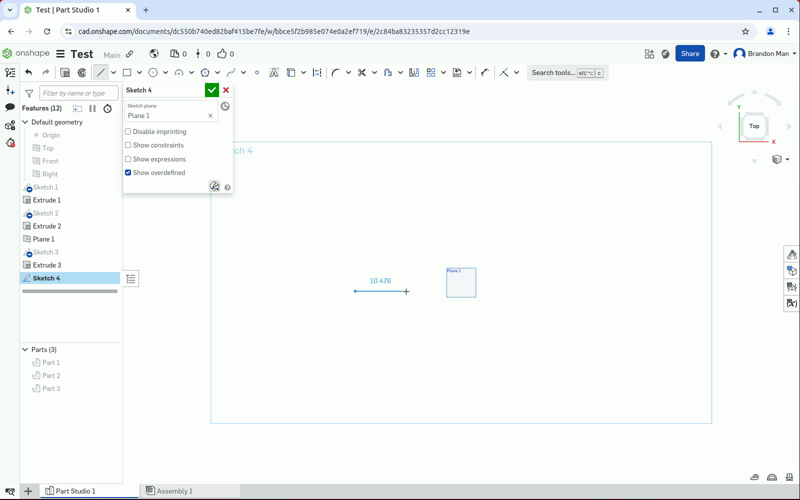
key(esc)
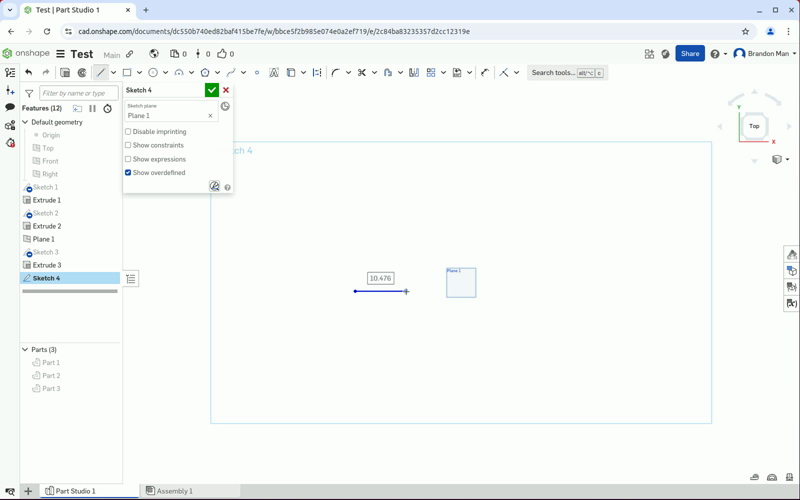
key(a)
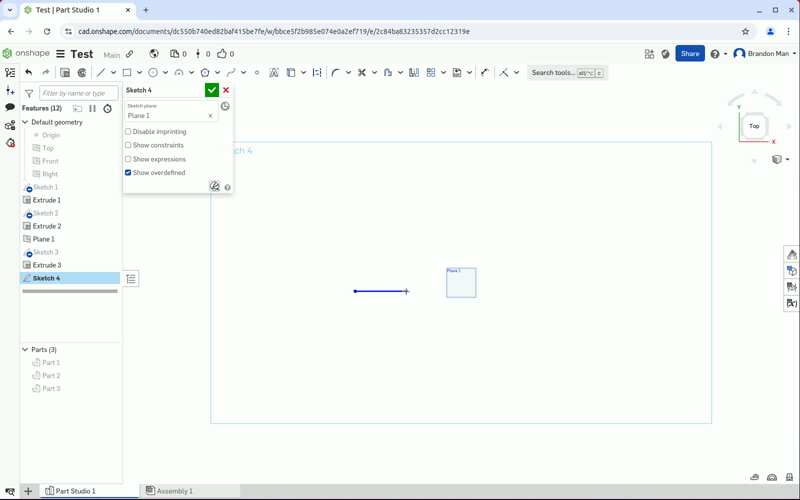
mouse_move(406, 291)
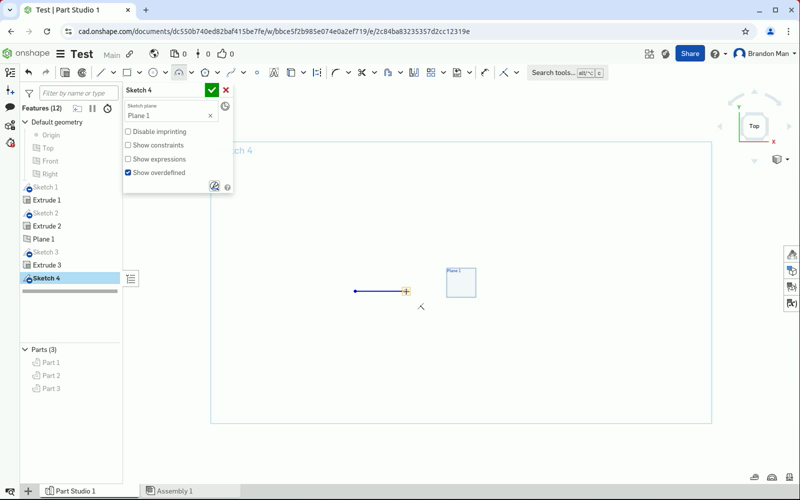
click(406, 291)
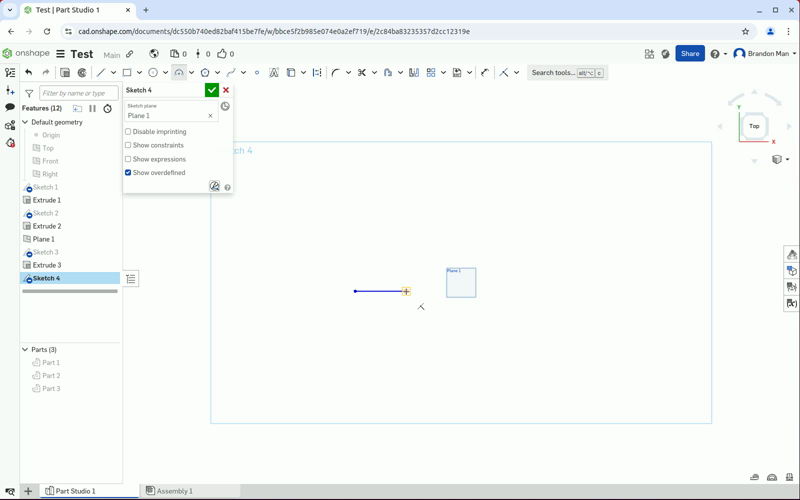
key_down(shift)
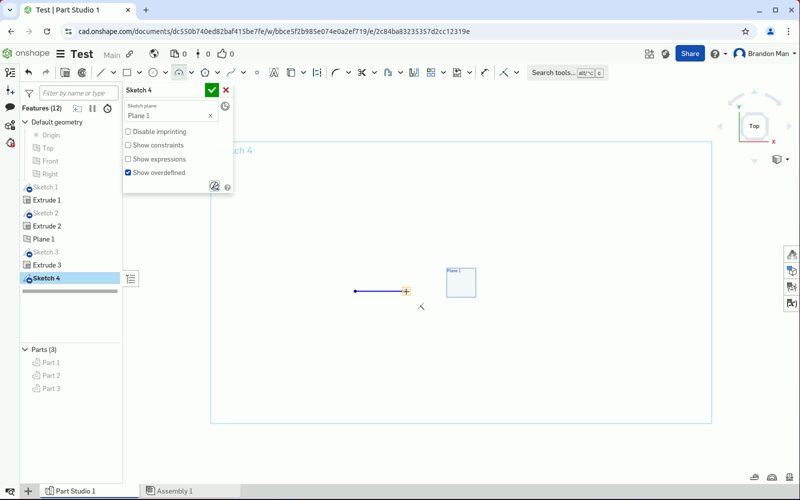
mouse_move(406, 273)
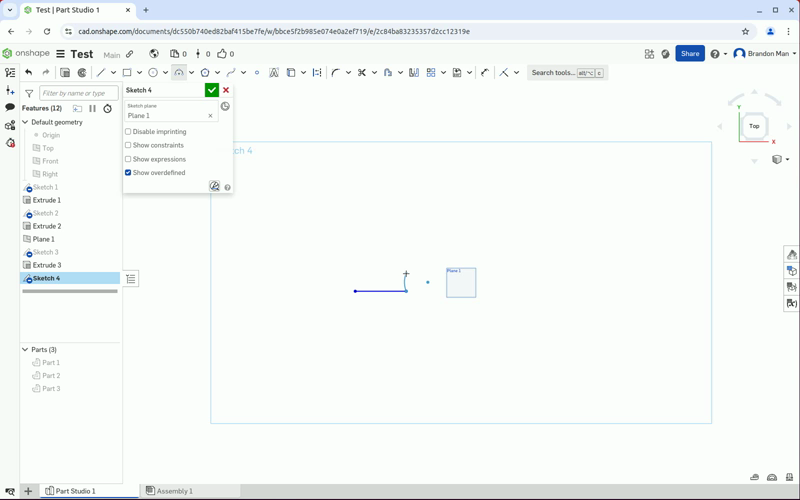
click(406, 273)
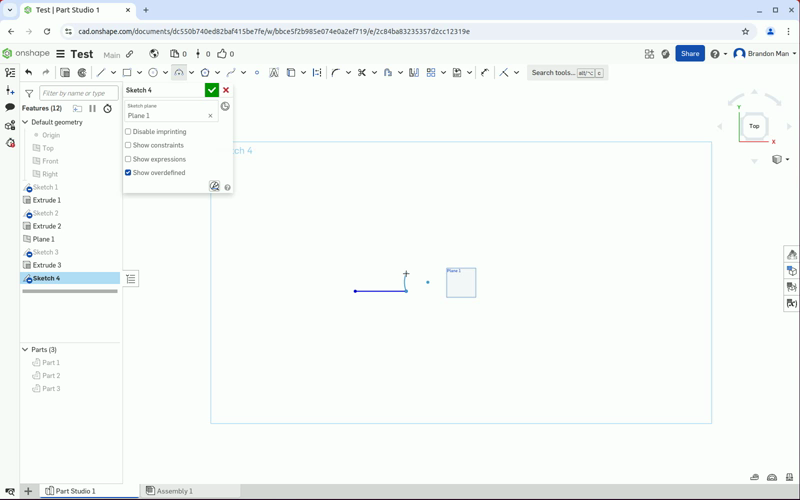
mouse_move(405, 282)
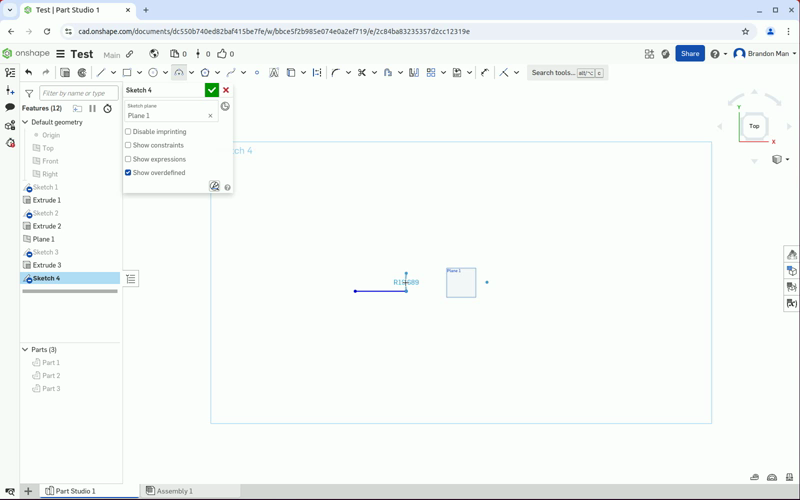
click(405, 282)
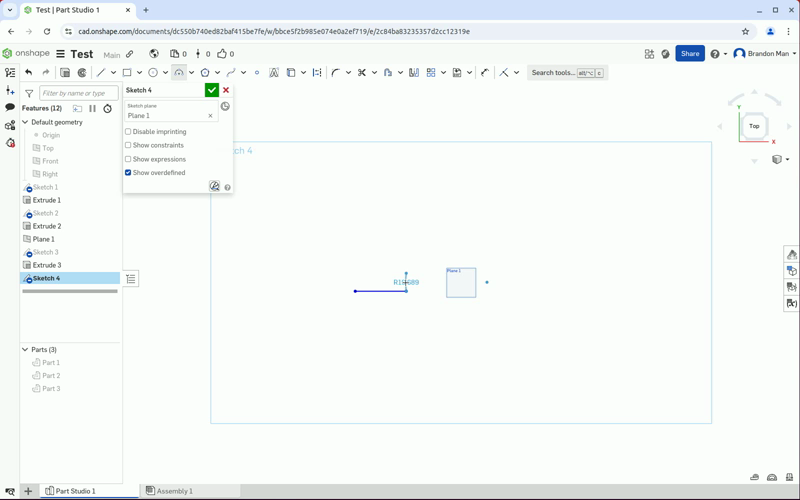
key_up(shift)
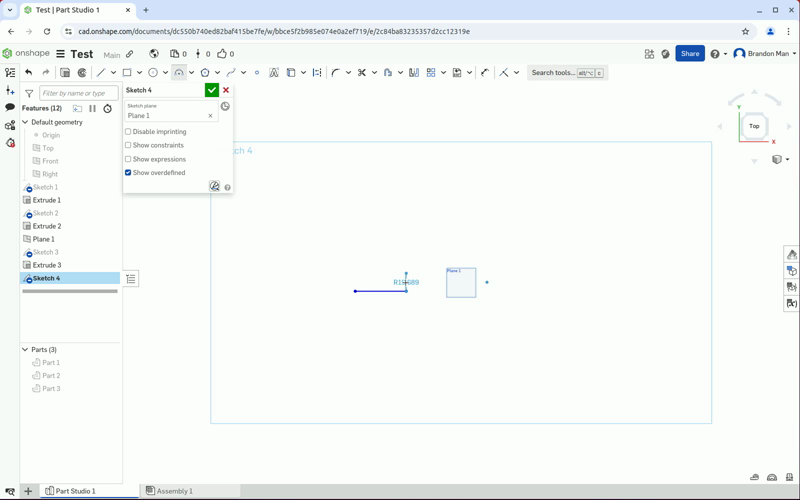
key(esc)
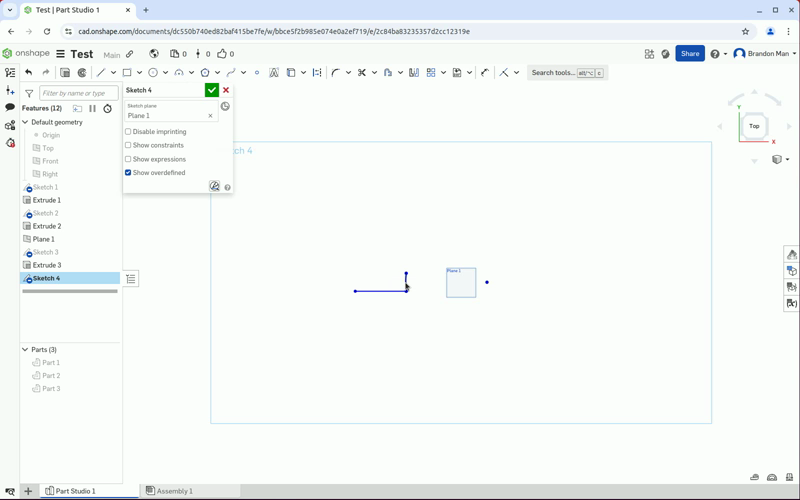
key(l)
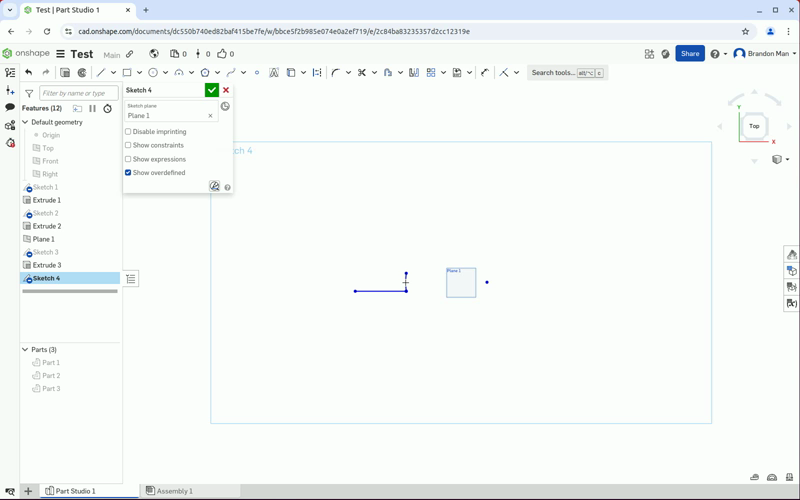
mouse_move(406, 273)
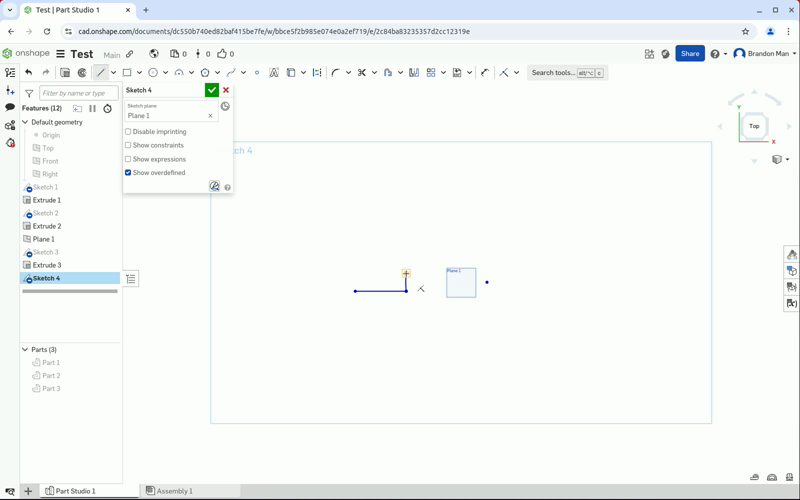
click(406, 273)
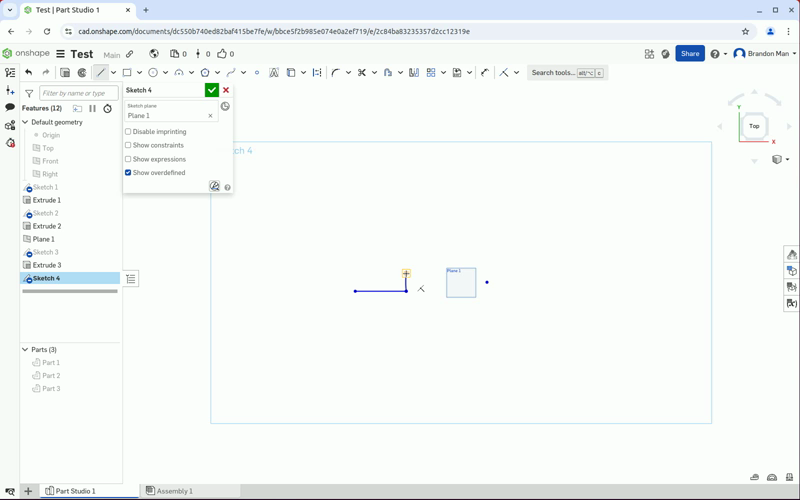
key_down(shift)
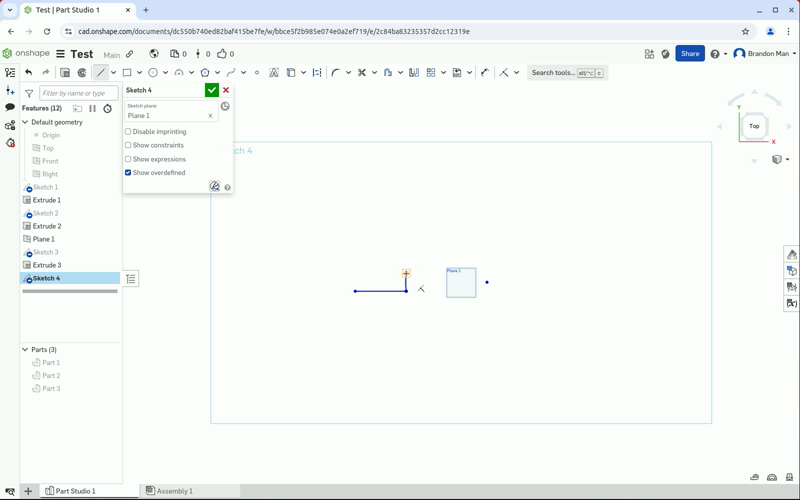
mouse_move(436, 273)
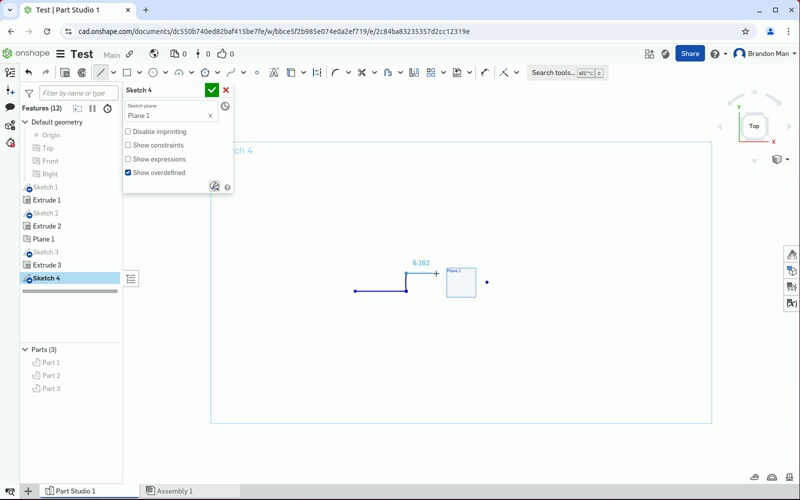
mouse_move(355, 273)
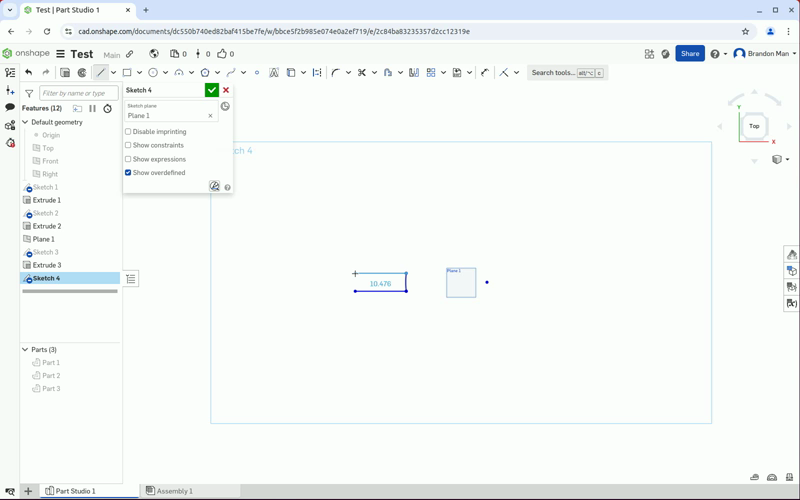
click(355, 273)
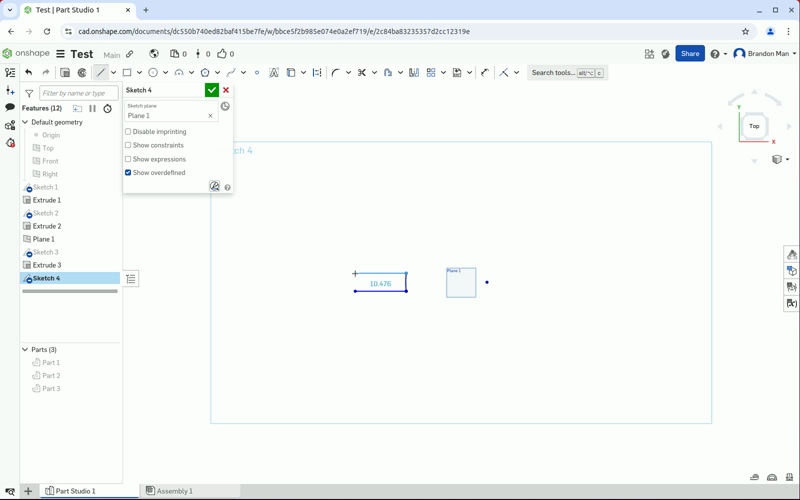
key_up(shift)
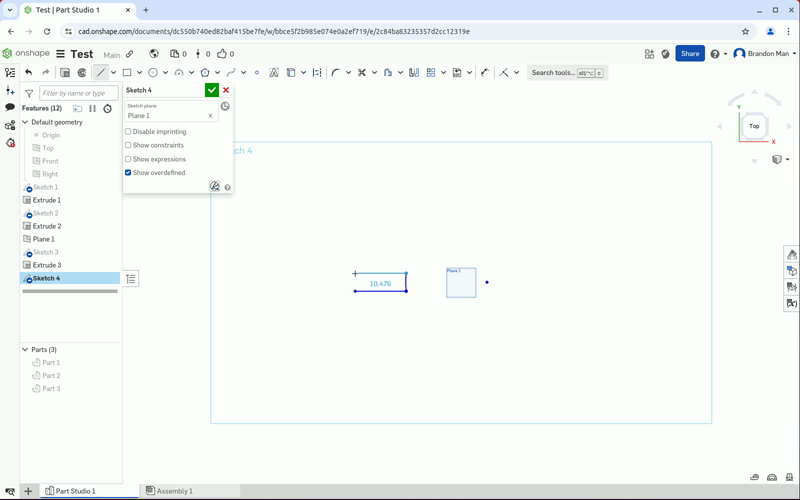
mouse_move(385, 273)
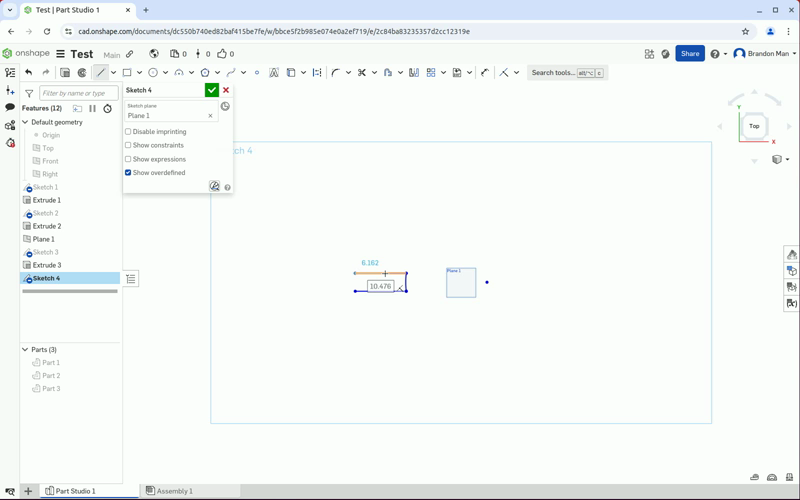
key_down(shift)
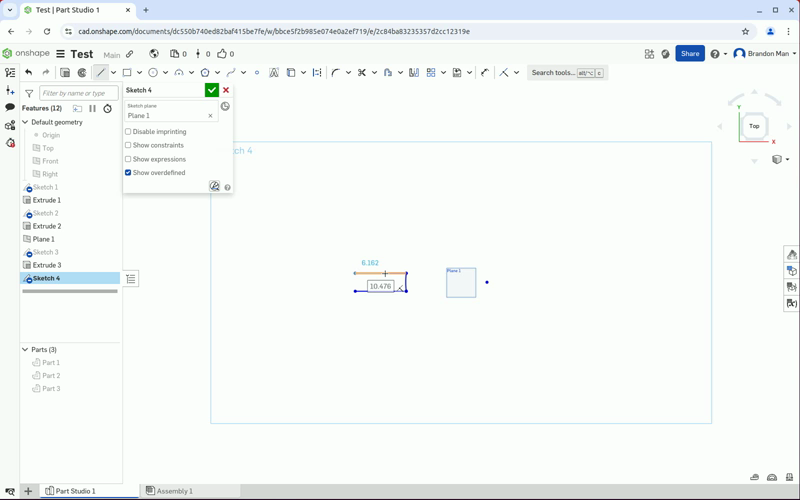
mouse_move(355, 291)
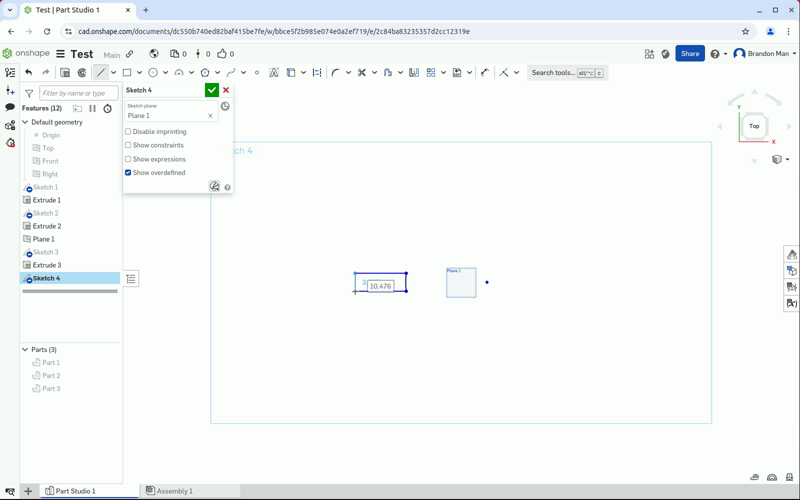
key_up(shift)
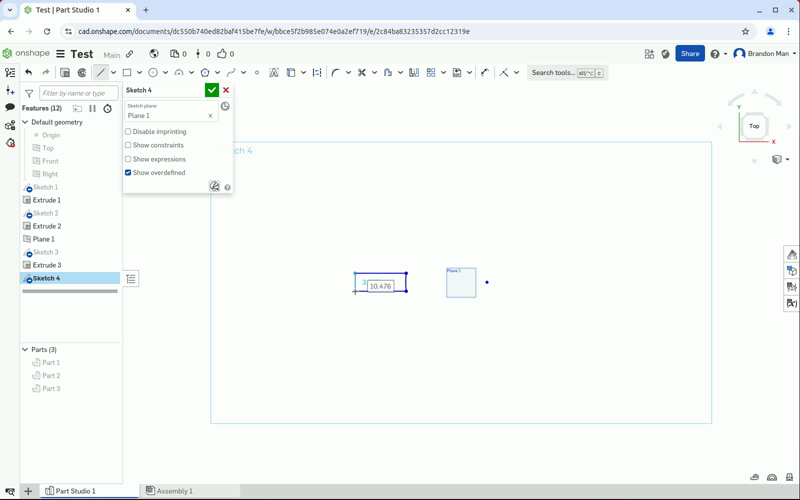
click(355, 291)
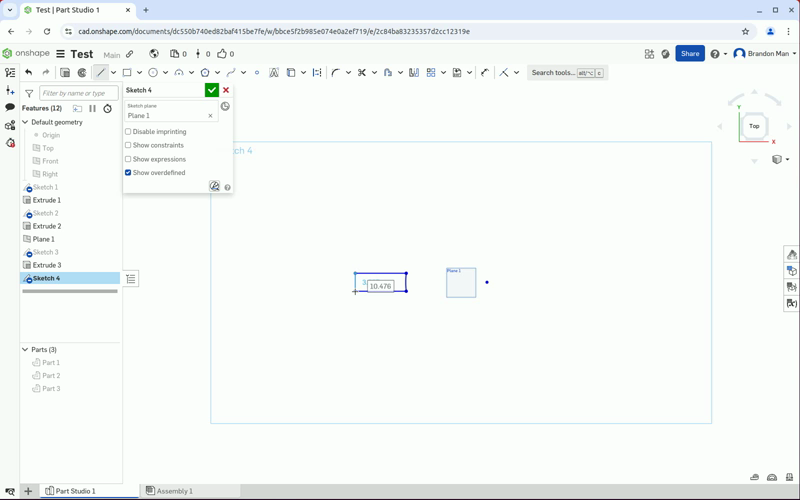
key(esc)
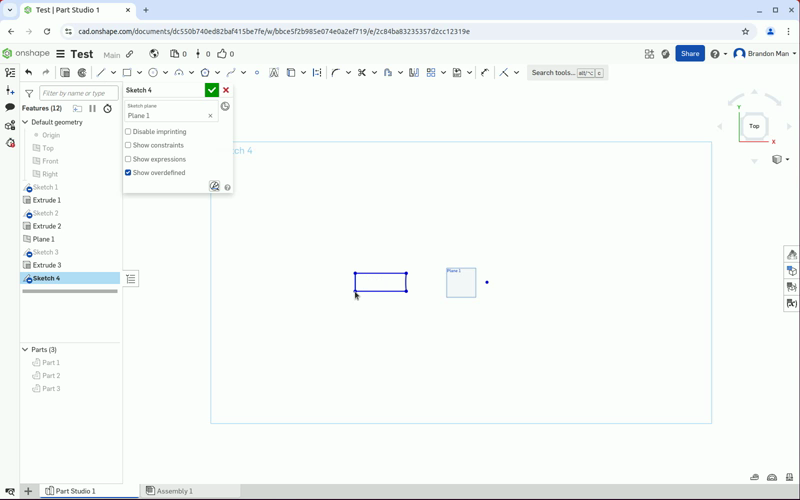
mouse_move(363, 277)
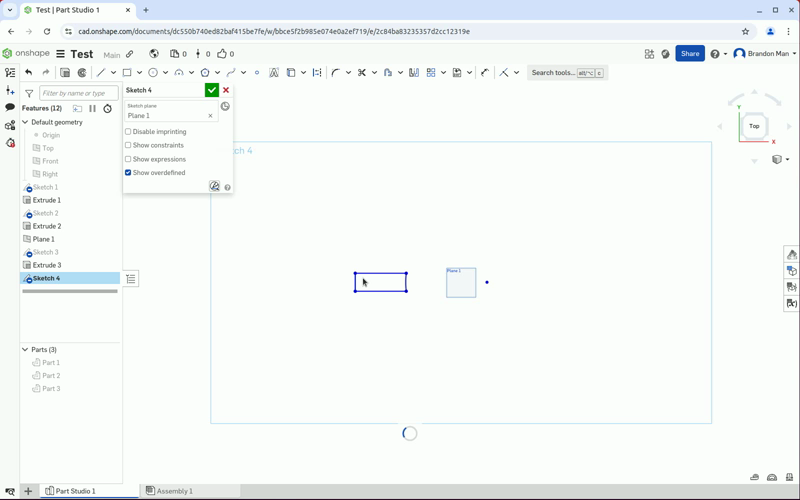
scroll(6)
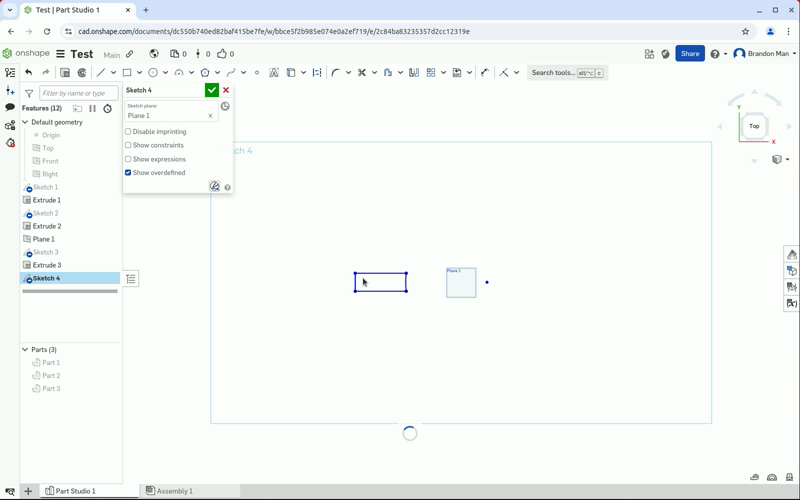
scroll(6)
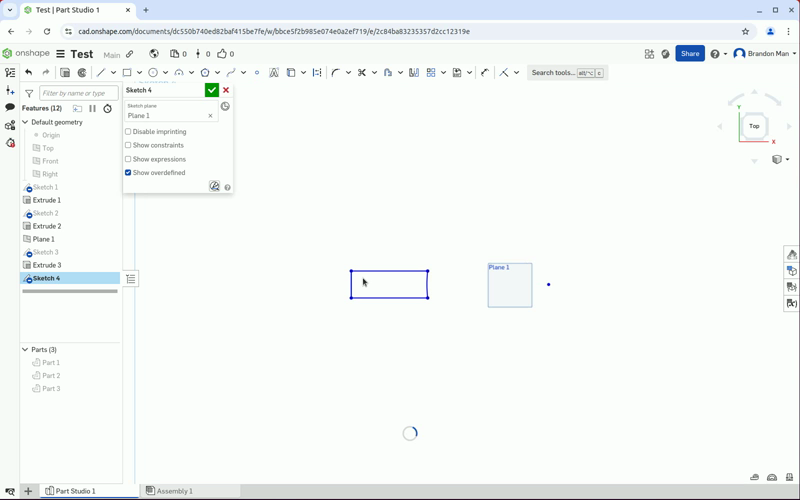
scroll(6)
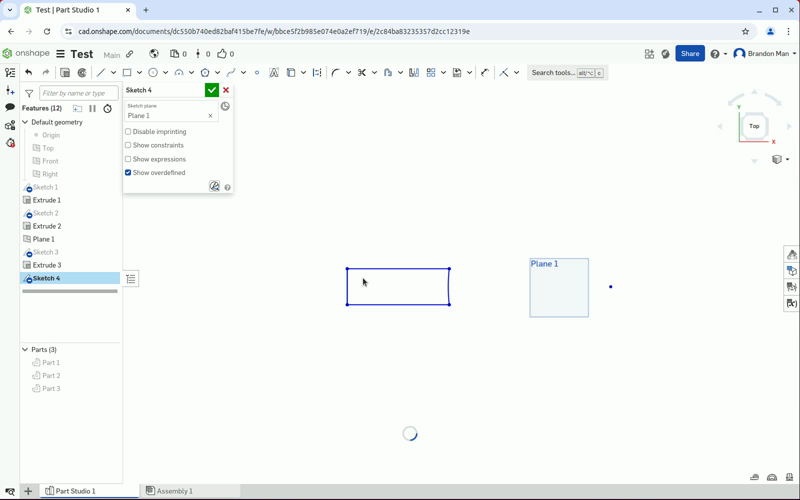
scroll(6)
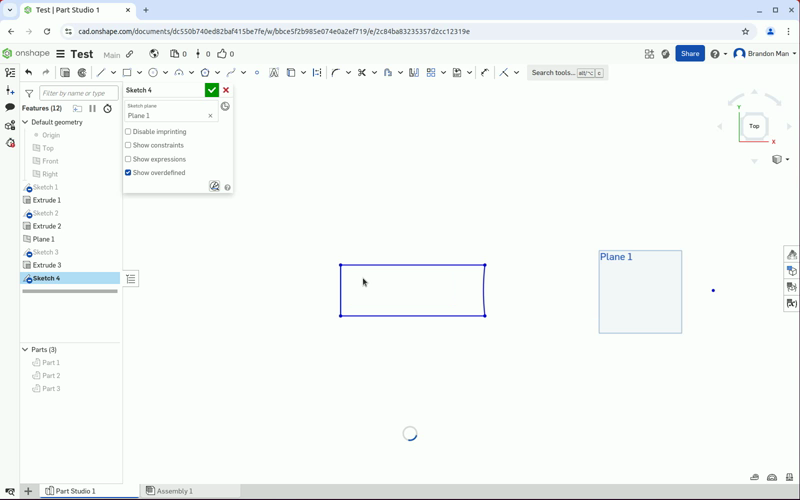
scroll(6)
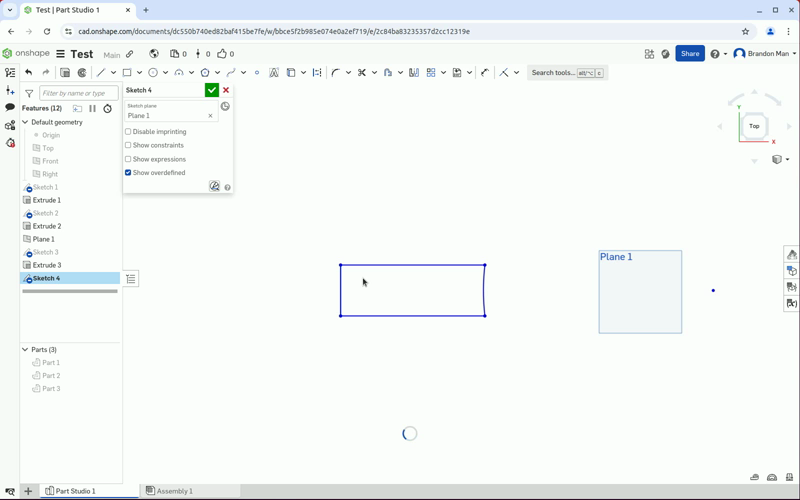
scroll(6)
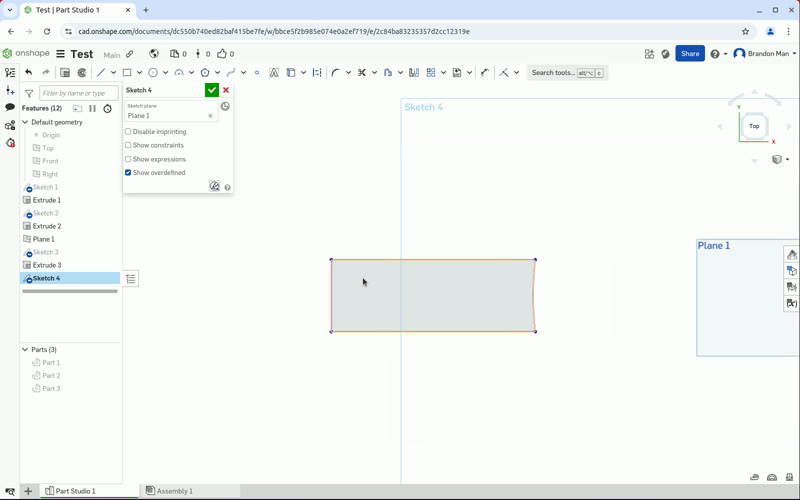
scroll(6)
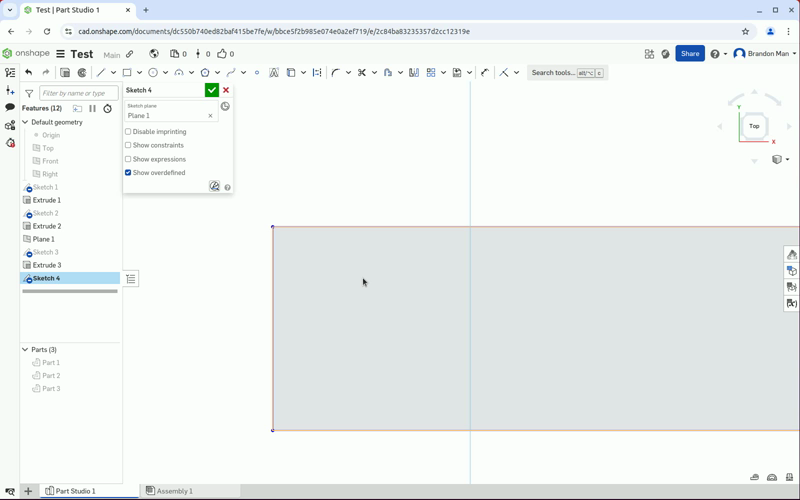
click(363, 277)
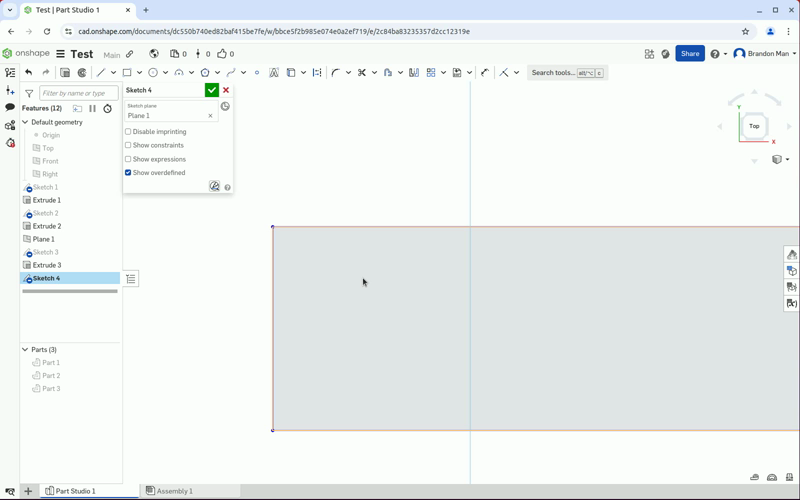
scroll(-6)
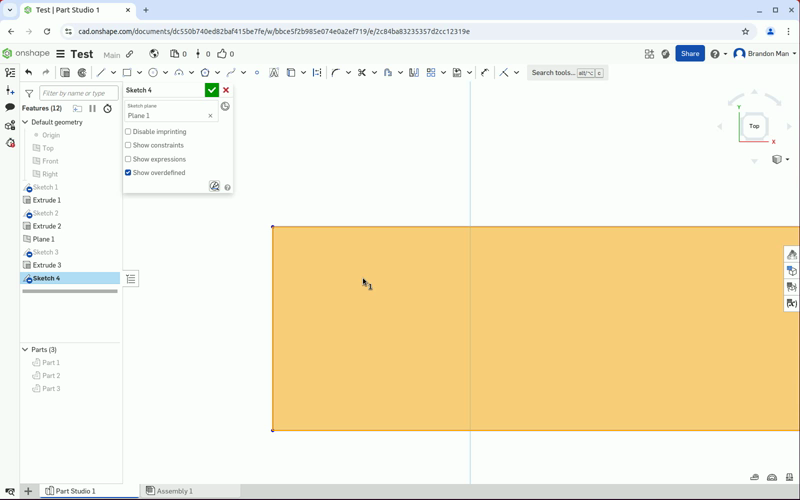
scroll(-6)
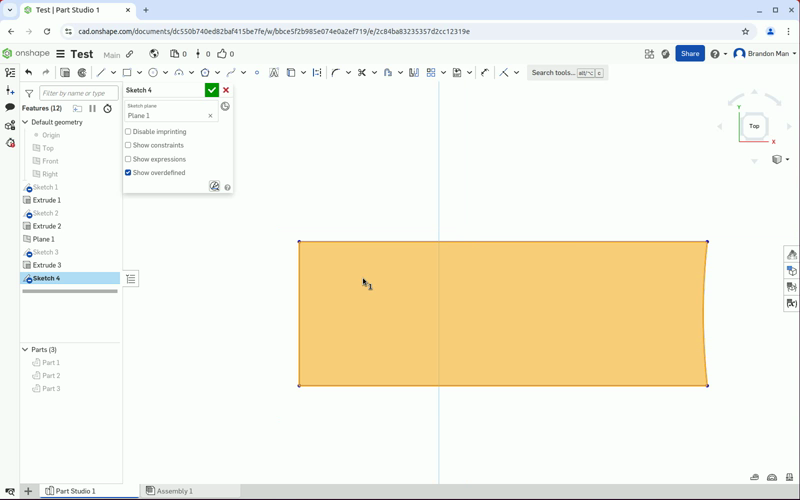
scroll(-6)
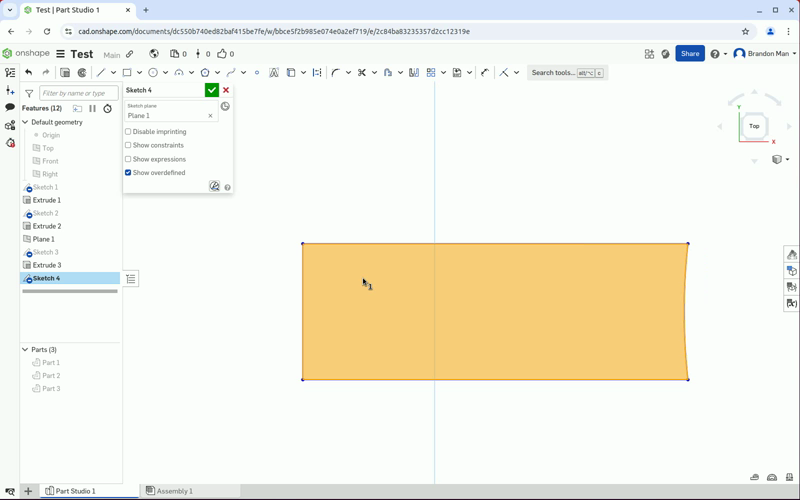
scroll(-6)
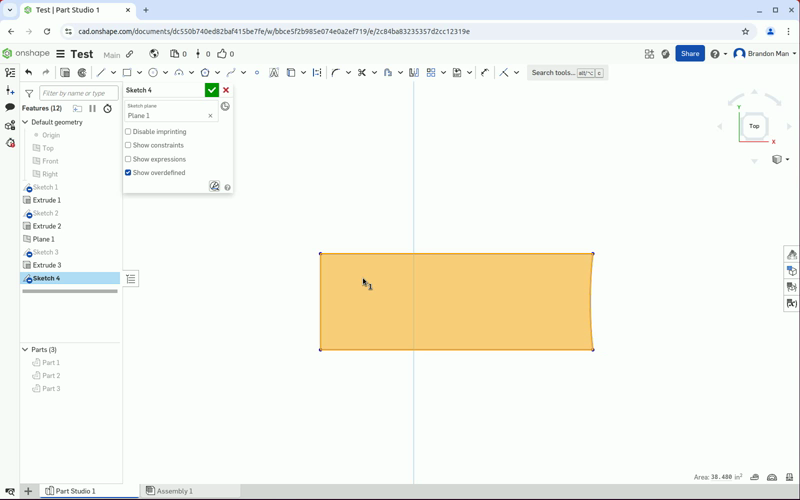
scroll(-6)
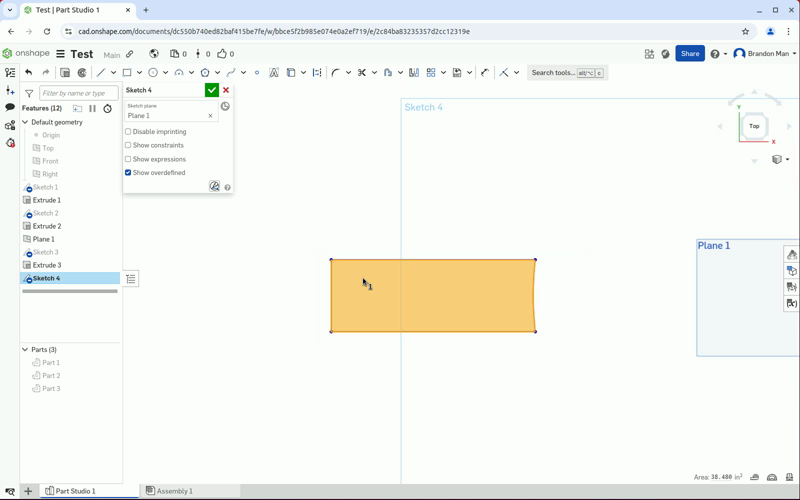
scroll(-6)
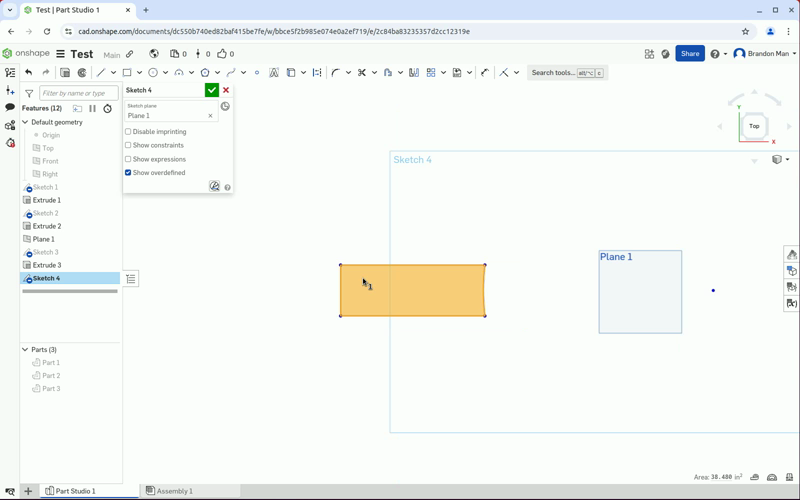
scroll(-6)
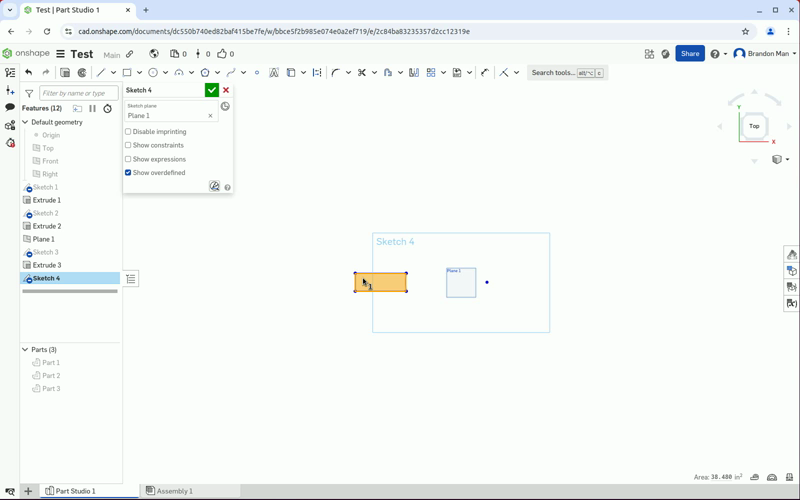
mouse_move(73, 352)
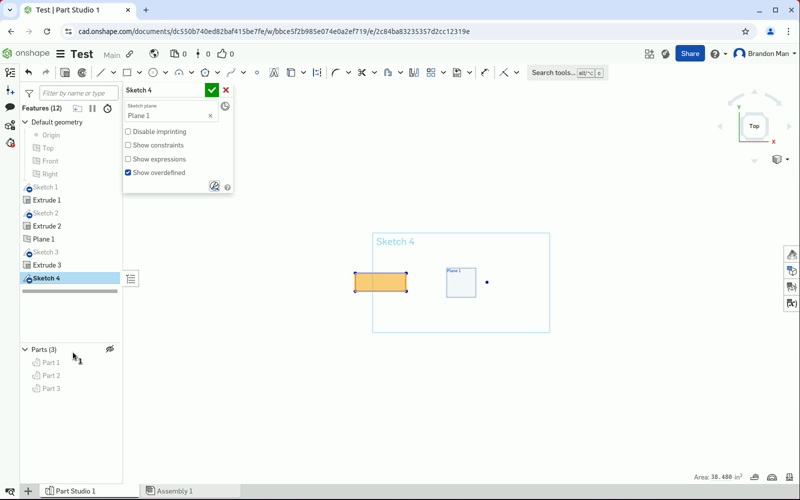
key(shift+y)
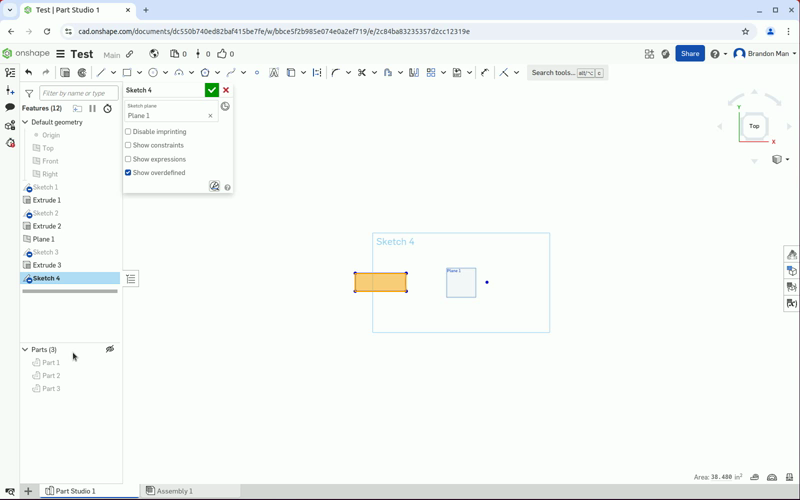
key(shift+e)
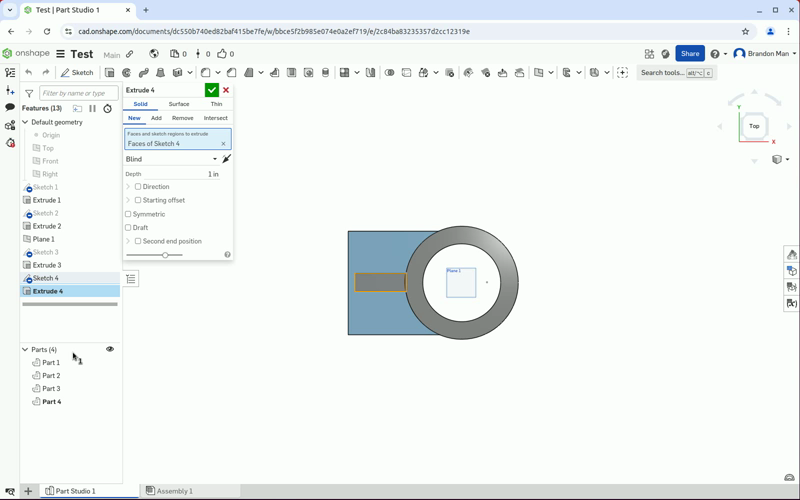
mouse_move(143, 106)
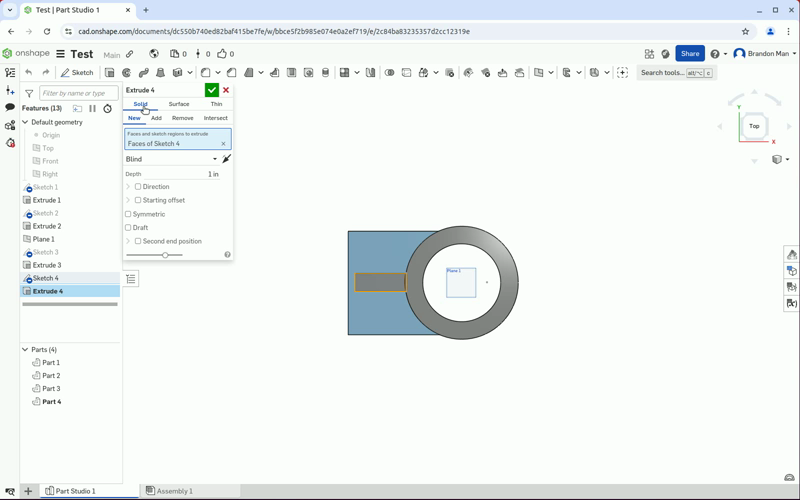
click(143, 106)
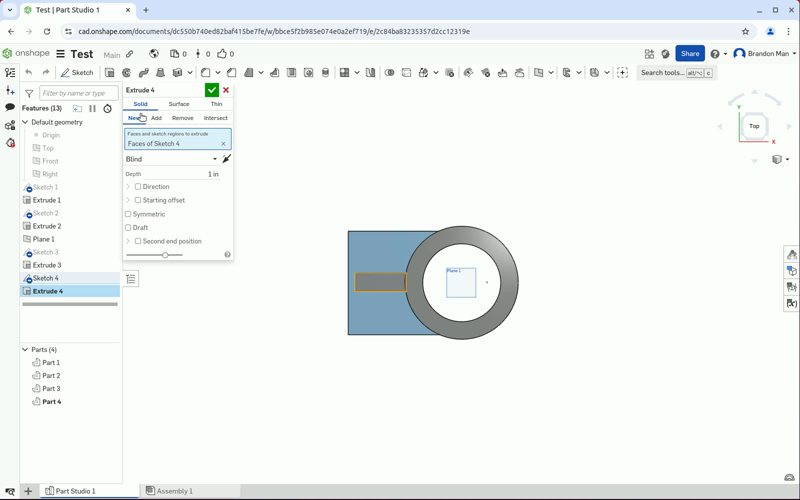
mouse_move(137, 120)
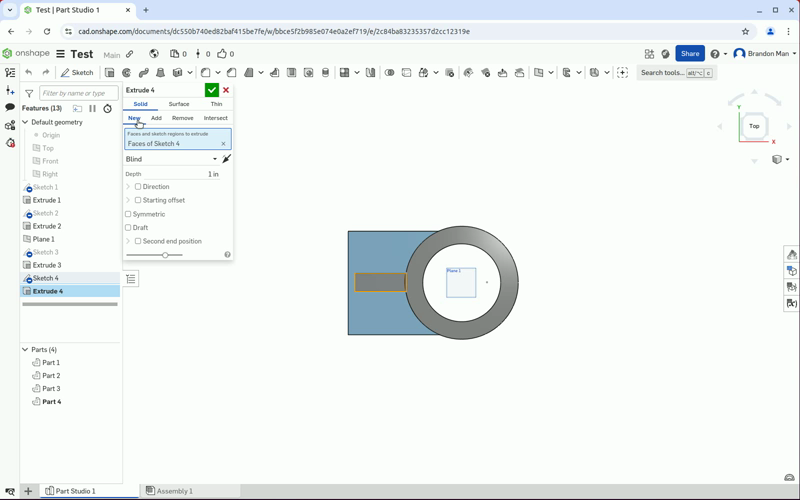
click(137, 120)
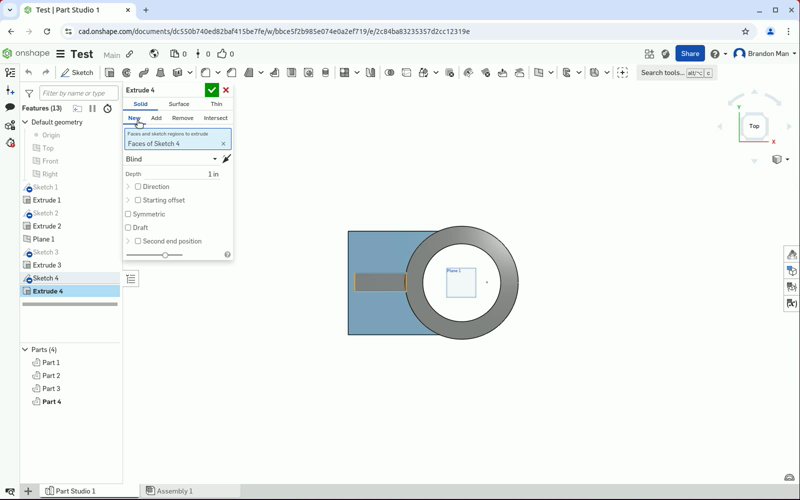
key(tab, 4)
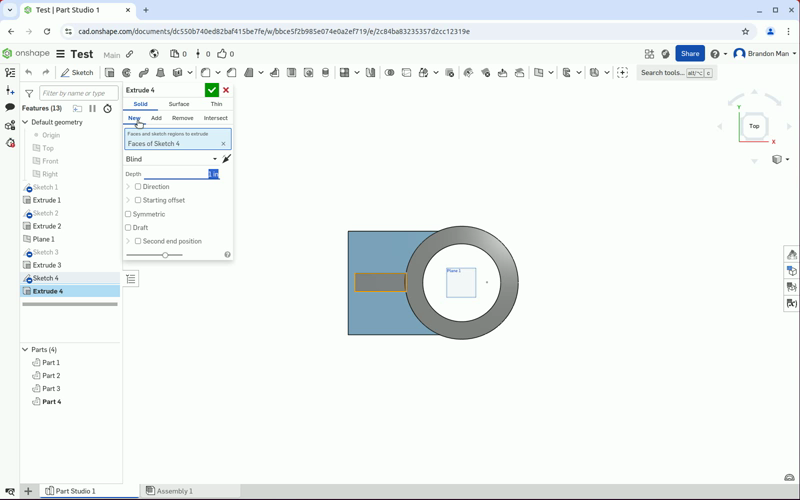
text(6.981)
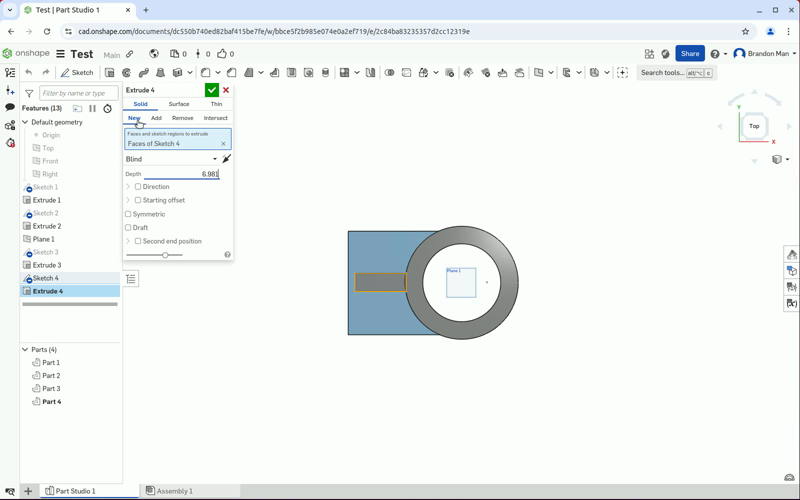
key(enter)
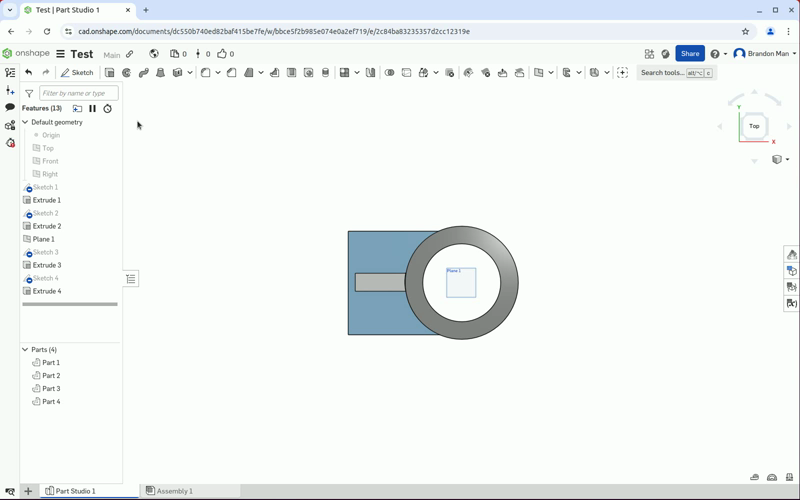
key(shift+h)
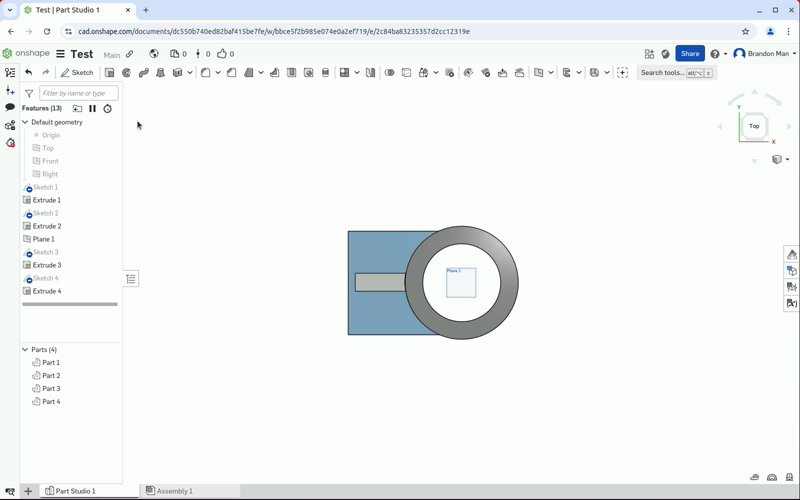
key(shift+h)
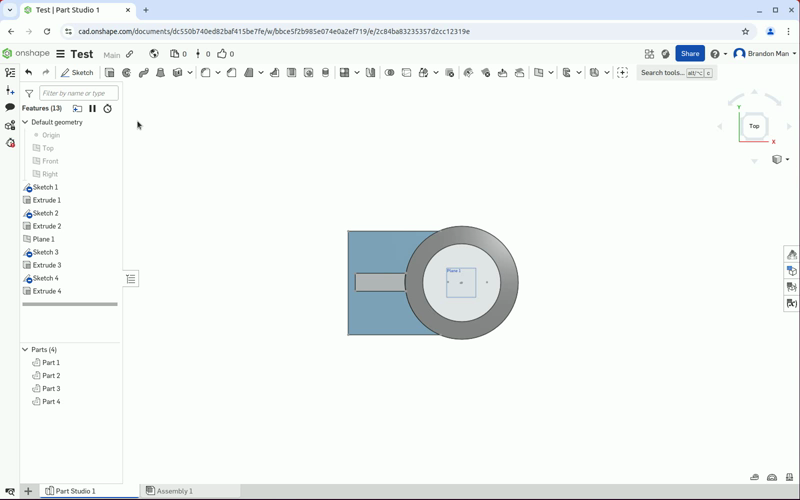
key(shift+7)
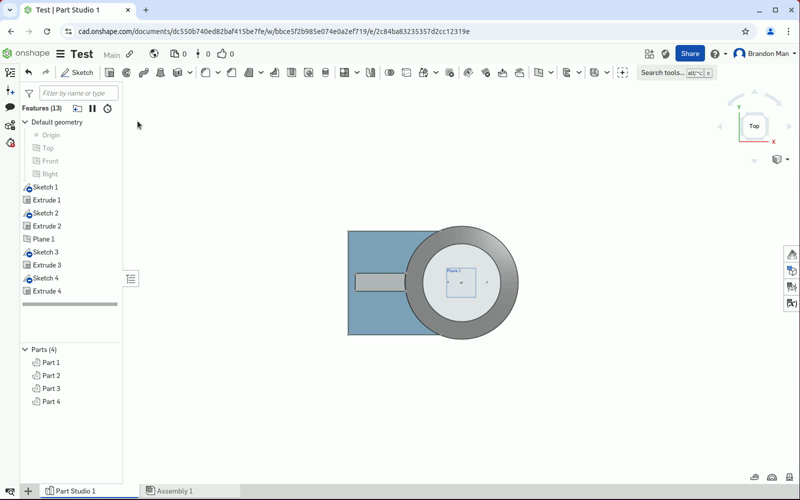
key(up, 3)
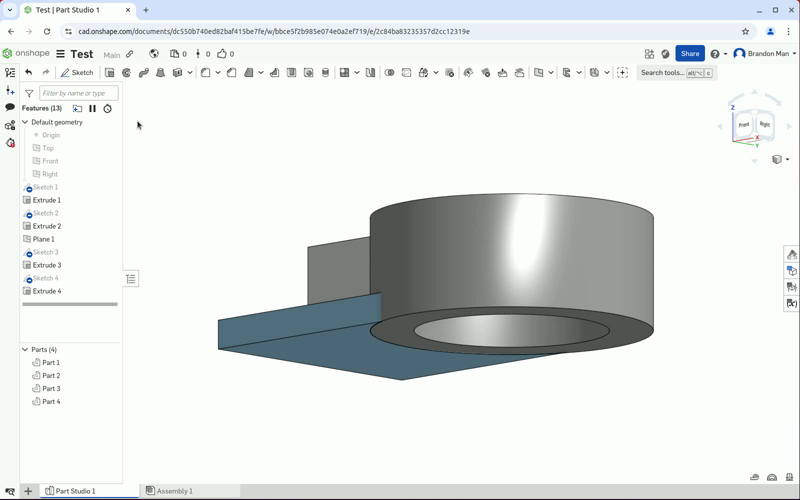
key(left, 3)
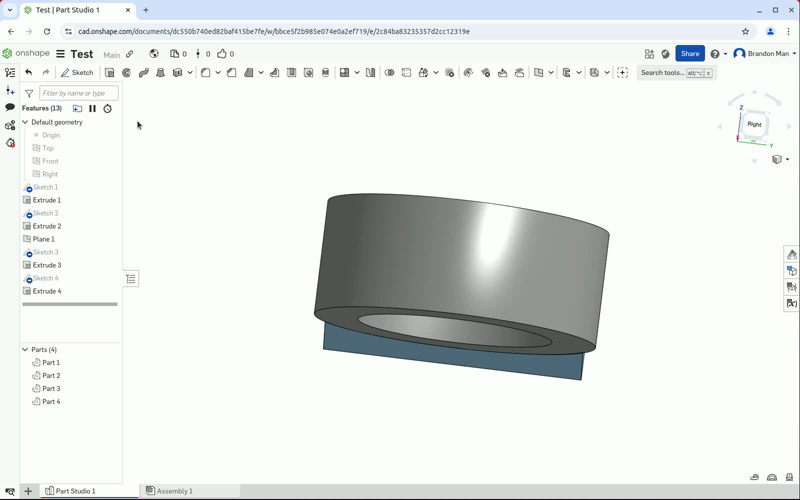
key(right, 3)
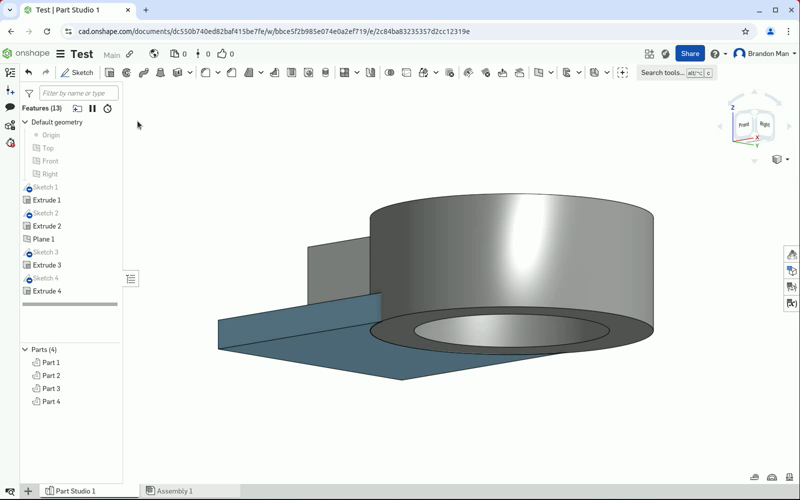
key(down, 3)
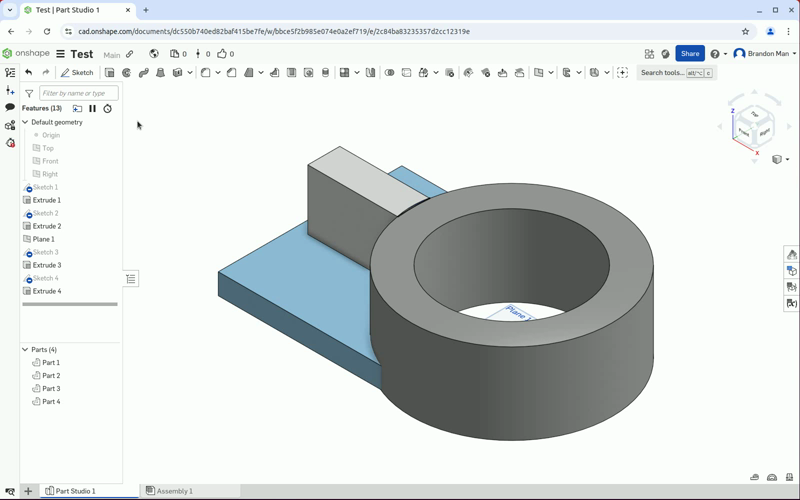
mouse_move(73, 189)
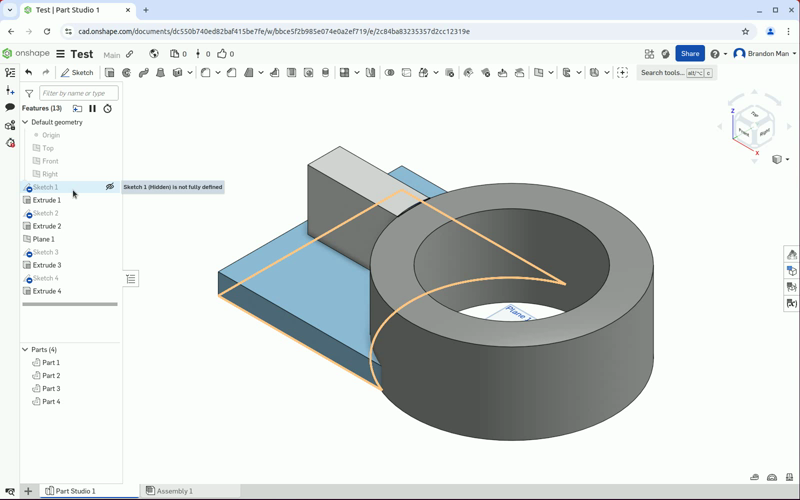
click(73, 189)